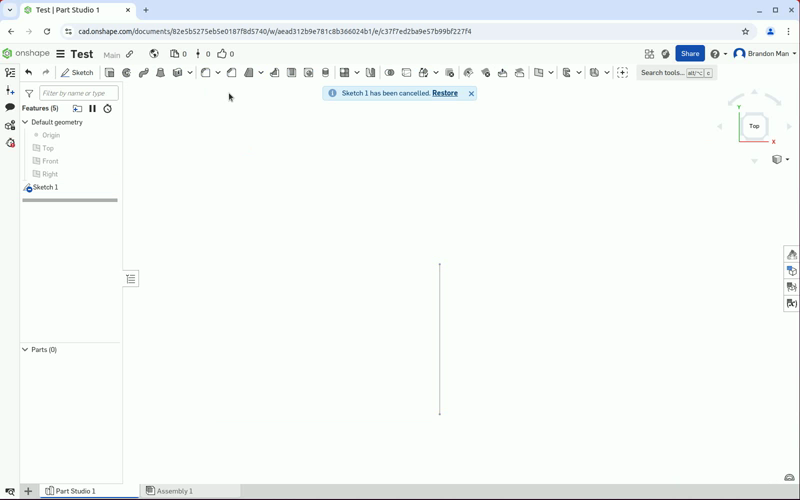
key(shift+h)
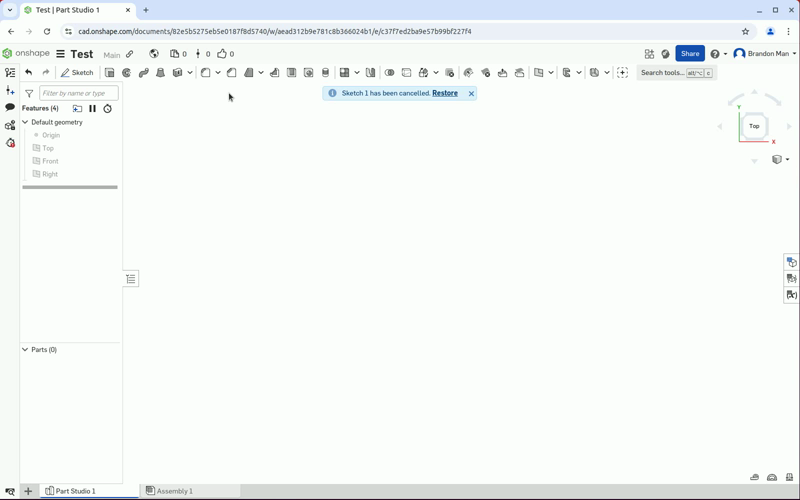
mouse_move(73, 352)
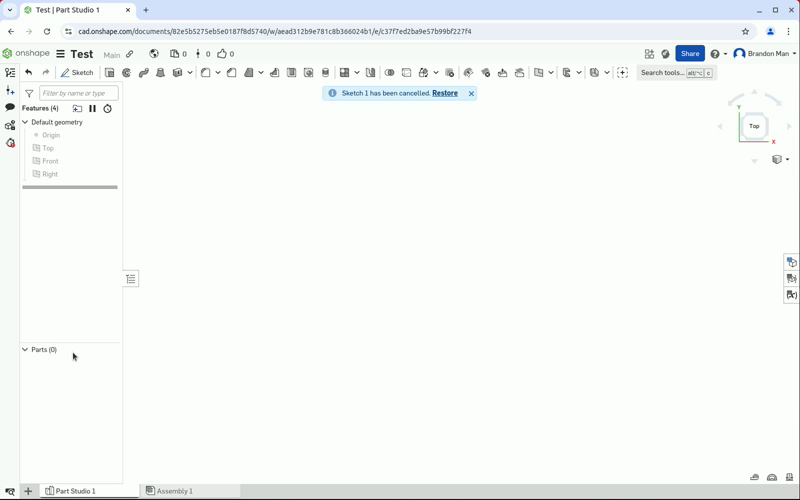
key(y)
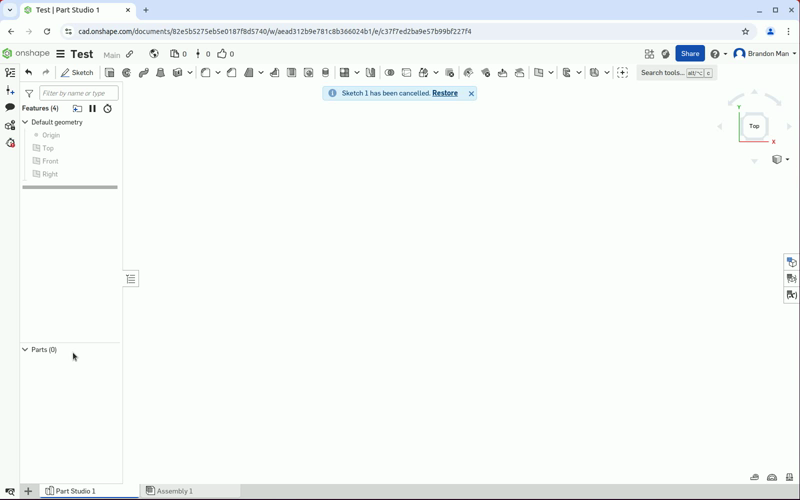
key(shift+p)
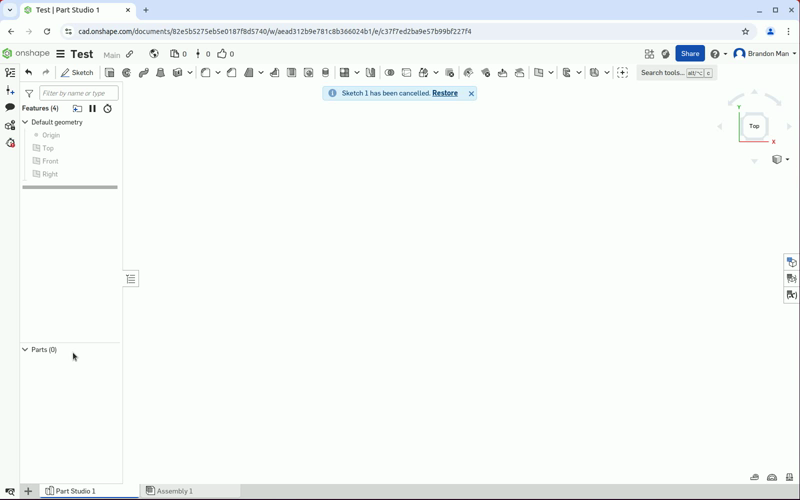
key(space)
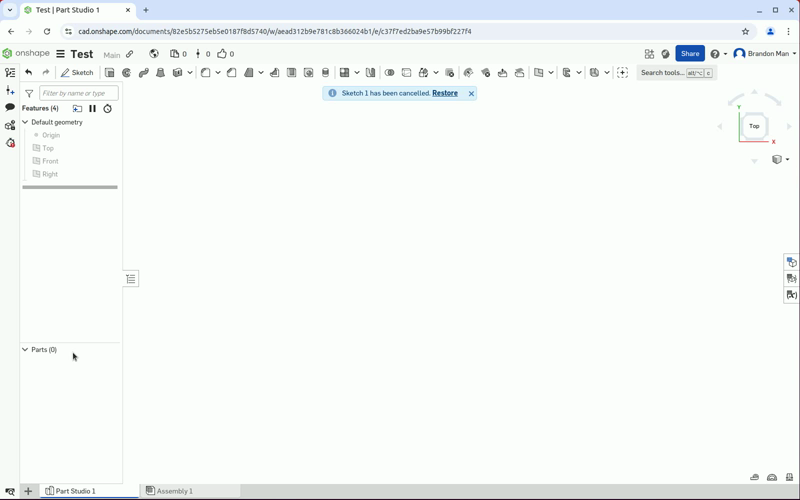
key_down(shift)
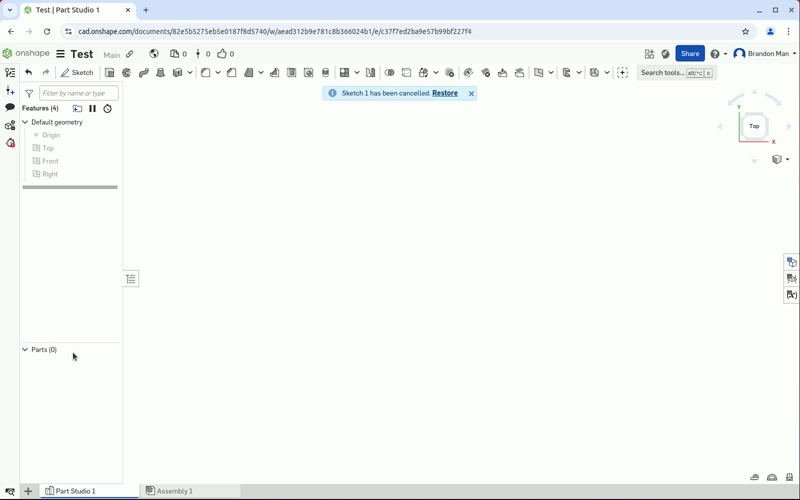
key(up)
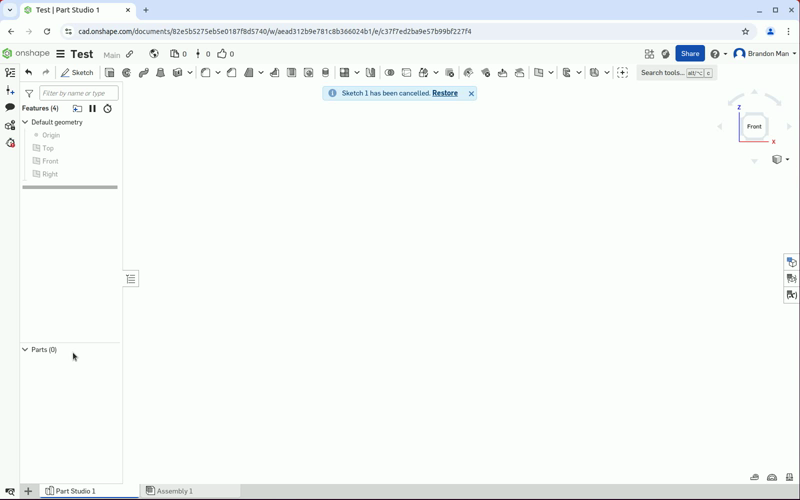
key_up(shift)
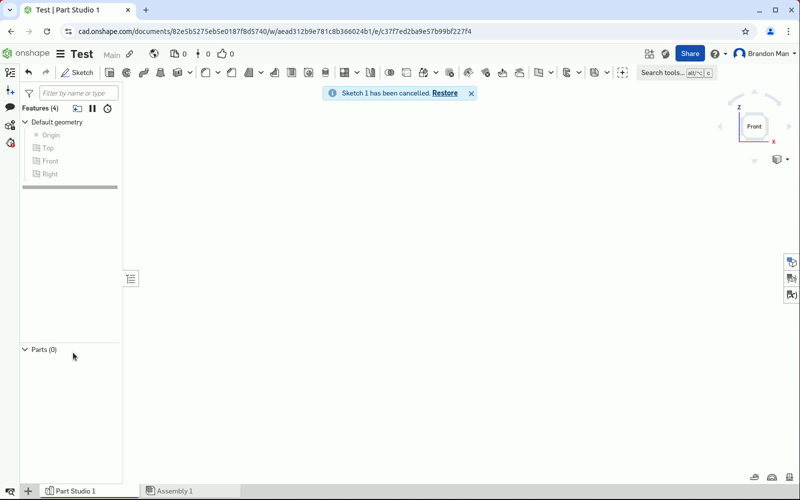
mouse_move(73, 352)
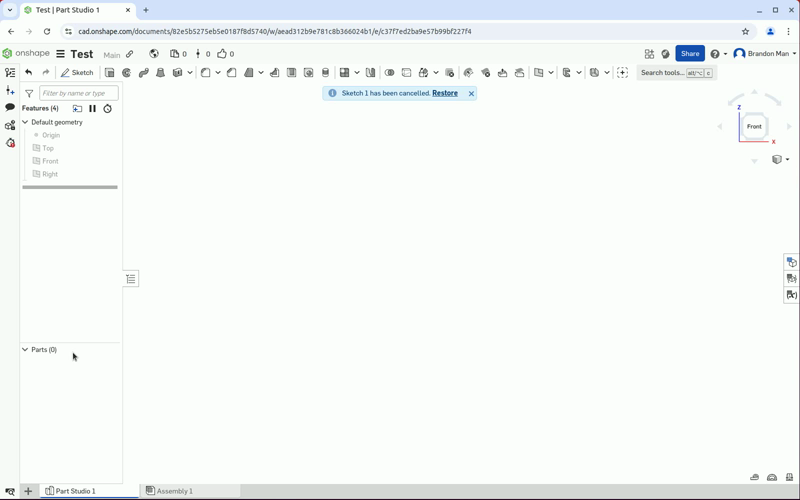
key(shift+y)
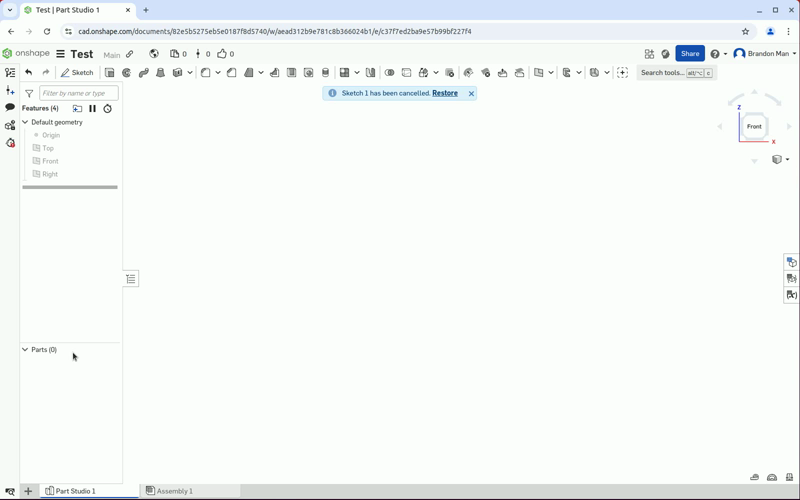
key(shift+s)
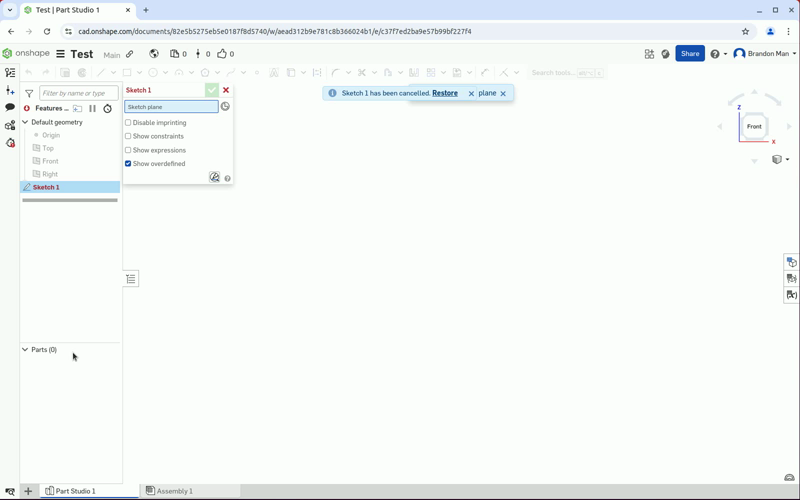
mouse_move(73, 163)
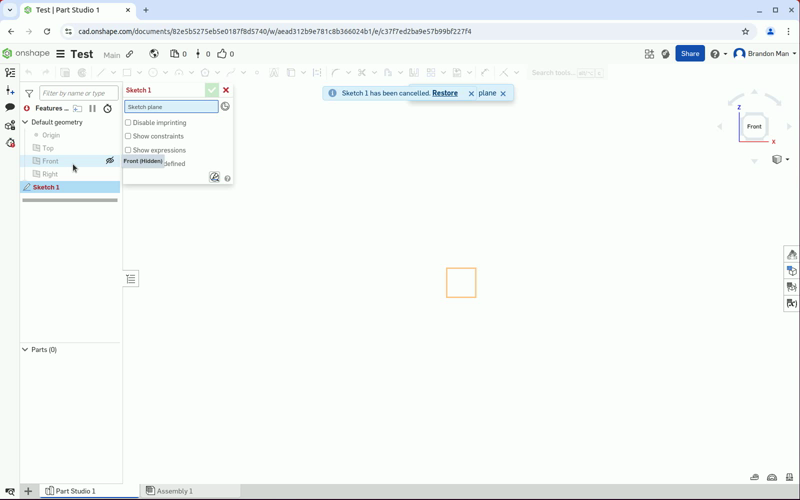
click(73, 163)
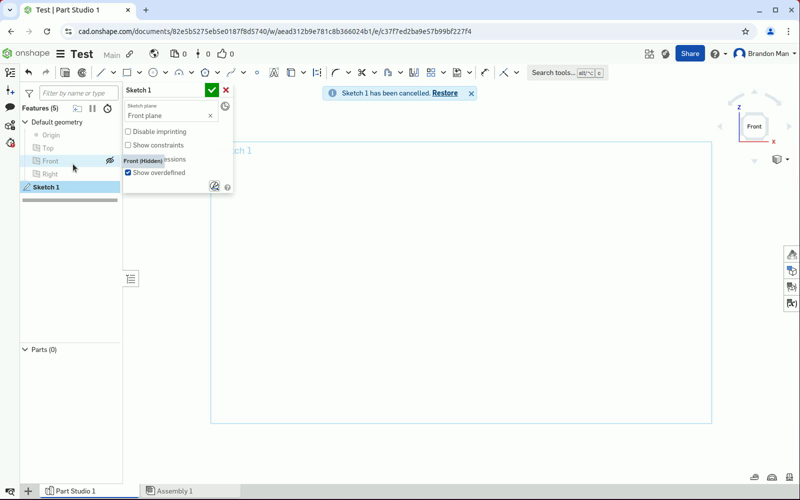
mouse_move(73, 352)
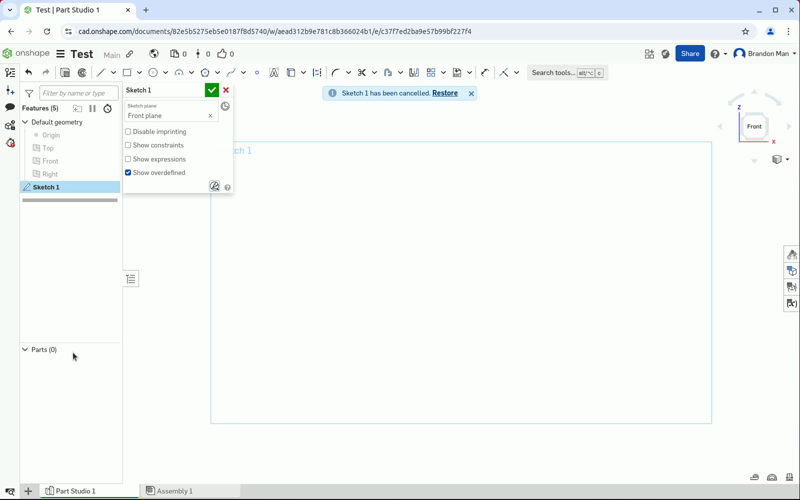
key(y)
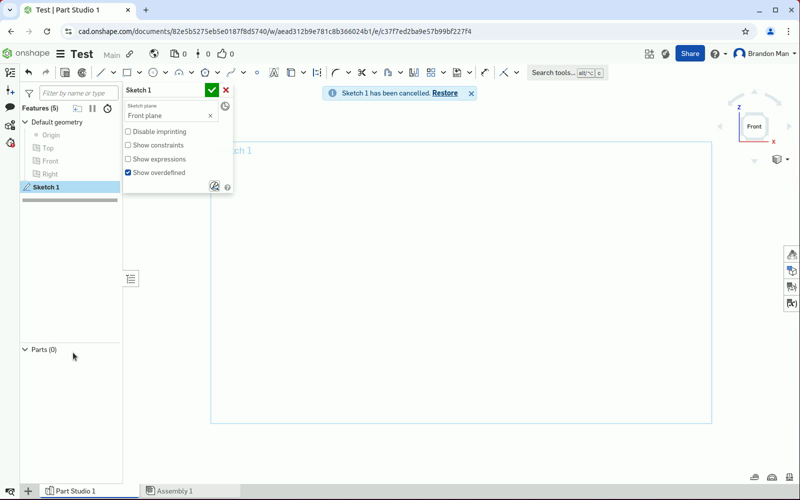
key(l)
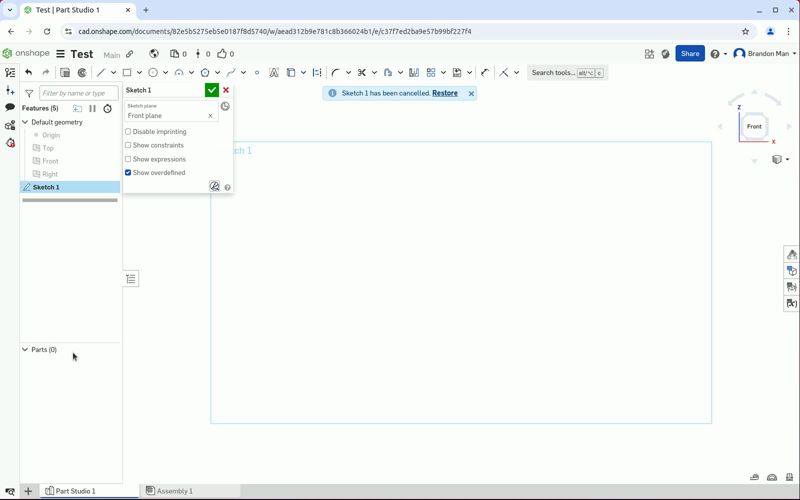
key_down(shift)
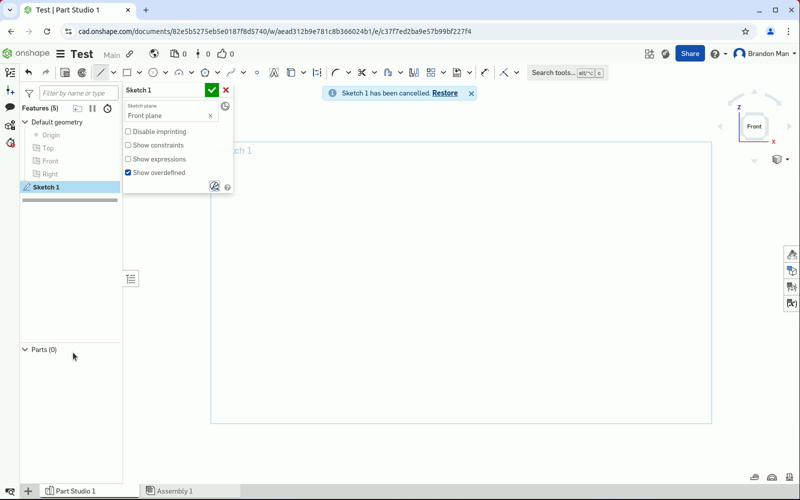
mouse_move(348, 226)
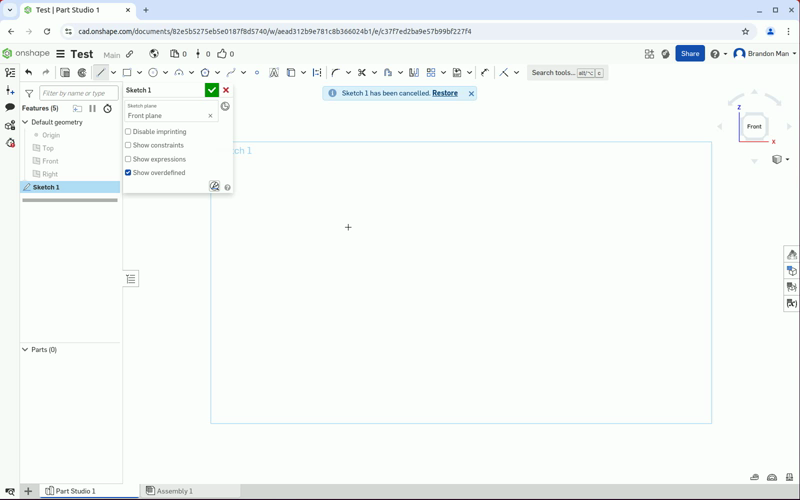
click(348, 226)
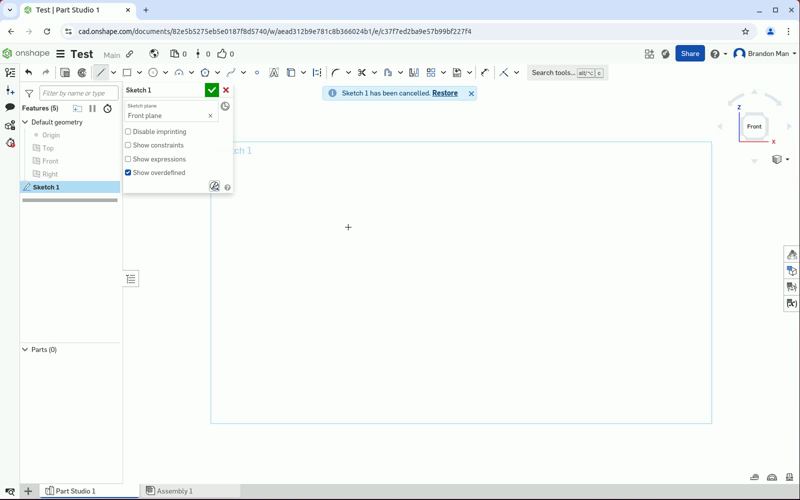
key_up(shift)
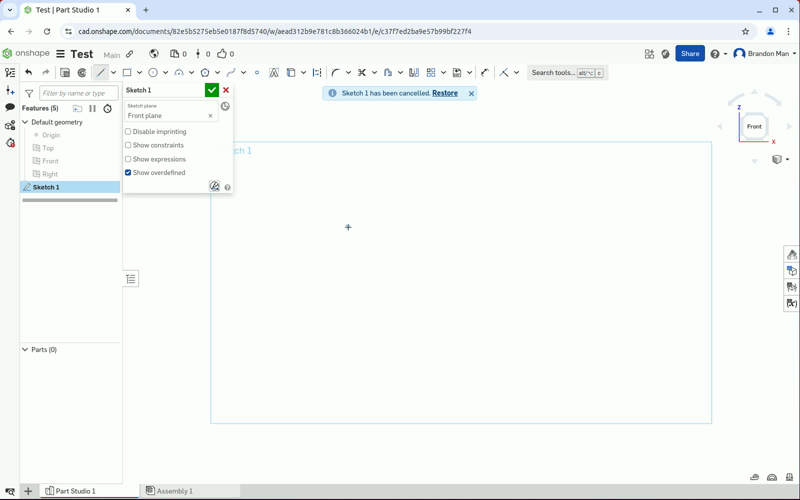
key_down(shift)
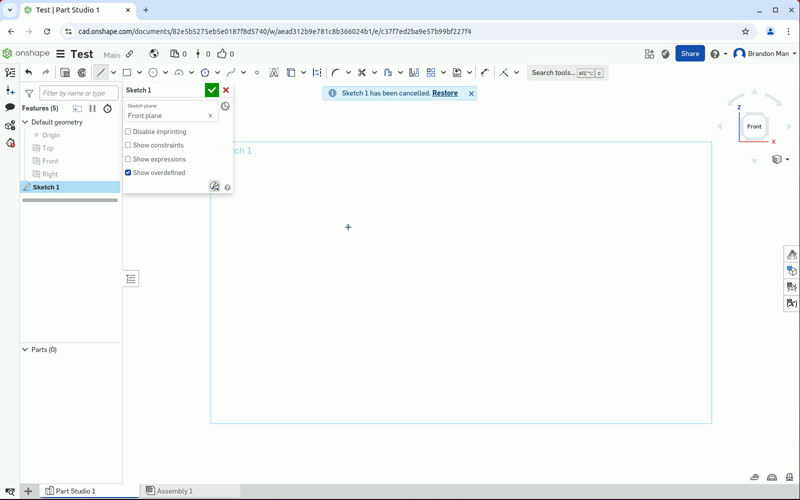
mouse_move(378, 226)
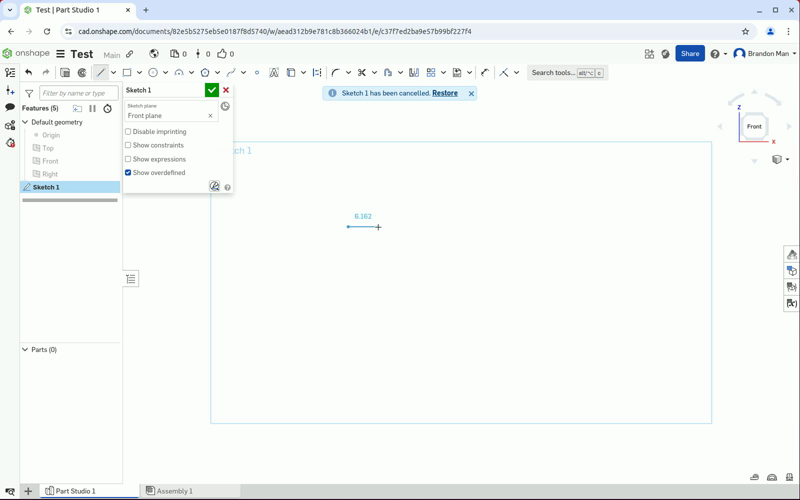
mouse_move(404, 226)
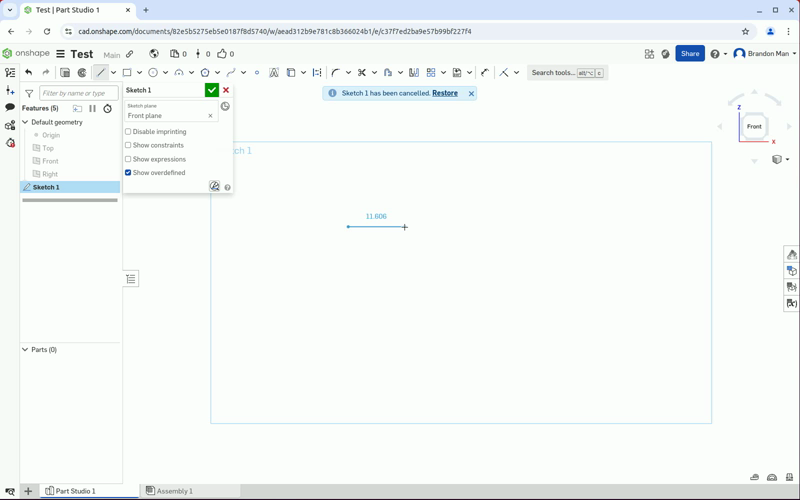
click(404, 226)
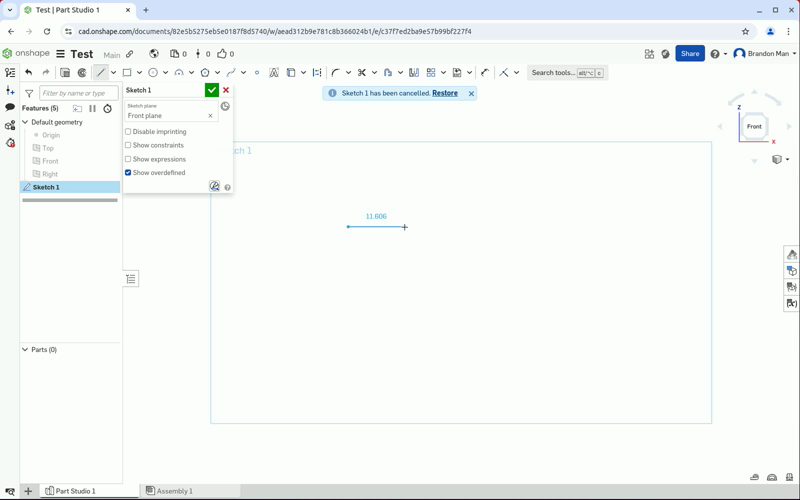
key_up(shift)
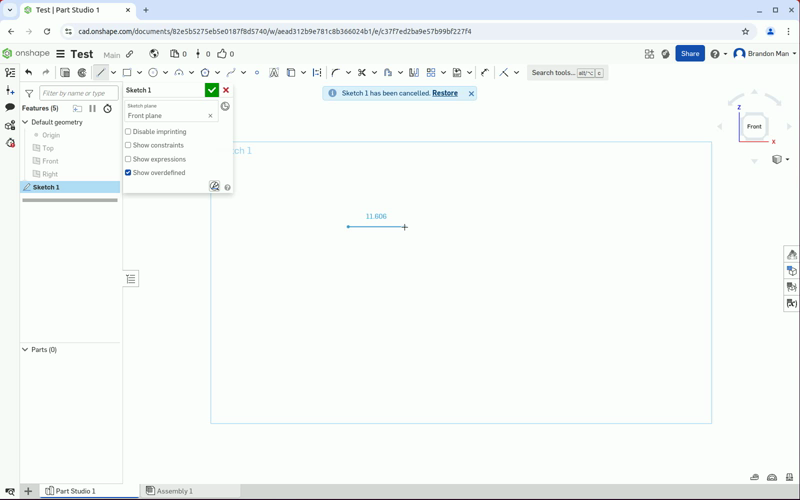
key_down(shift)
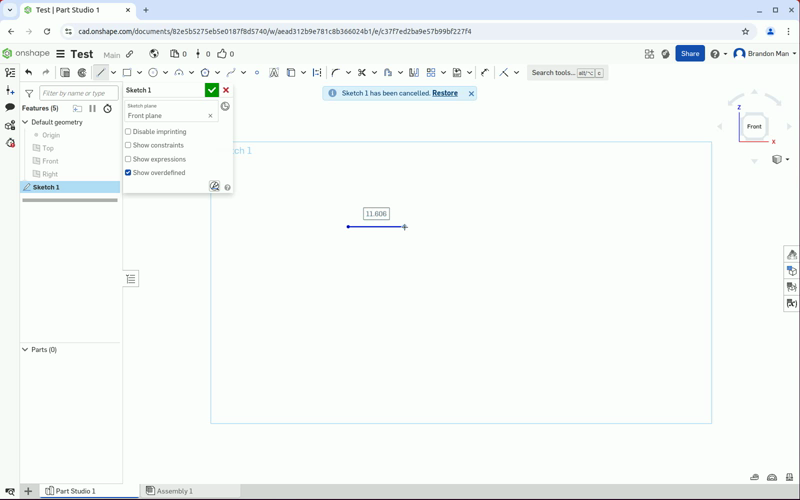
mouse_move(434, 226)
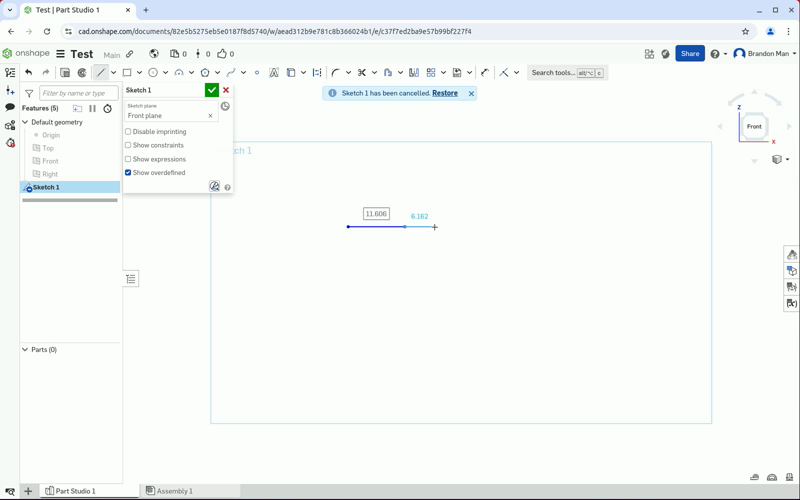
mouse_move(404, 169)
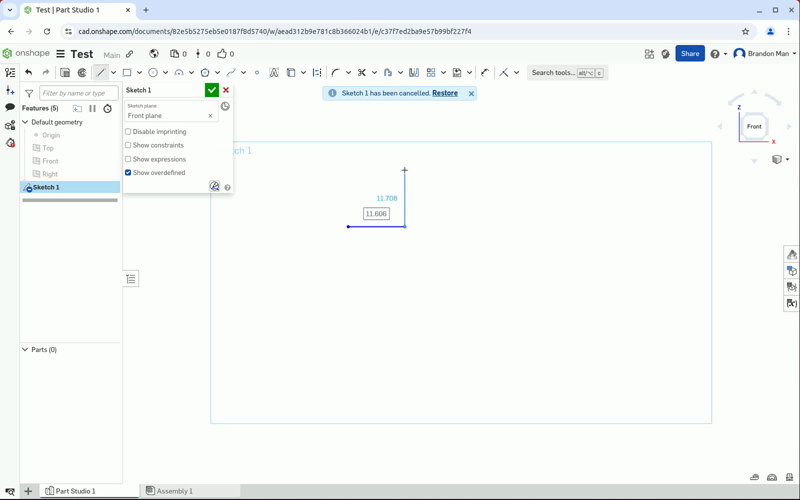
click(404, 169)
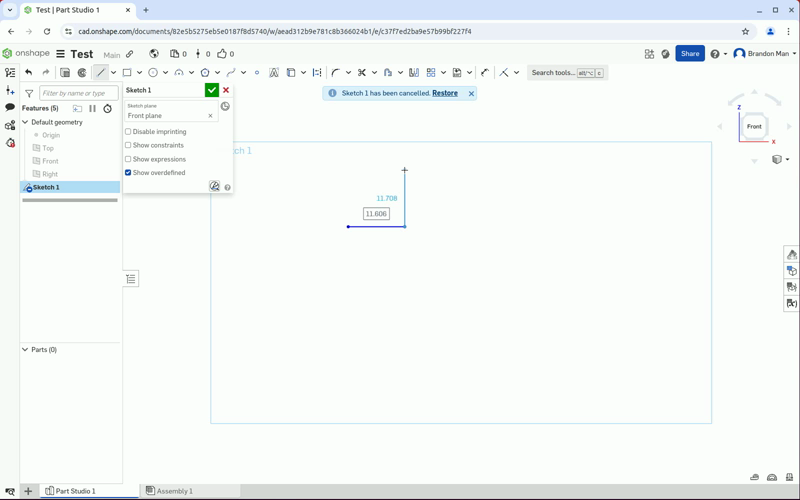
key_up(shift)
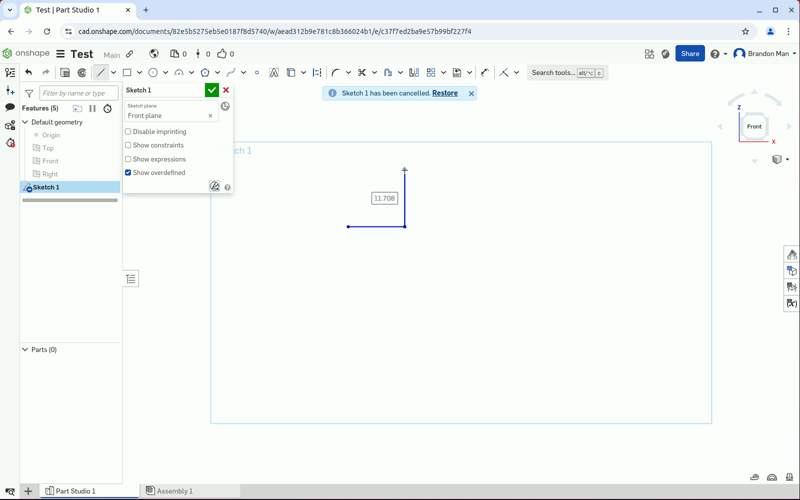
key_down(shift)
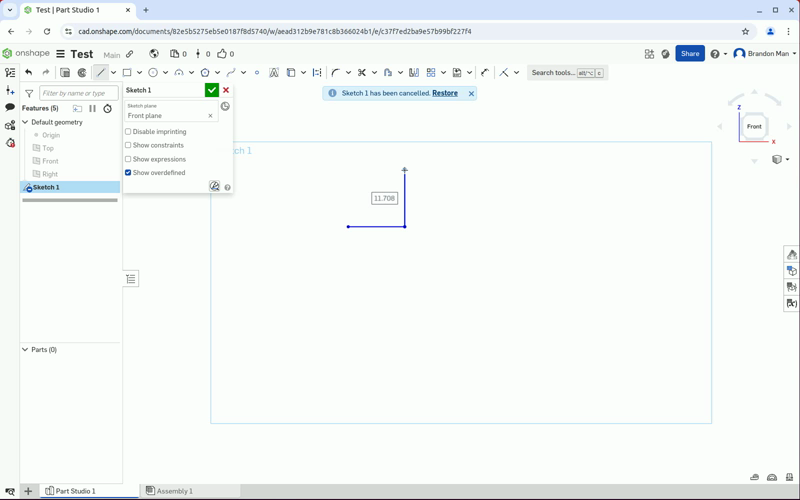
mouse_move(434, 169)
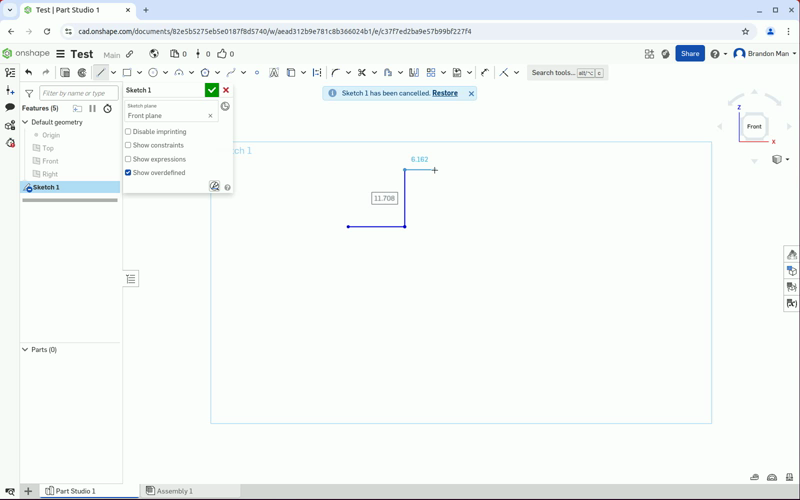
mouse_move(348, 169)
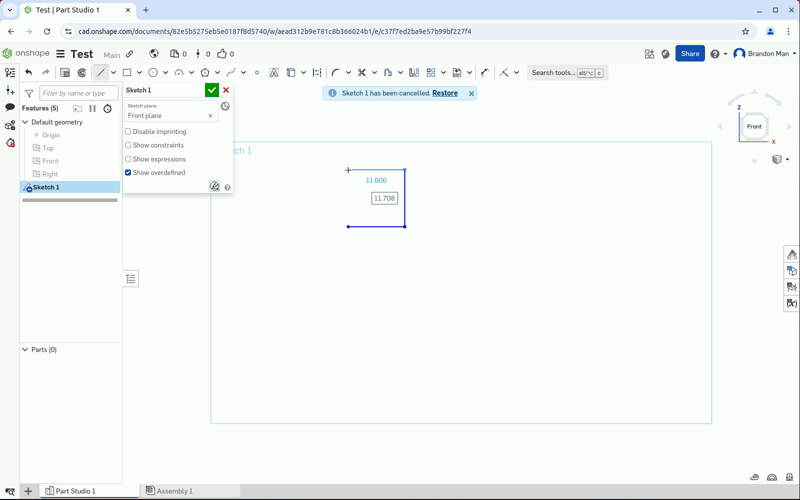
click(348, 169)
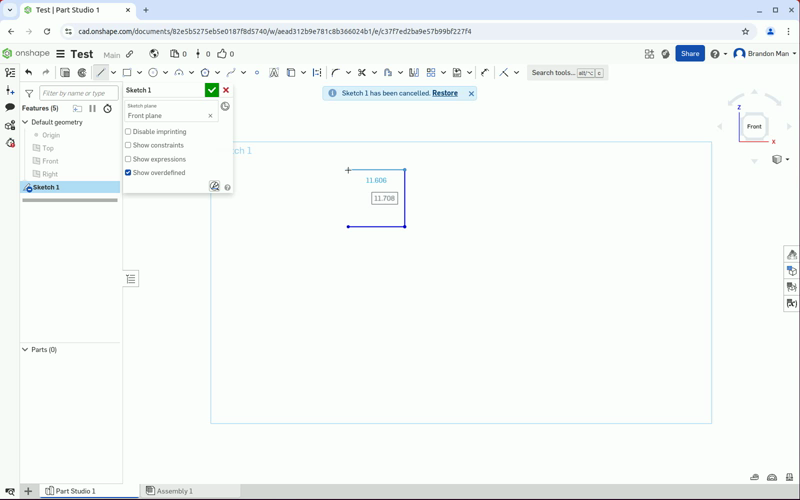
key_up(shift)
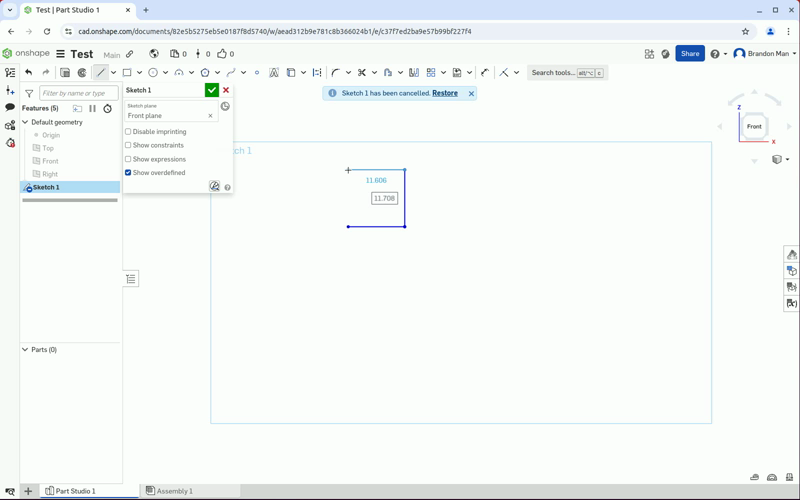
mouse_move(378, 169)
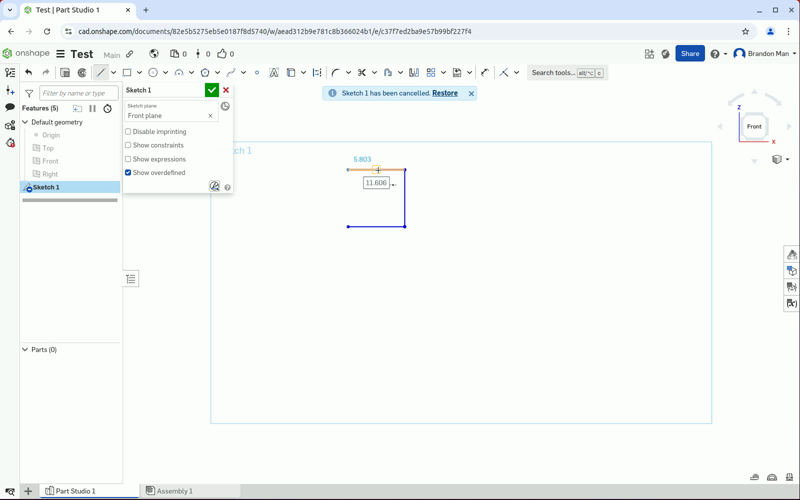
key_down(shift)
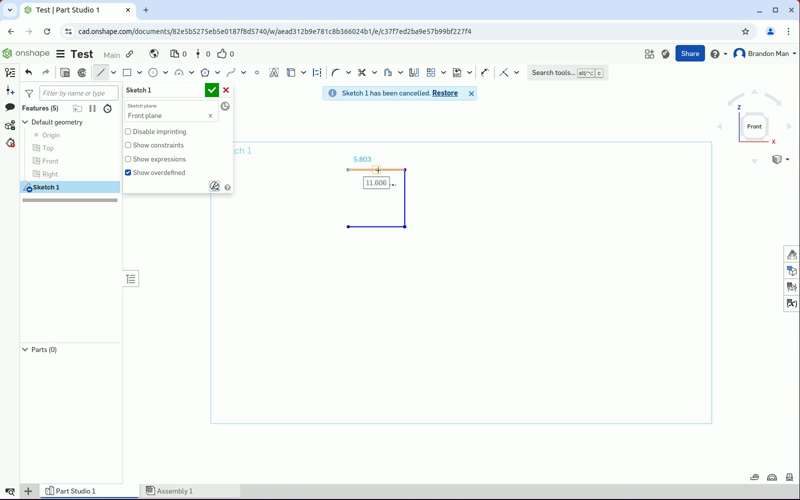
mouse_move(348, 226)
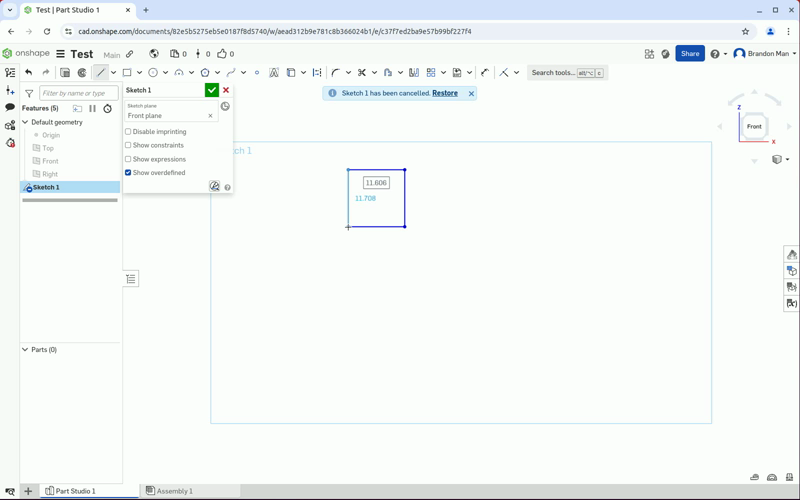
key_up(shift)
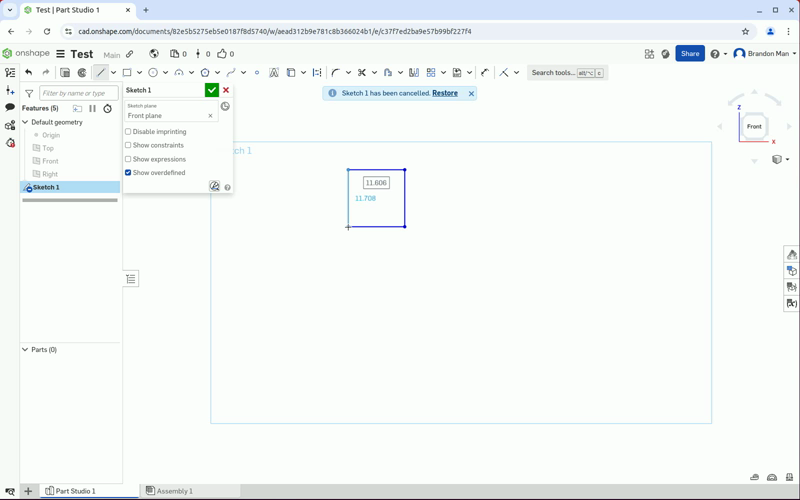
click(348, 226)
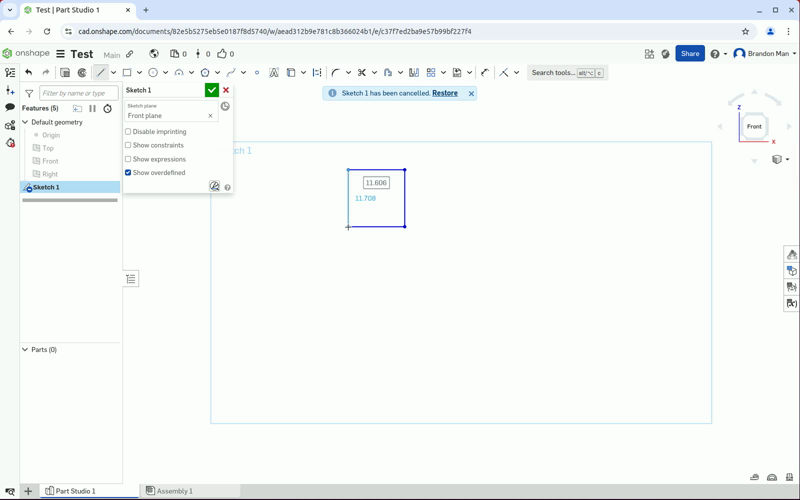
key(esc)
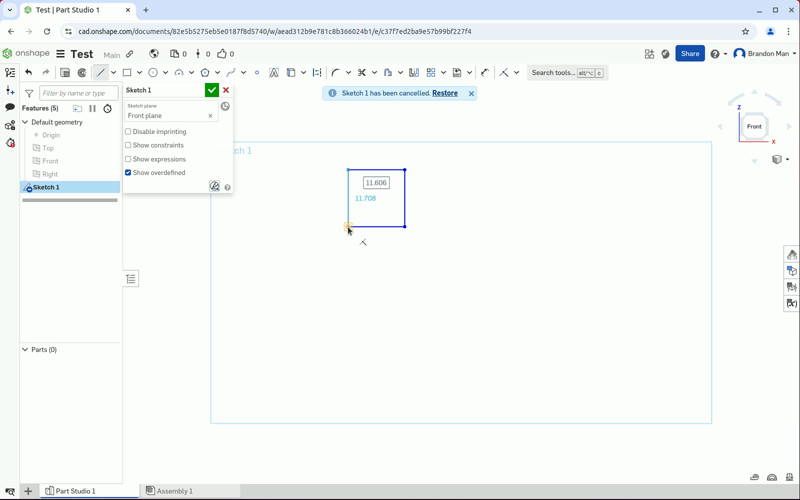
mouse_move(383, 192)
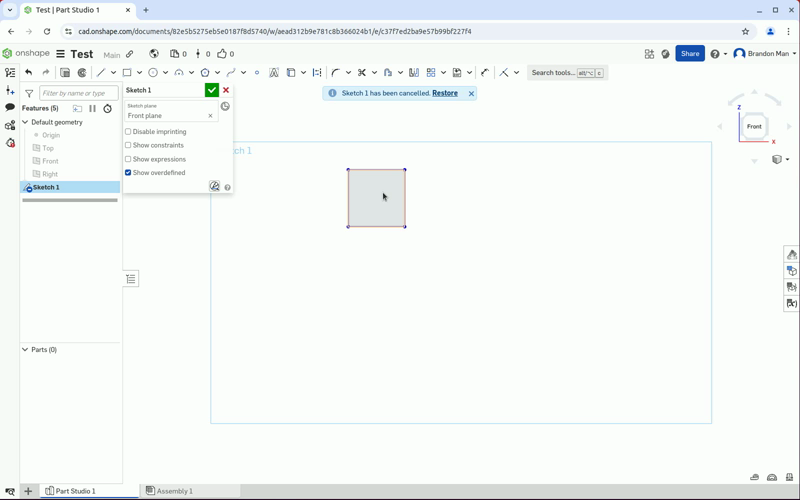
click(383, 192)
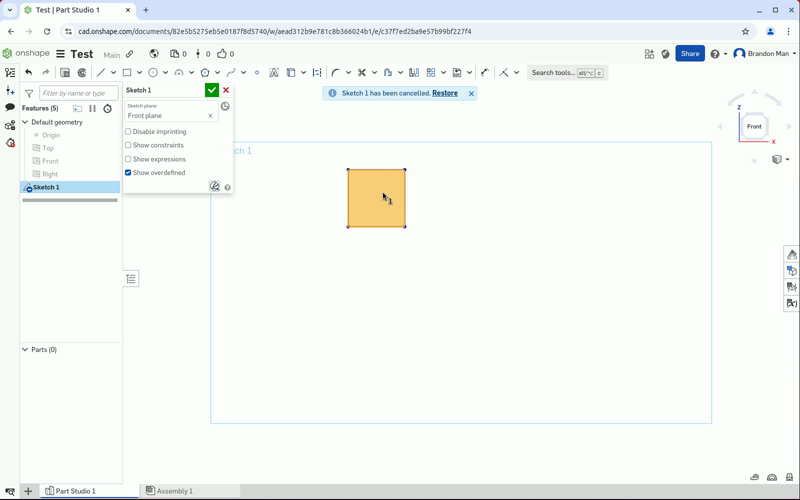
mouse_move(73, 352)
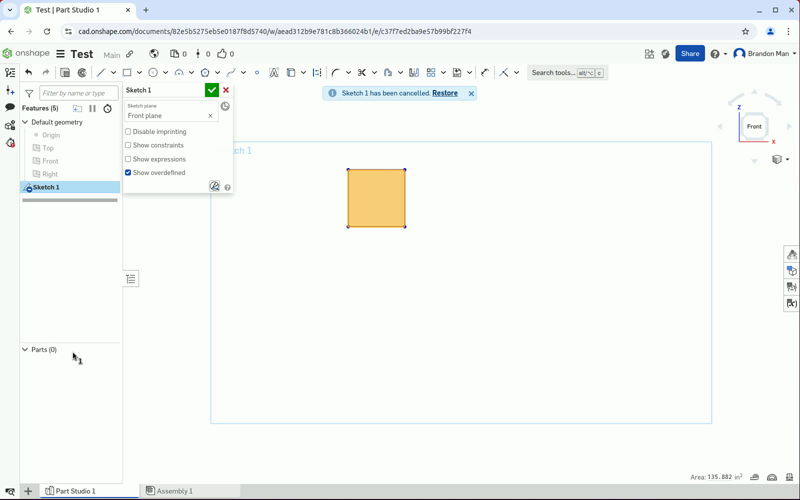
key(shift+y)
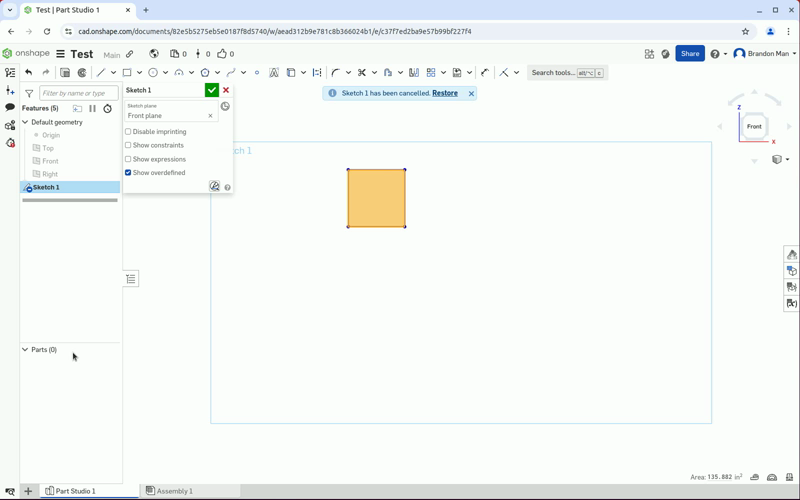
key(shift+e)
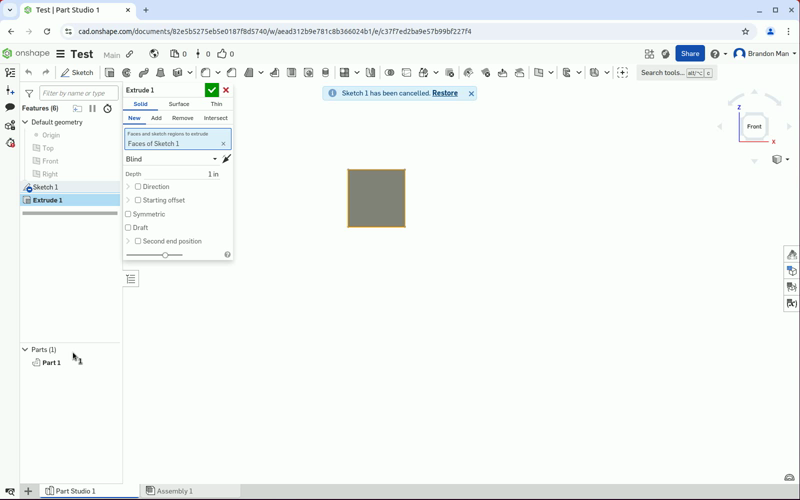
mouse_move(143, 106)
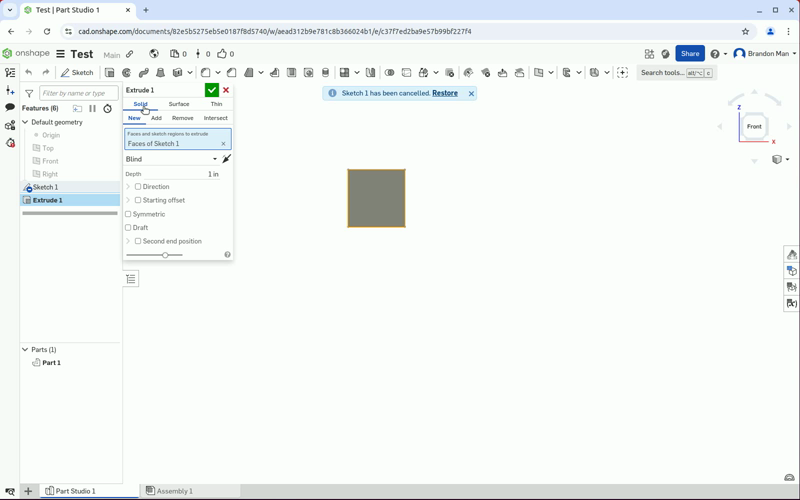
click(143, 106)
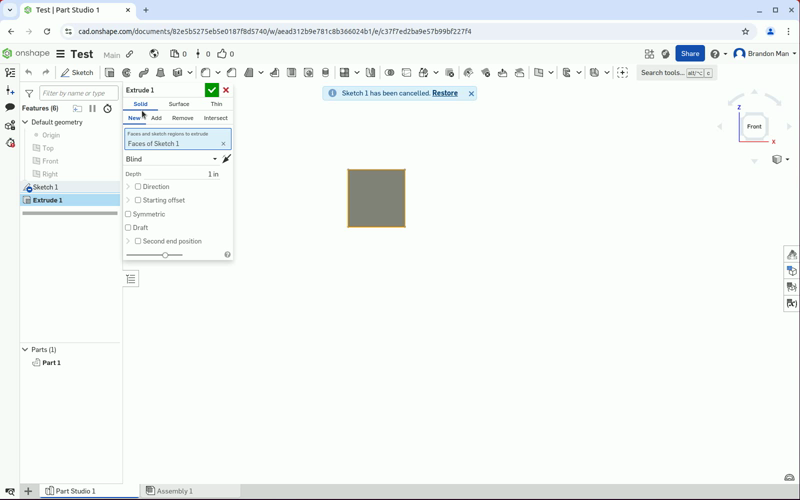
mouse_move(137, 120)
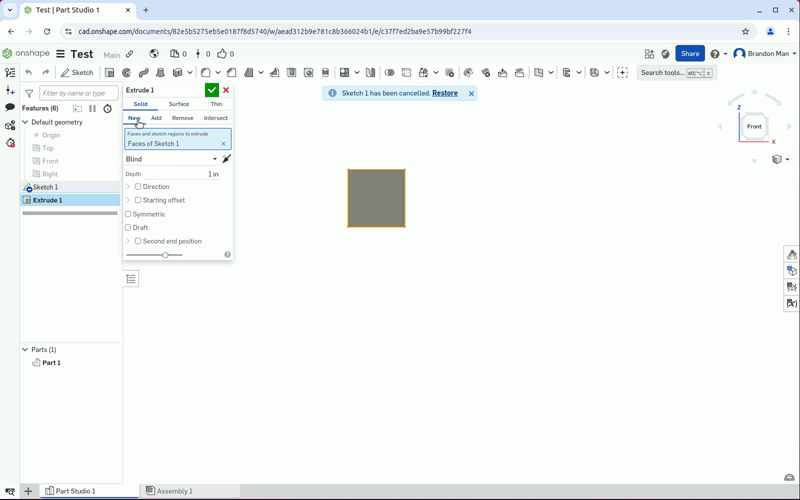
click(137, 120)
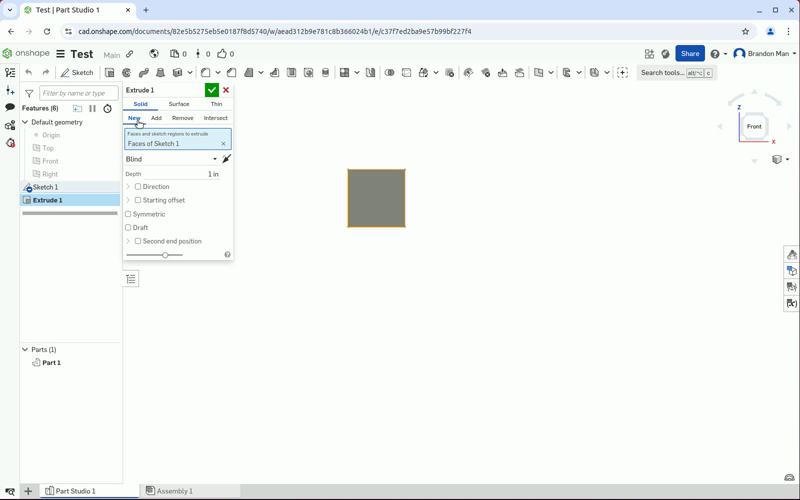
key(tab, 4)
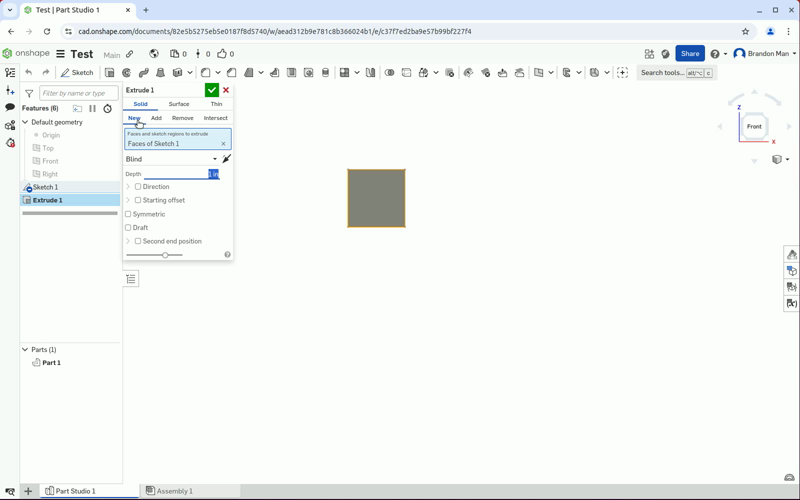
text(11.554)
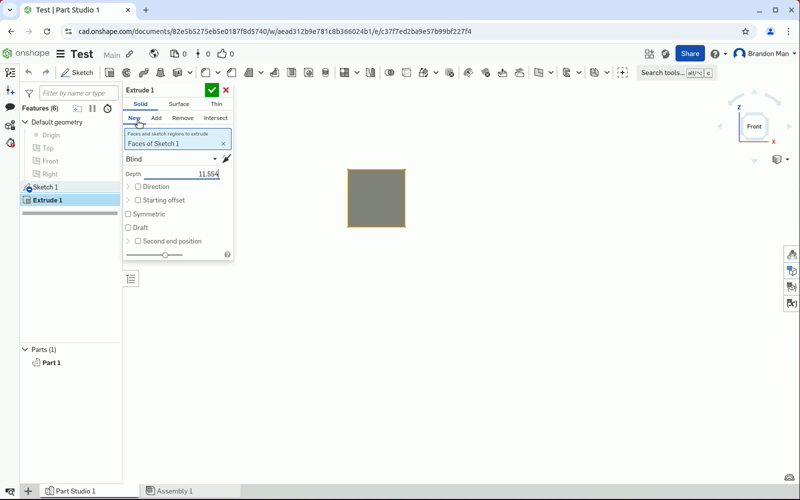
key(enter)
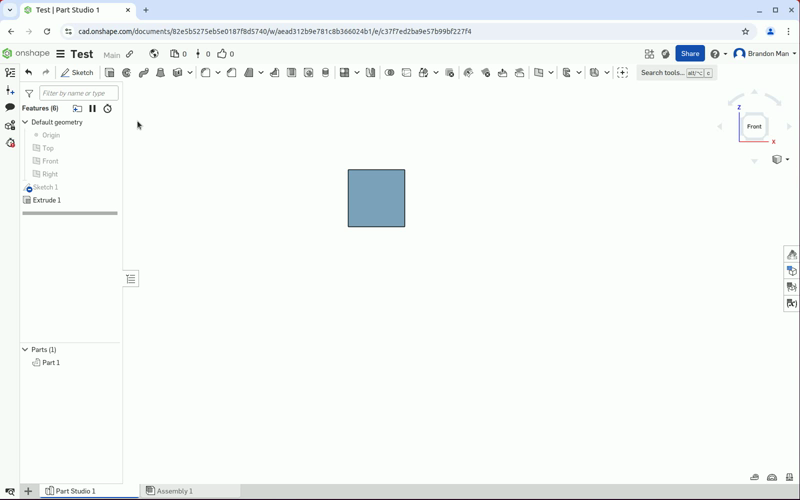
key(shift+h)
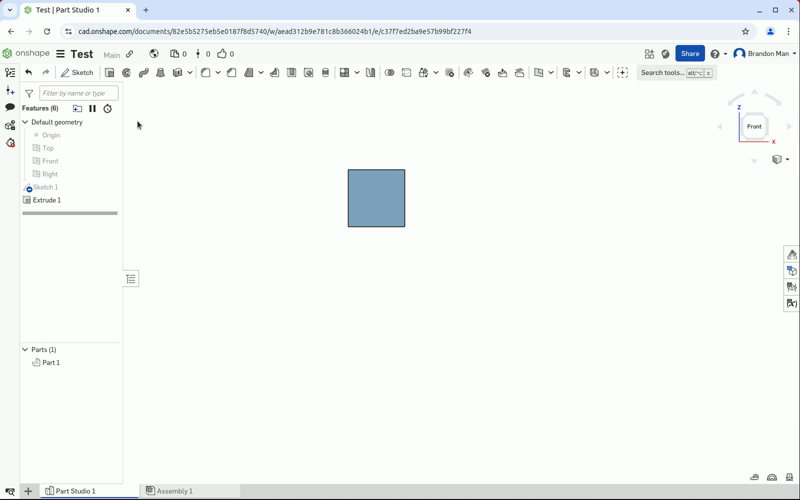
key(shift+h)
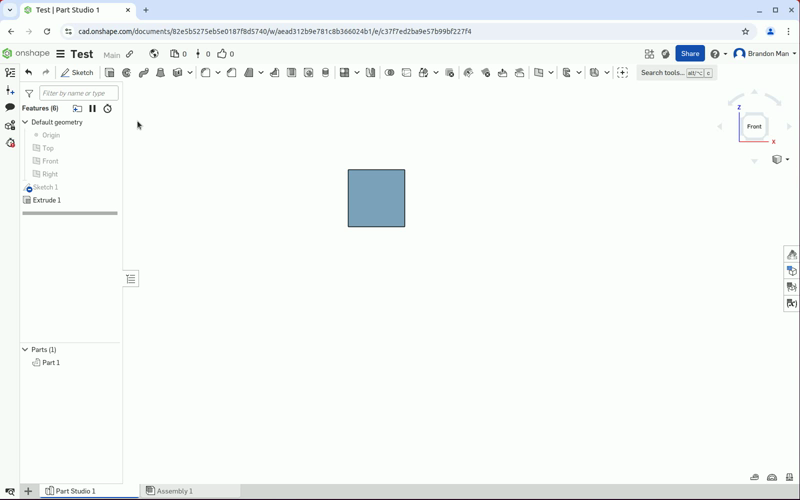
mouse_move(73, 189)
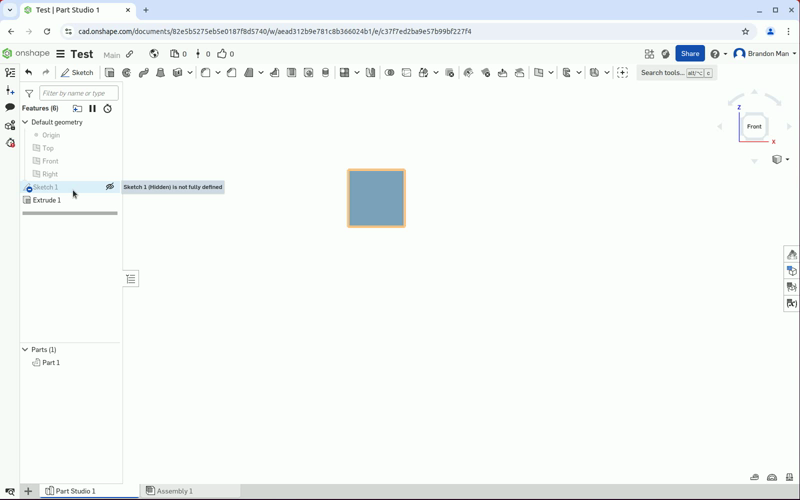
click(73, 189)
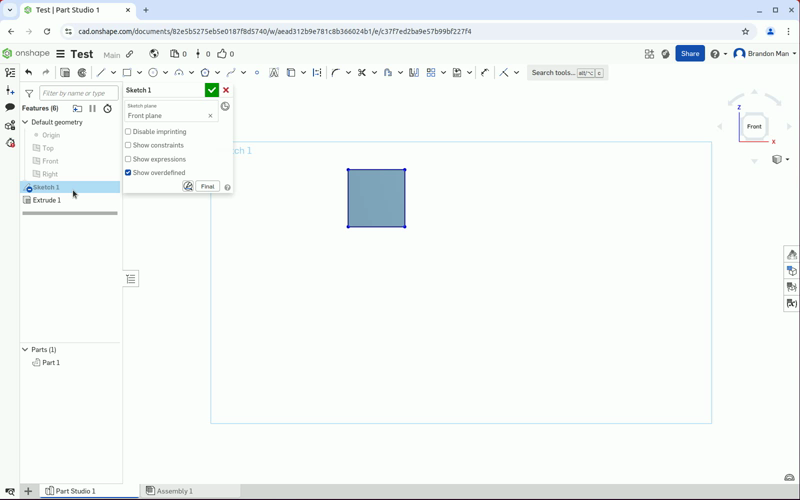
mouse_move(229, 92)
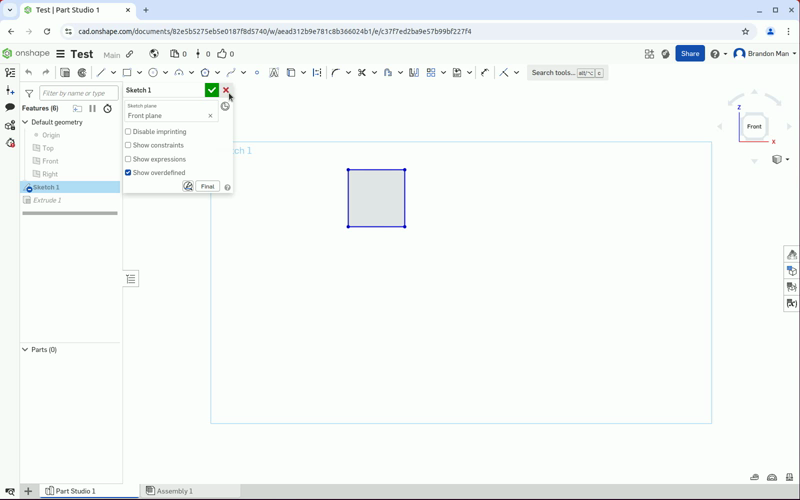
click(229, 92)
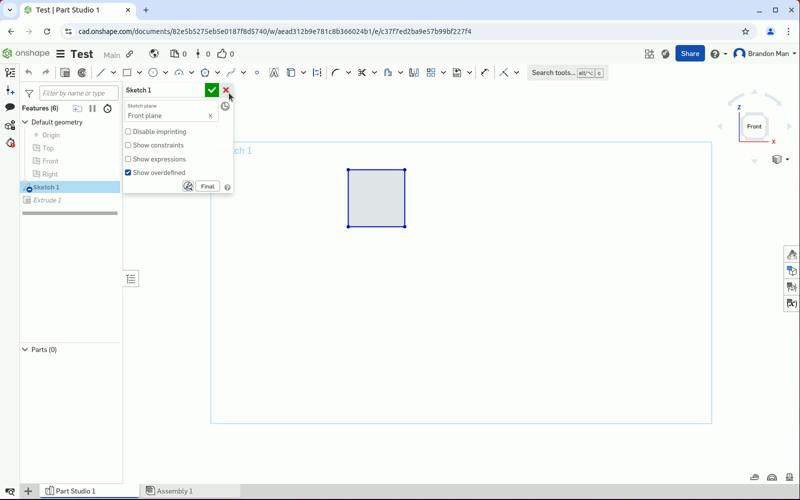
key(shift+s)
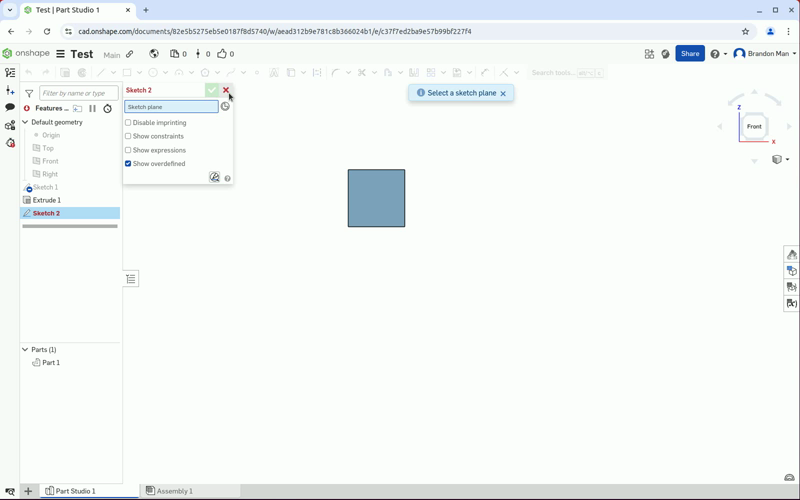
mouse_move(73, 163)
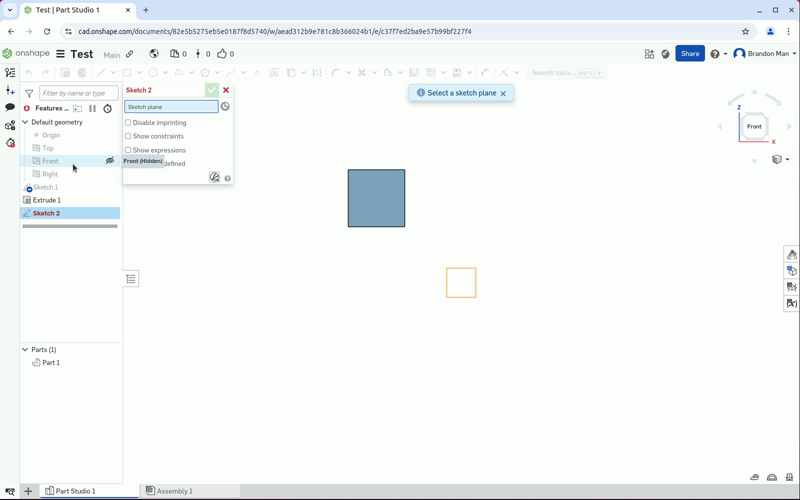
click(73, 163)
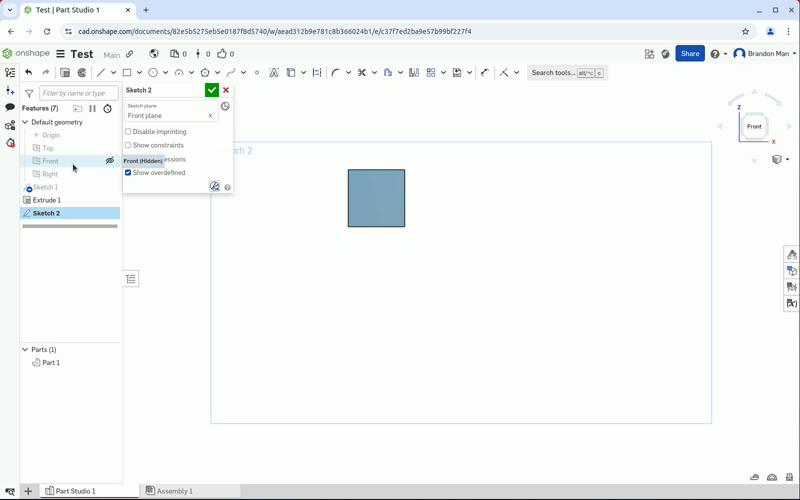
mouse_move(73, 352)
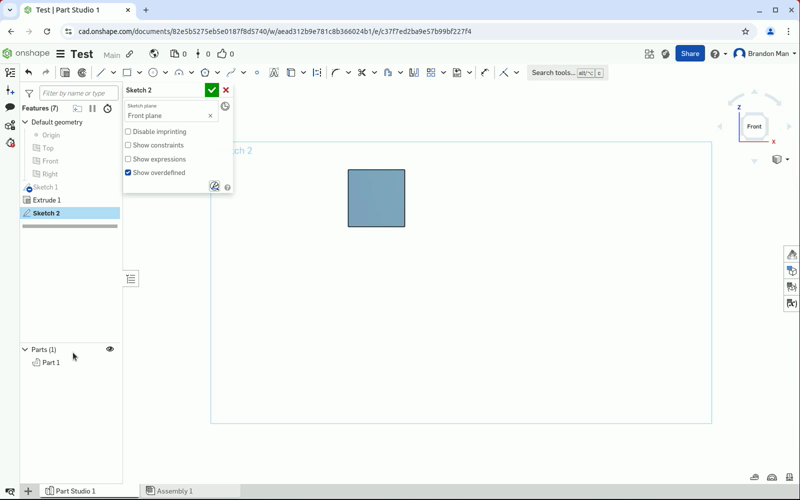
key(y)
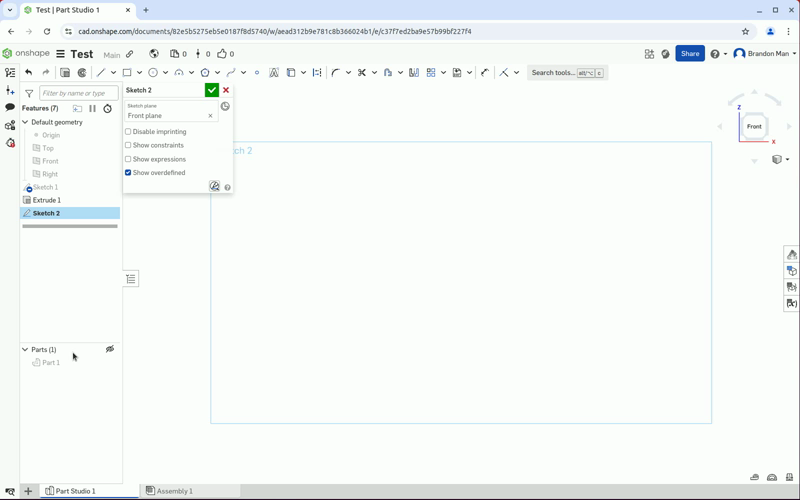
key(l)
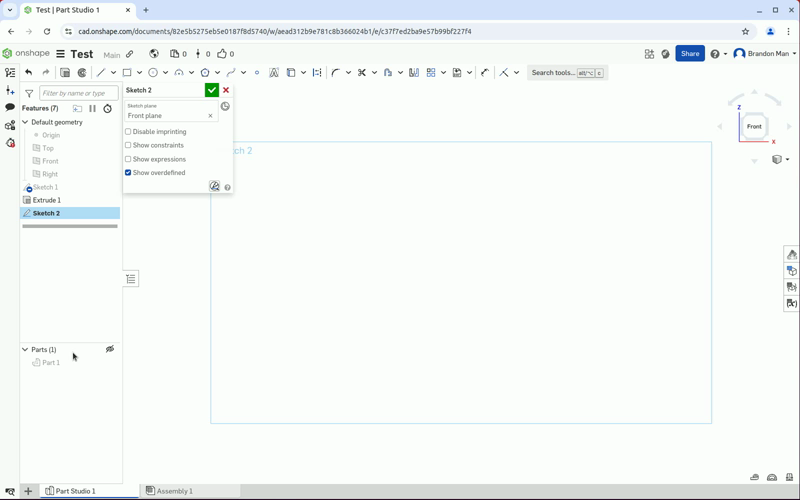
key_down(shift)
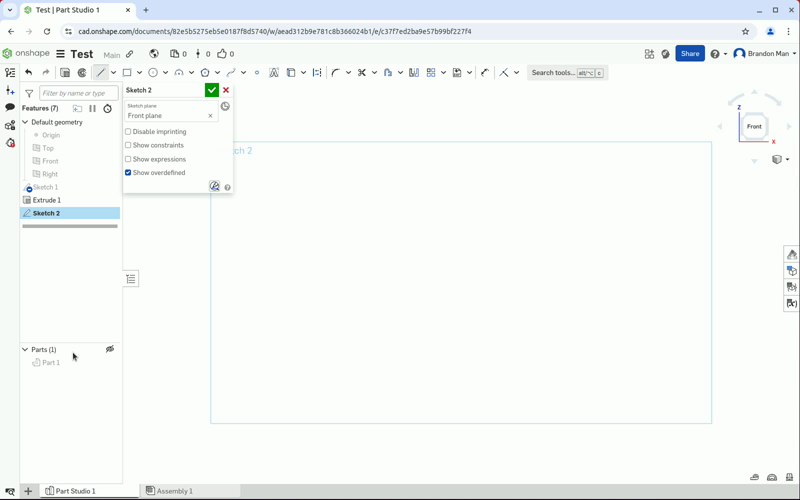
mouse_move(460, 226)
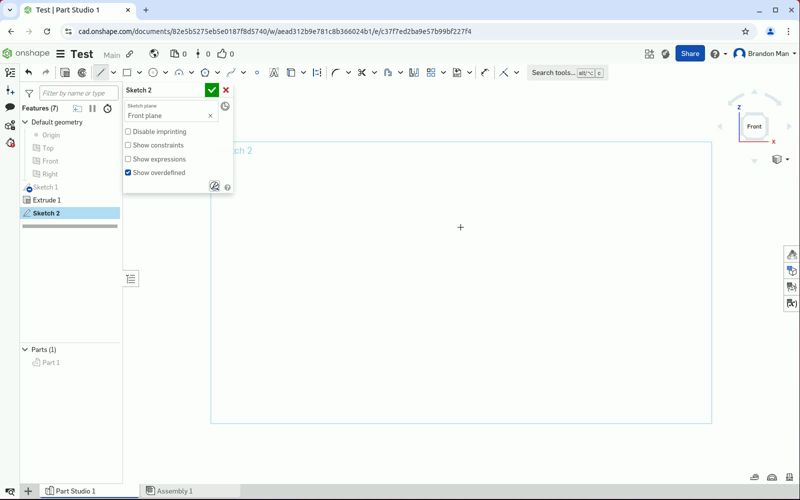
click(460, 226)
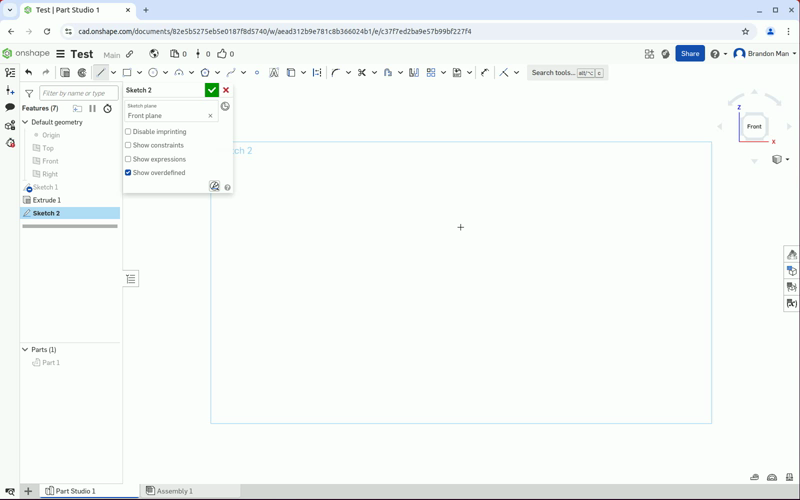
key_up(shift)
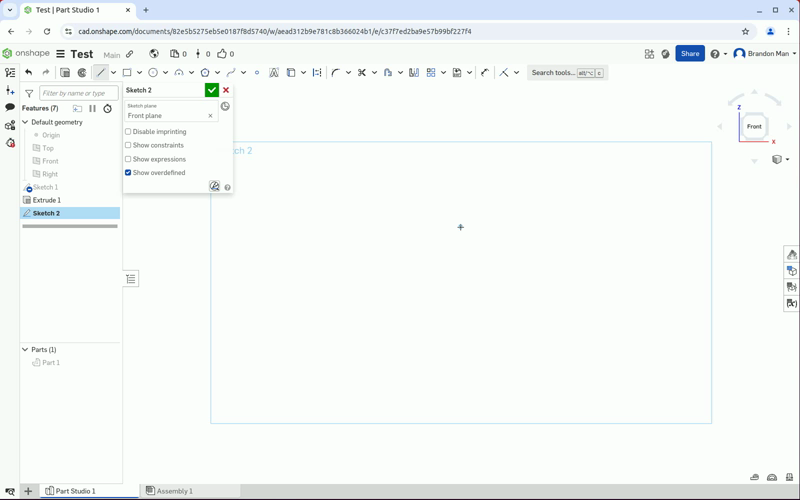
key_down(shift)
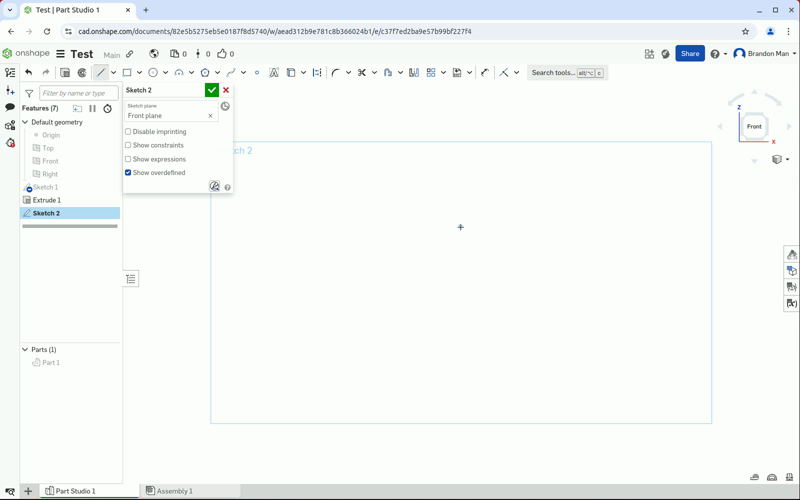
mouse_move(490, 226)
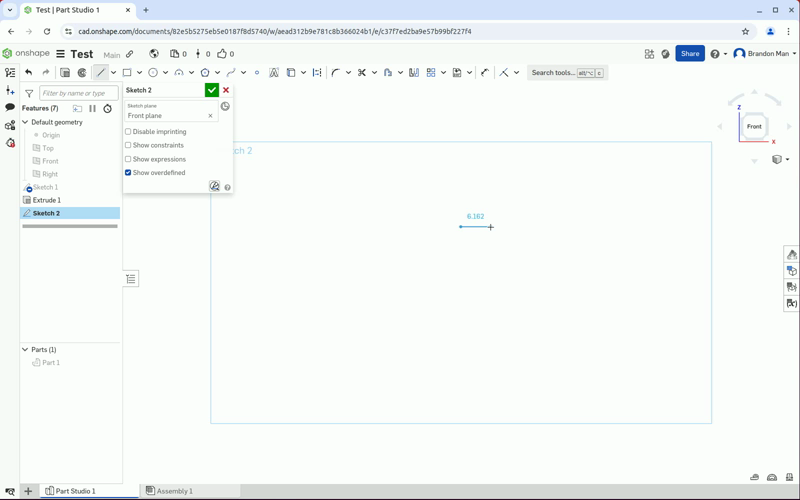
mouse_move(517, 226)
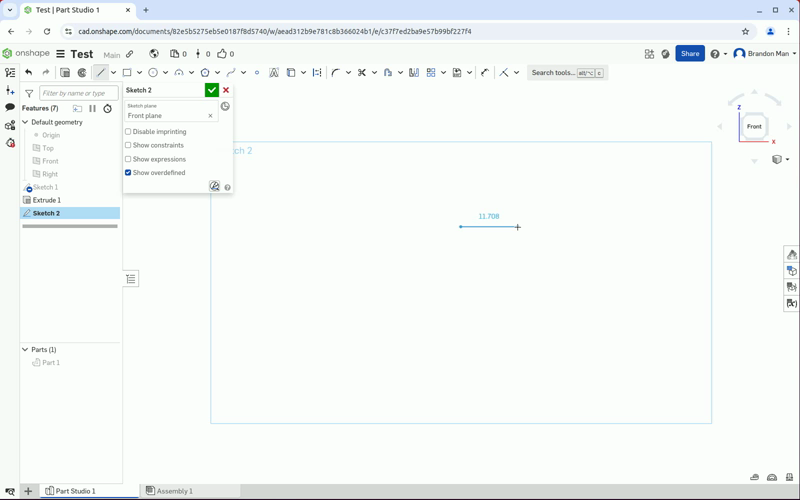
click(517, 226)
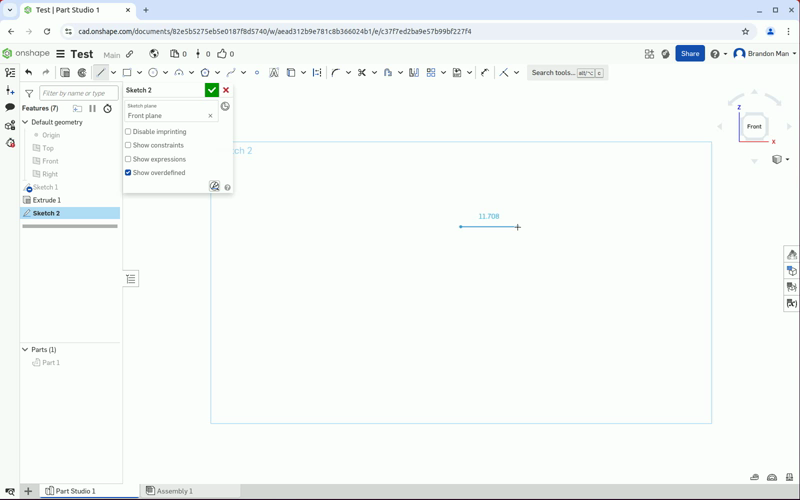
key_up(shift)
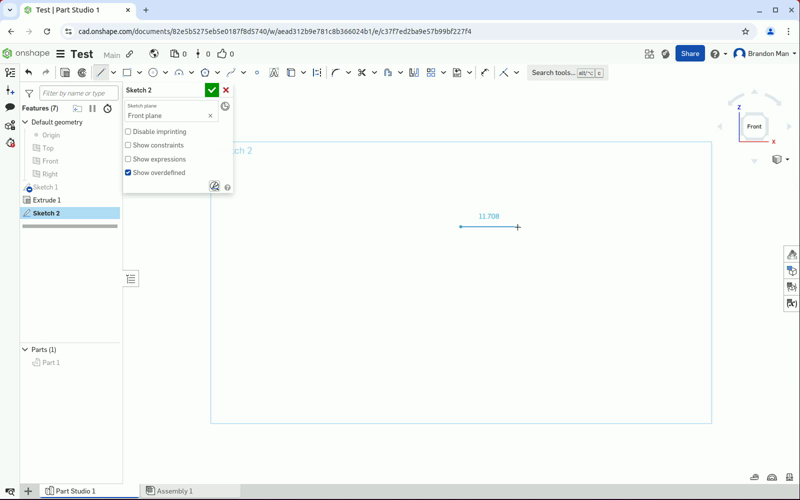
key_down(shift)
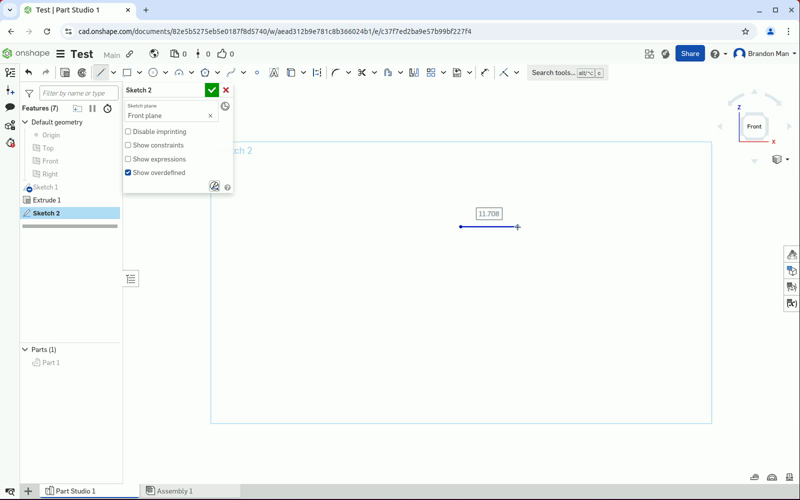
mouse_move(547, 226)
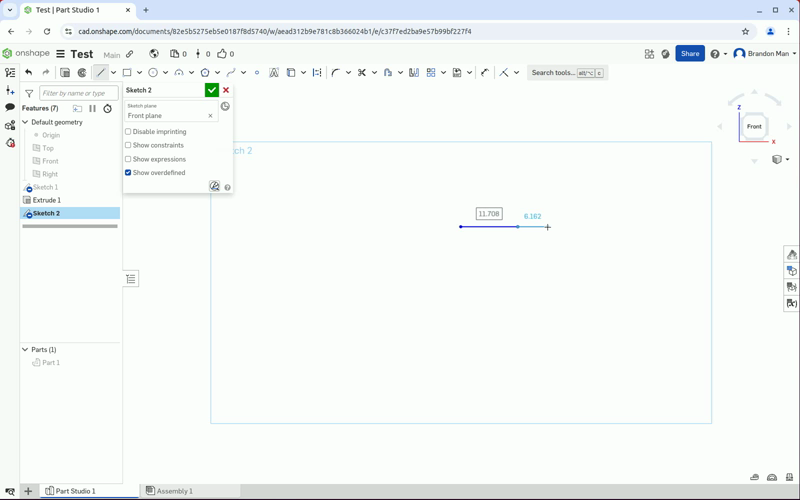
mouse_move(517, 169)
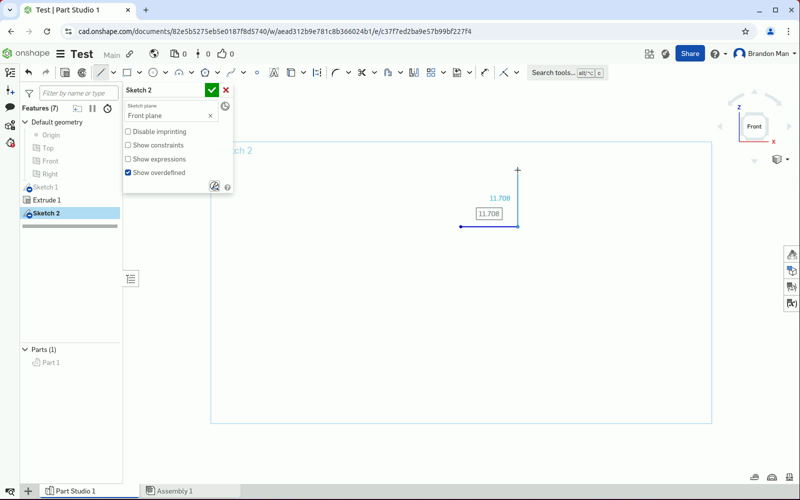
click(517, 169)
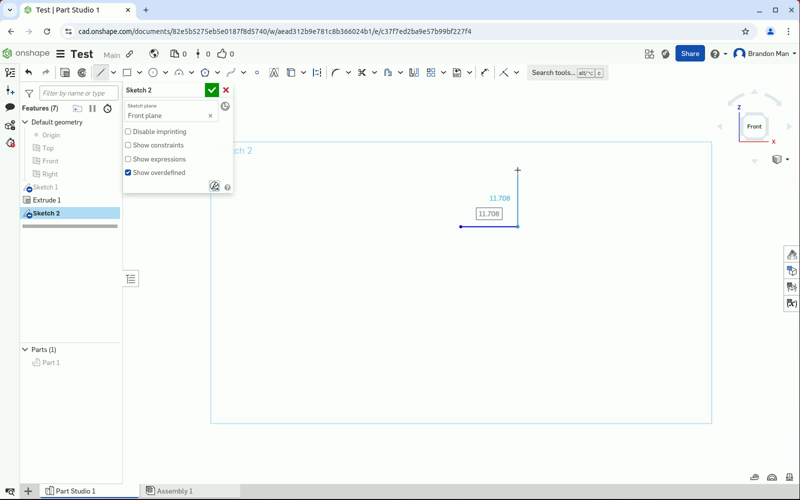
key_up(shift)
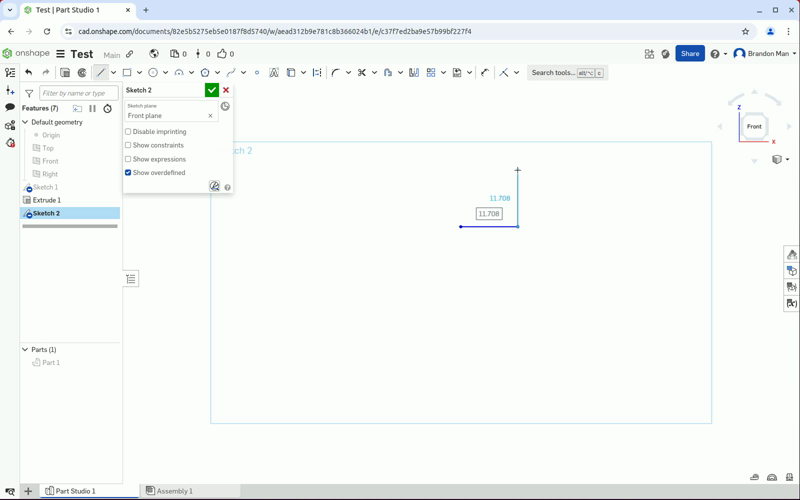
key_down(shift)
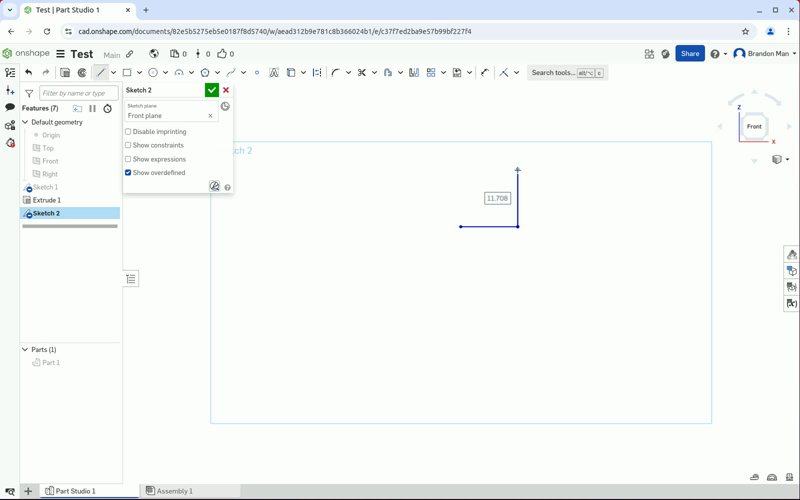
mouse_move(547, 169)
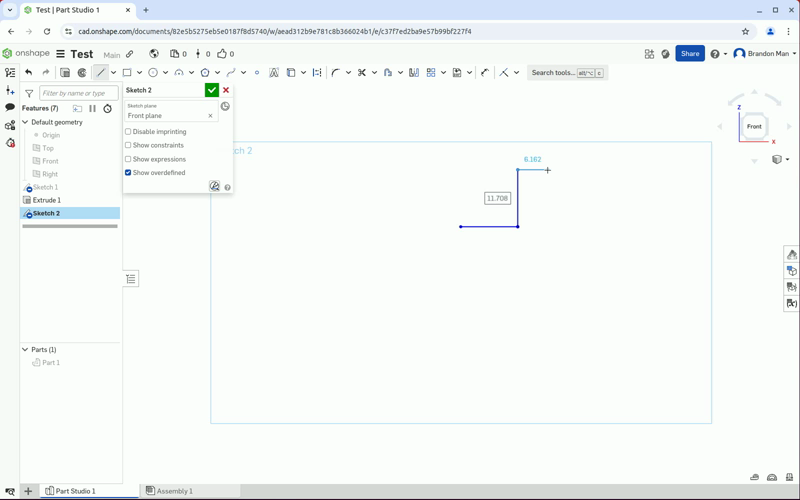
mouse_move(460, 169)
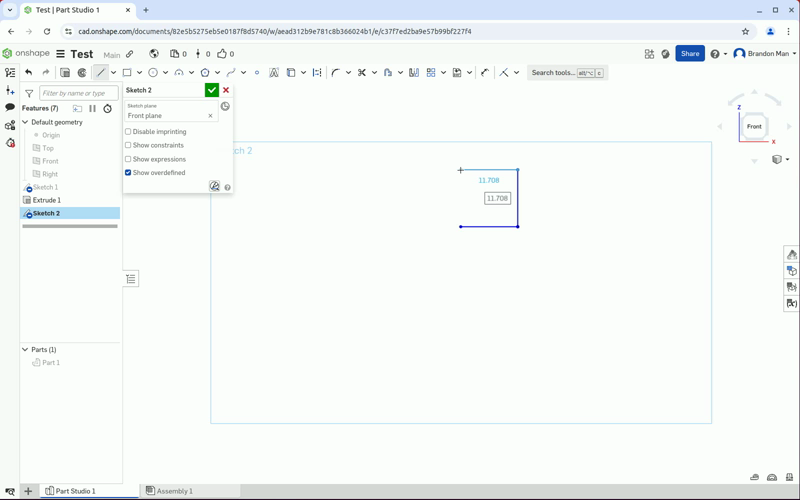
click(460, 169)
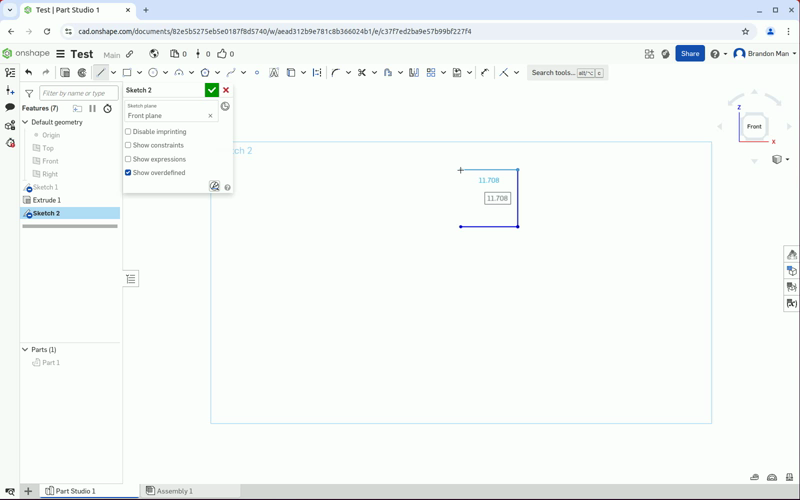
key_up(shift)
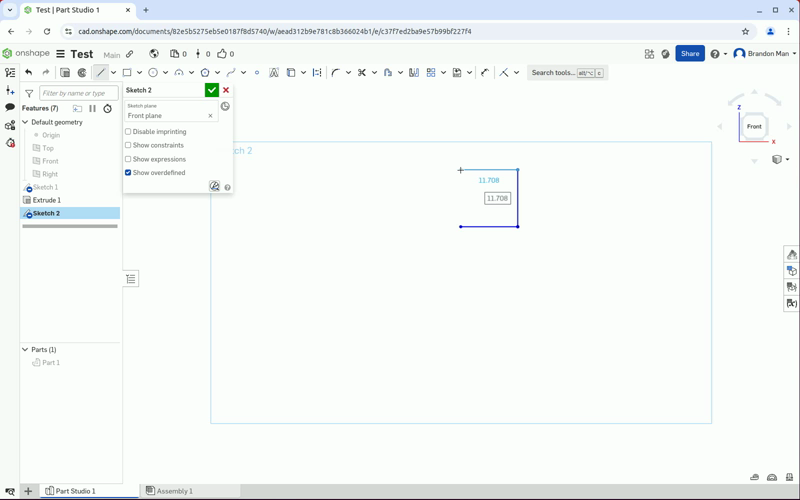
mouse_move(490, 169)
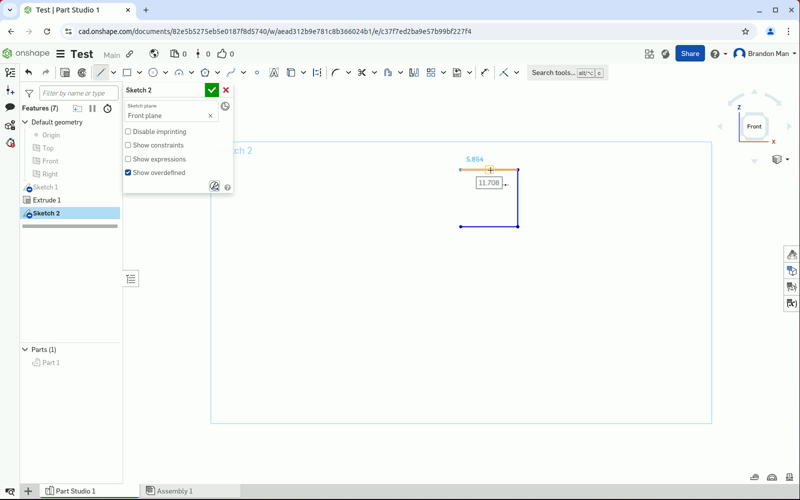
key_down(shift)
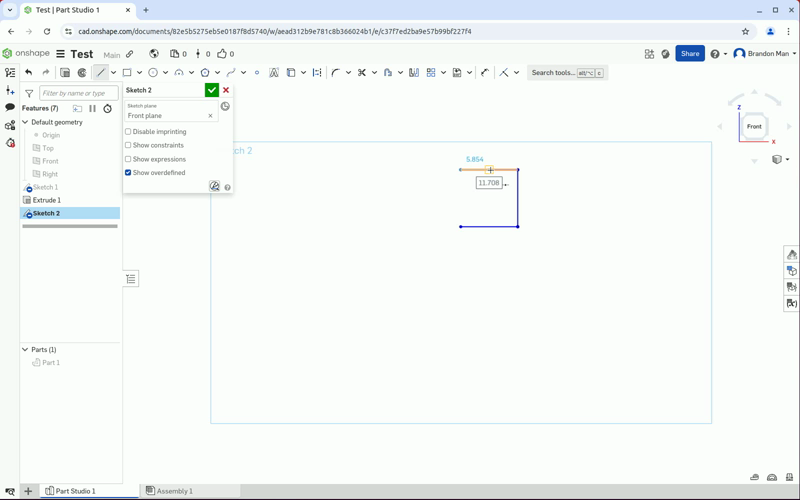
mouse_move(460, 226)
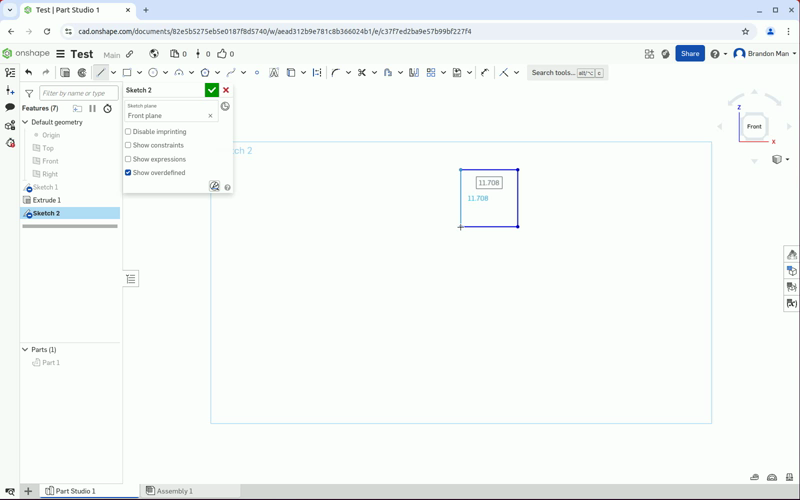
key_up(shift)
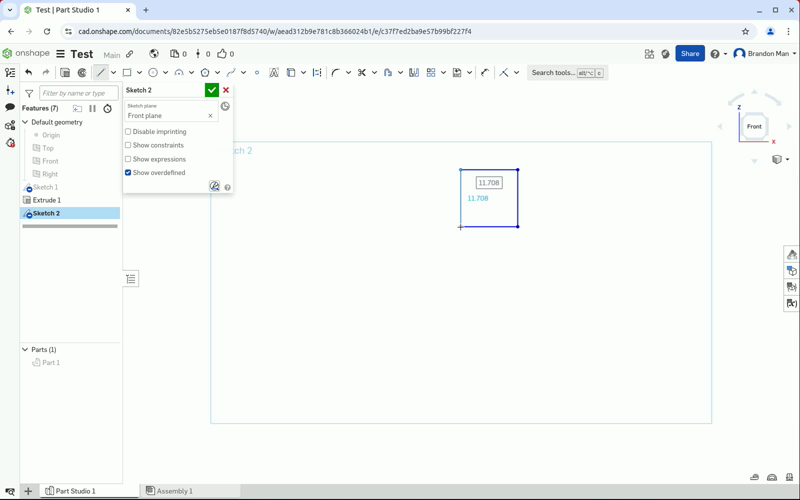
click(460, 226)
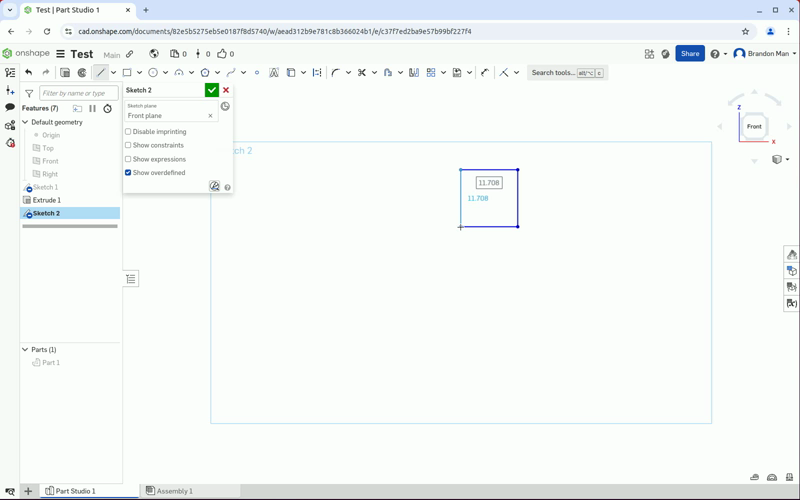
key(esc)
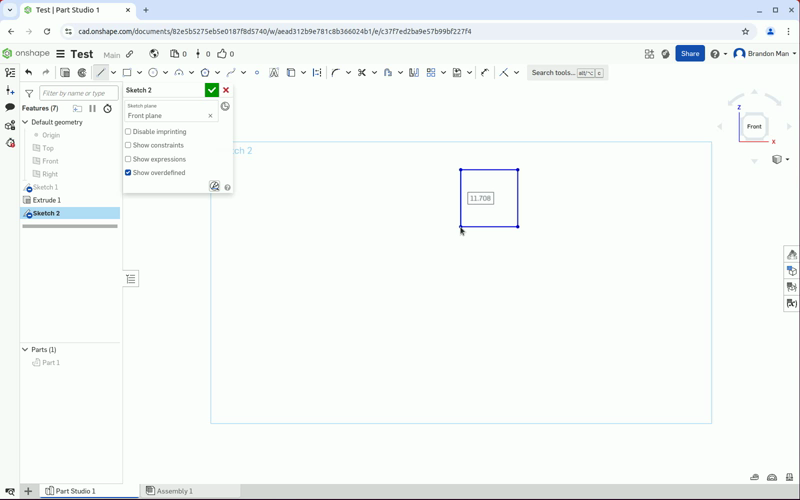
mouse_move(484, 182)
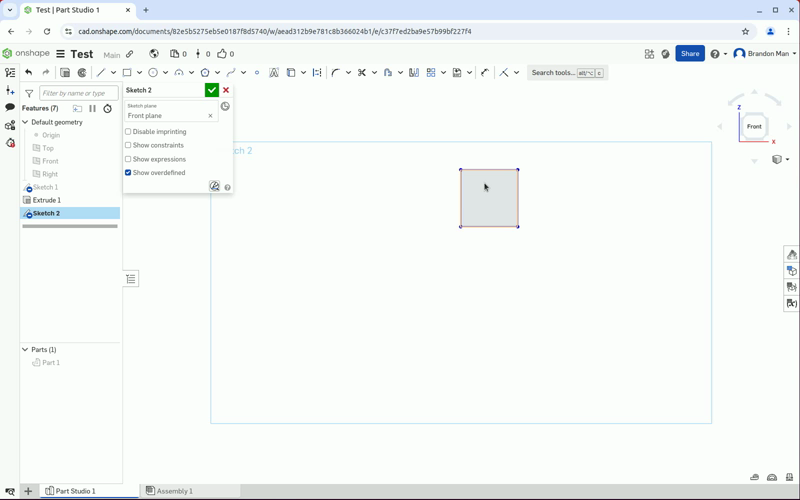
click(484, 182)
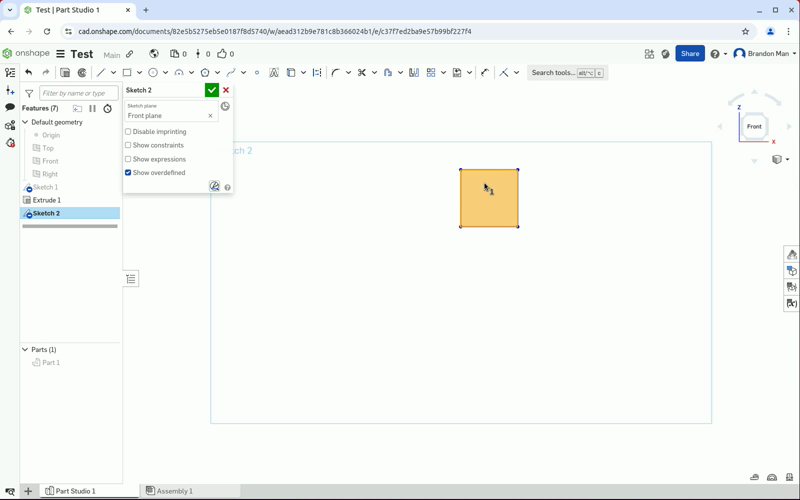
mouse_move(73, 352)
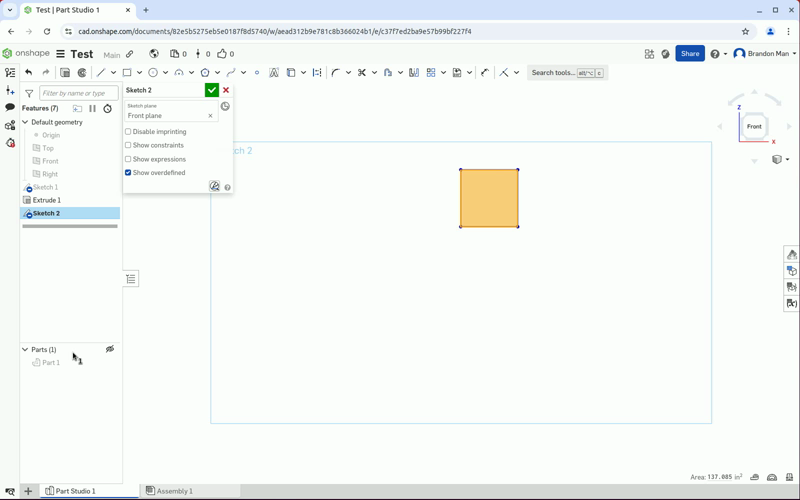
key(shift+y)
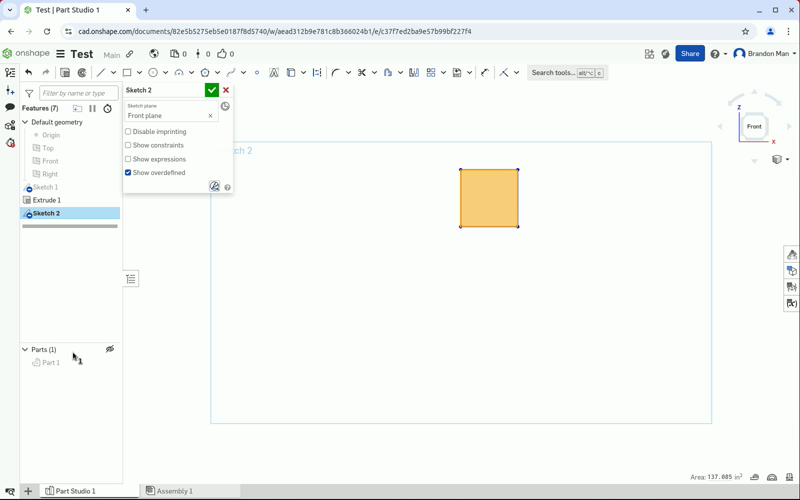
key(shift+e)
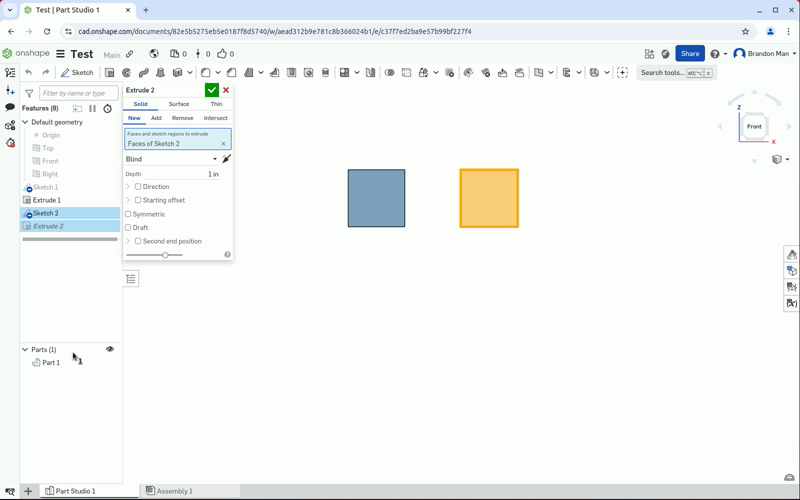
mouse_move(143, 106)
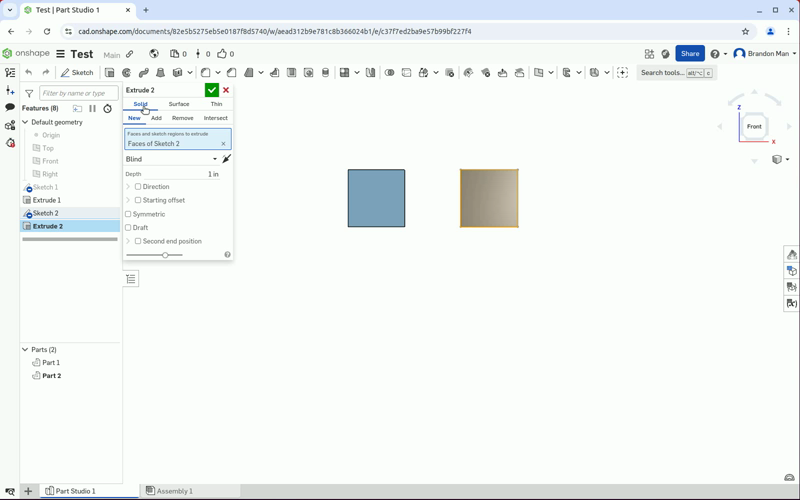
click(143, 106)
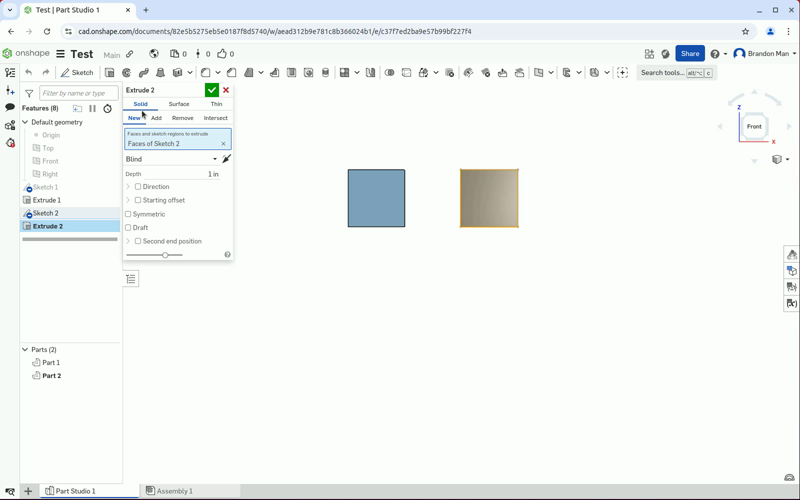
mouse_move(137, 120)
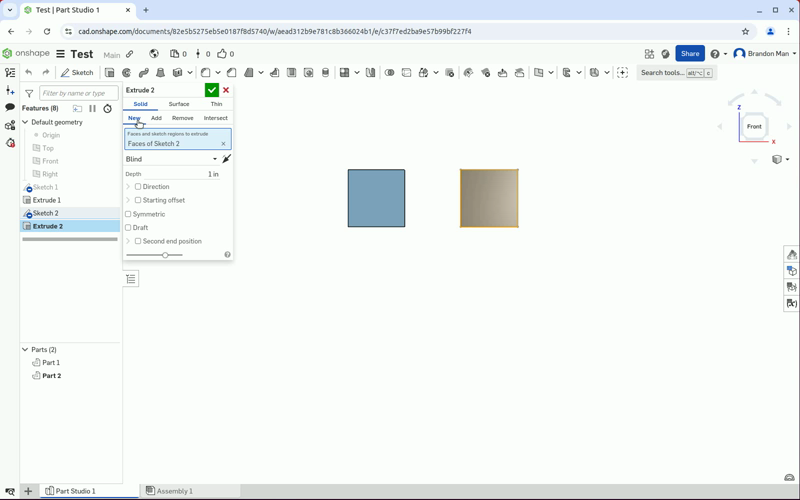
click(137, 120)
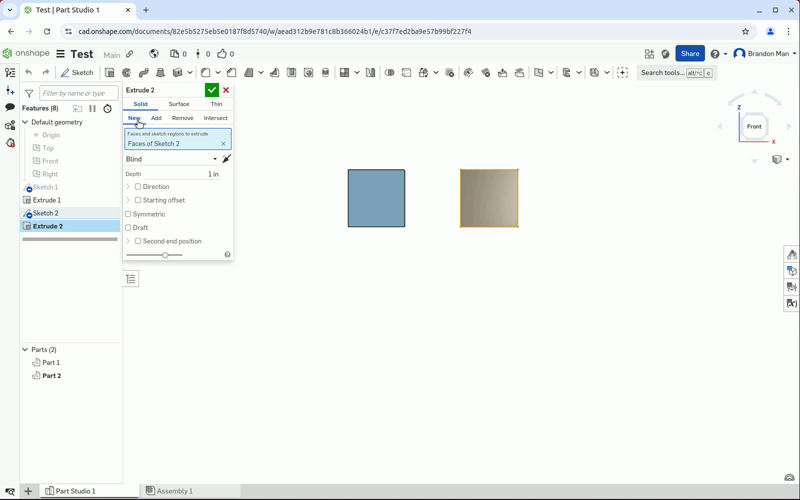
key(tab, 4)
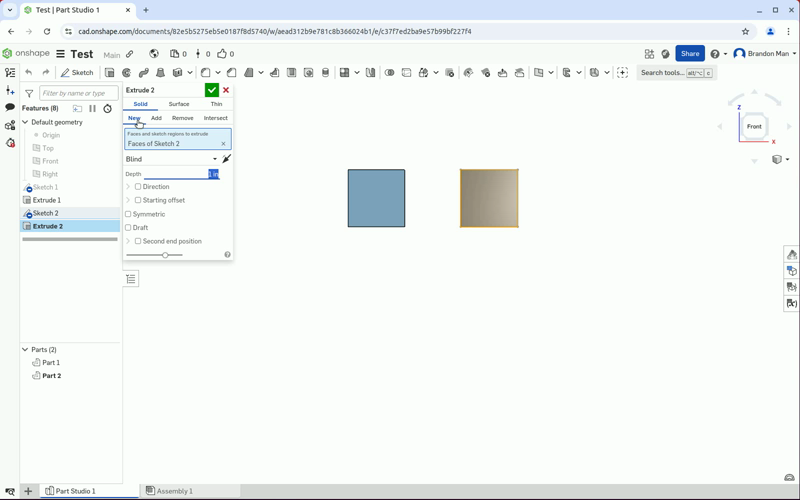
text(11.554)
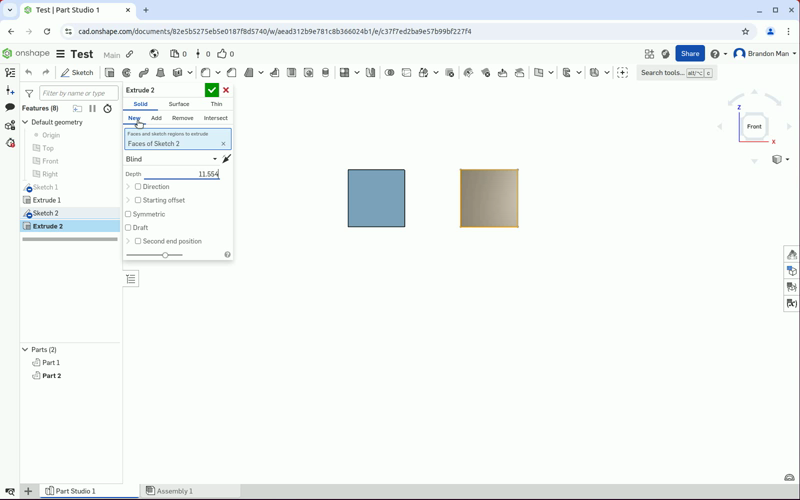
key(enter)
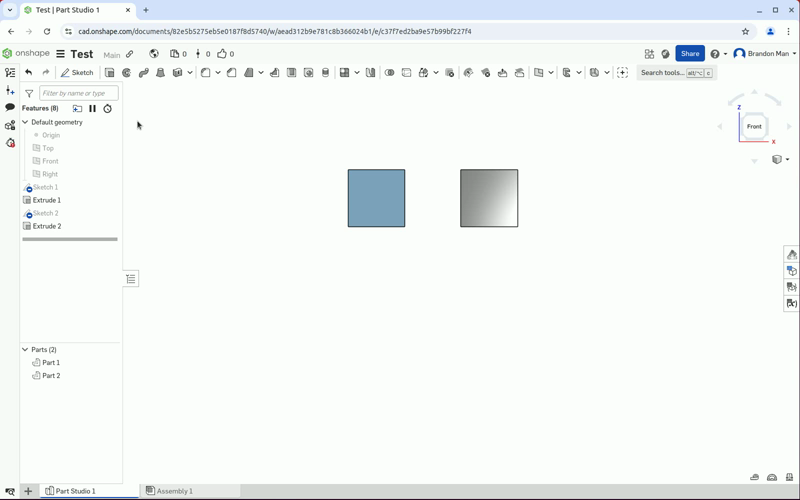
key(shift+h)
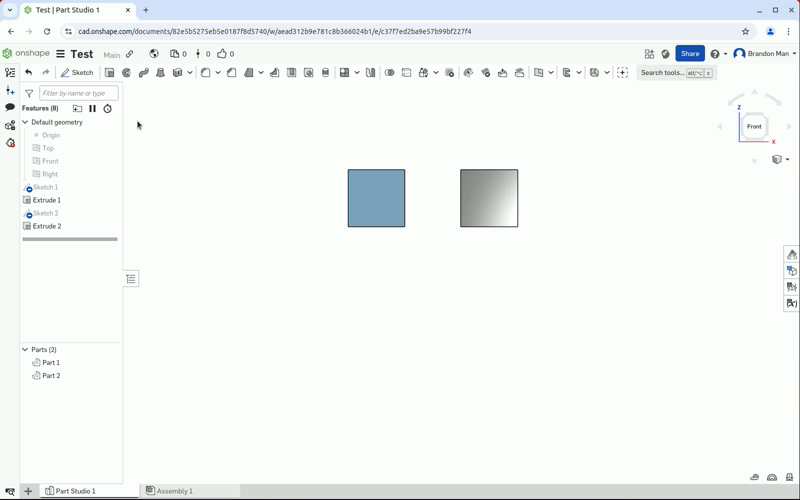
key(shift+h)
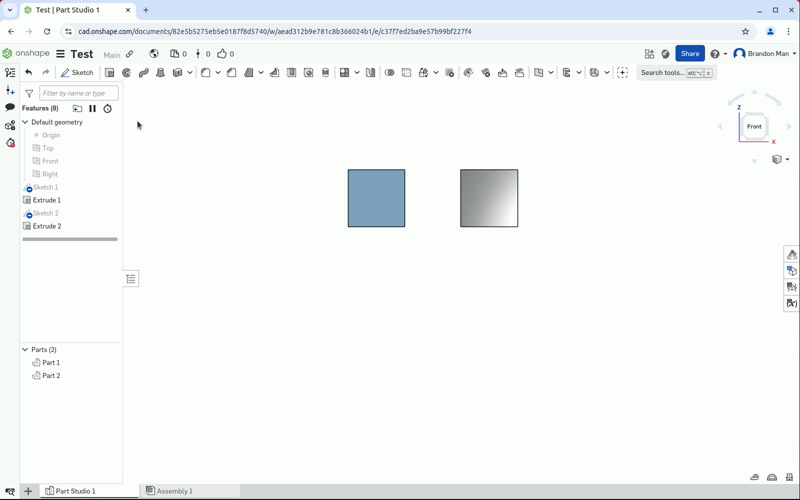
mouse_move(73, 189)
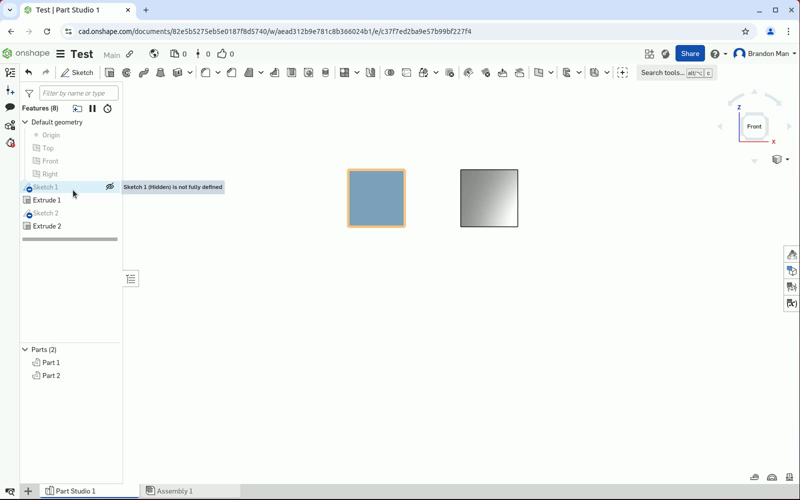
click(73, 189)
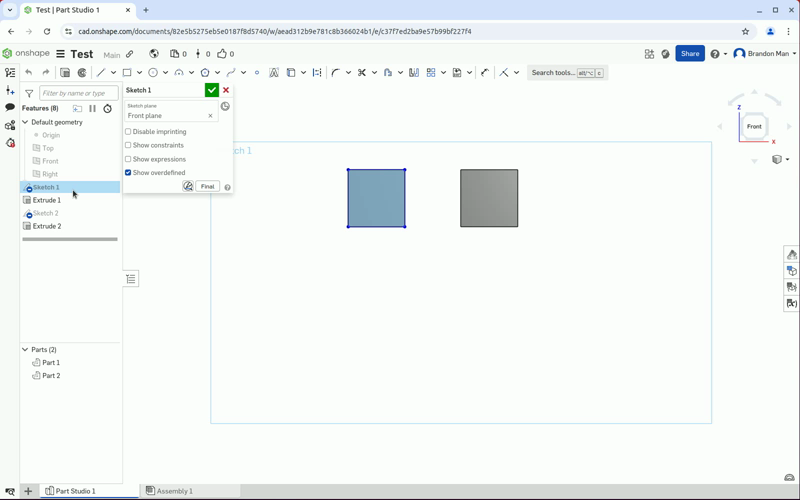
mouse_move(229, 92)
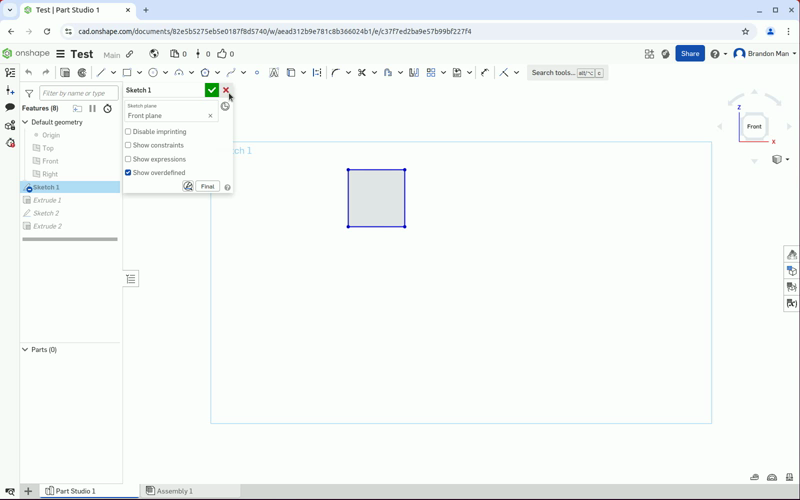
click(229, 92)
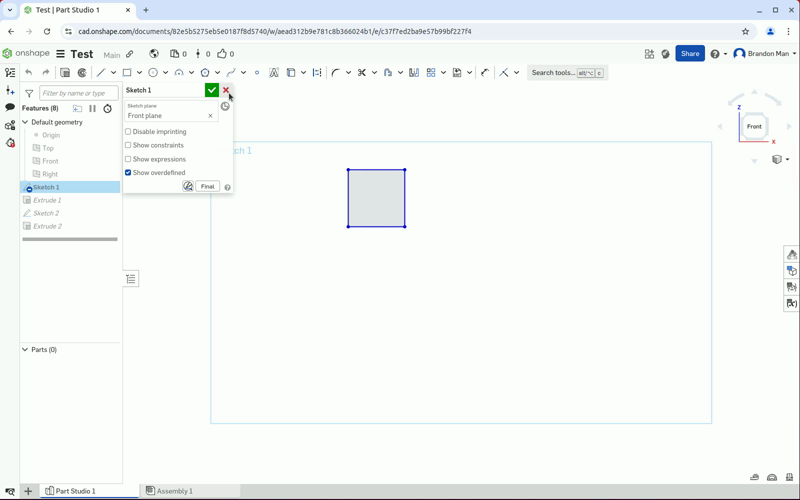
key(shift+s)
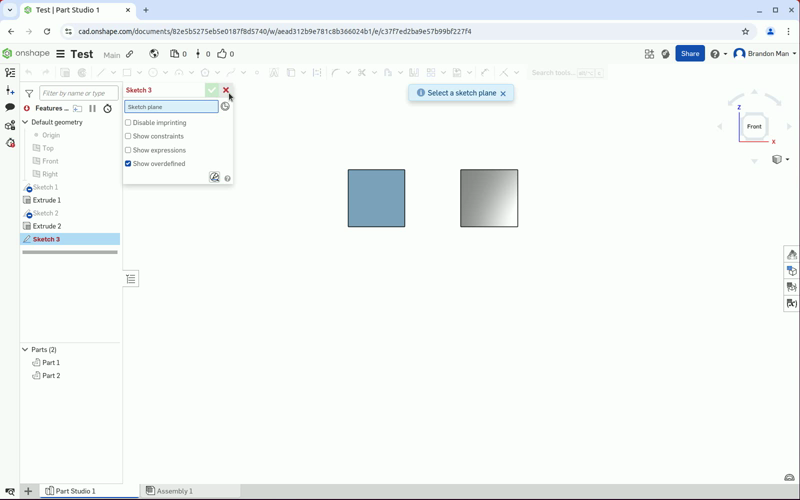
mouse_move(73, 163)
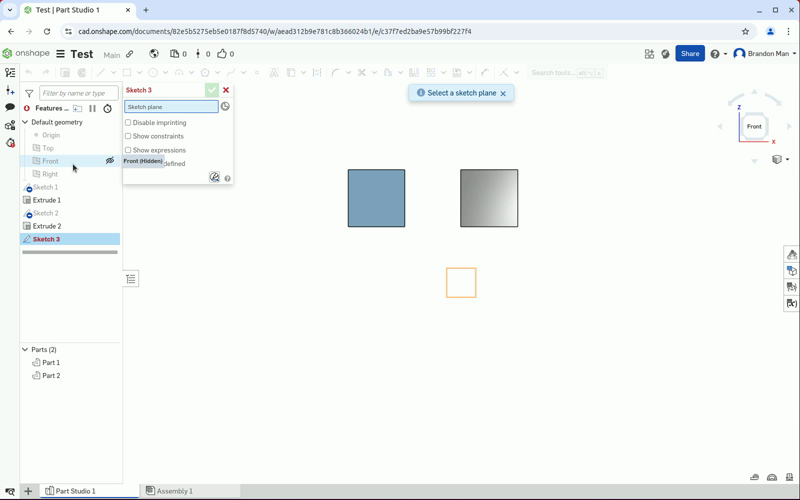
click(73, 163)
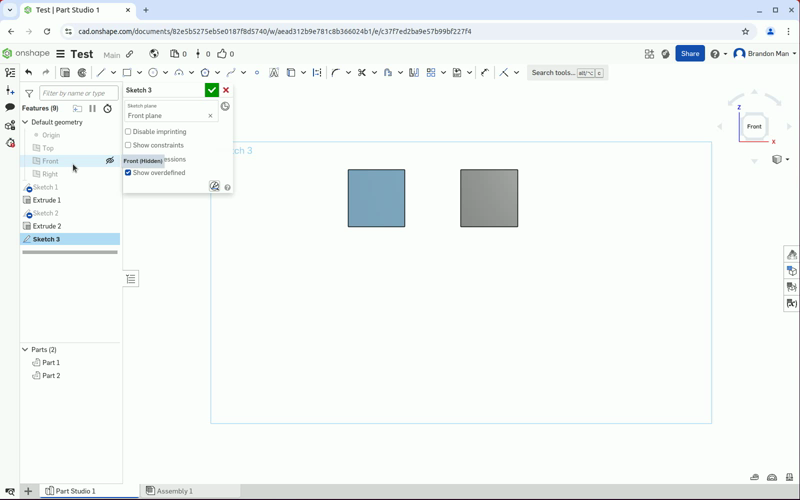
mouse_move(73, 352)
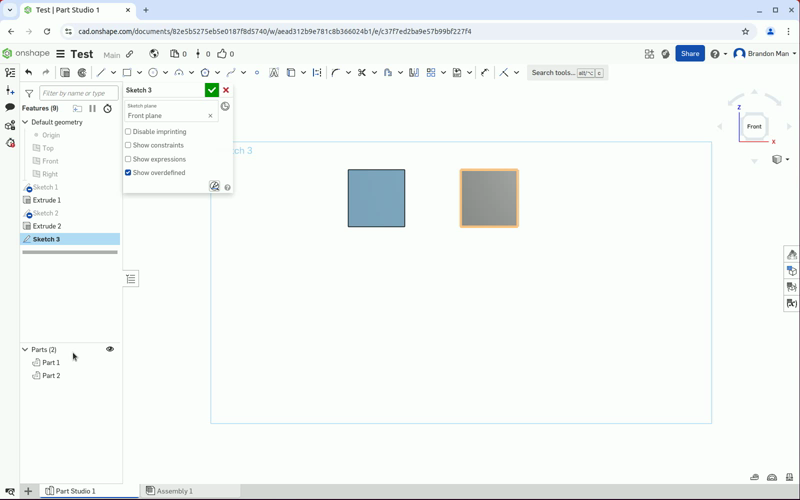
key(y)
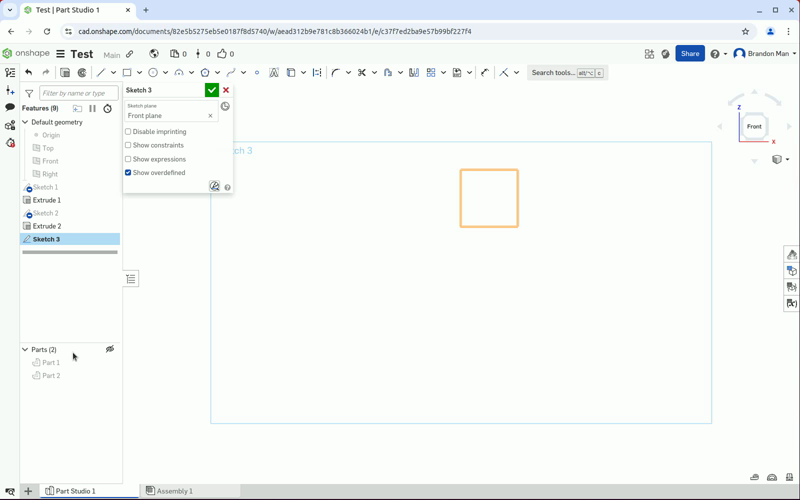
key(l)
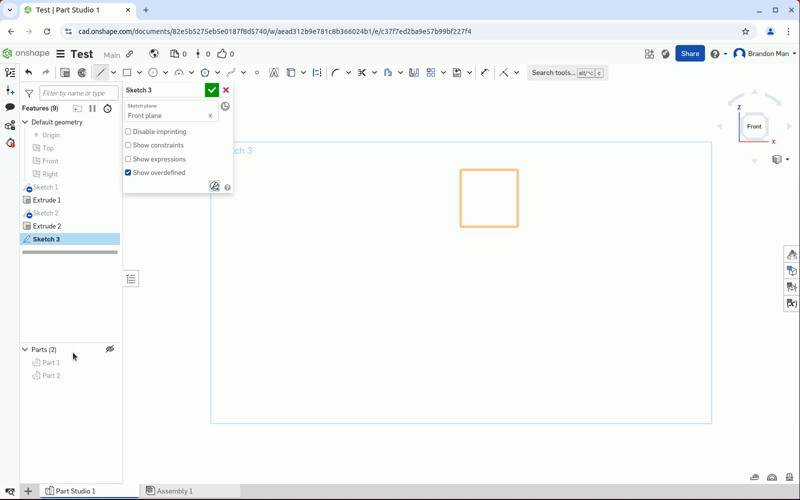
key_down(shift)
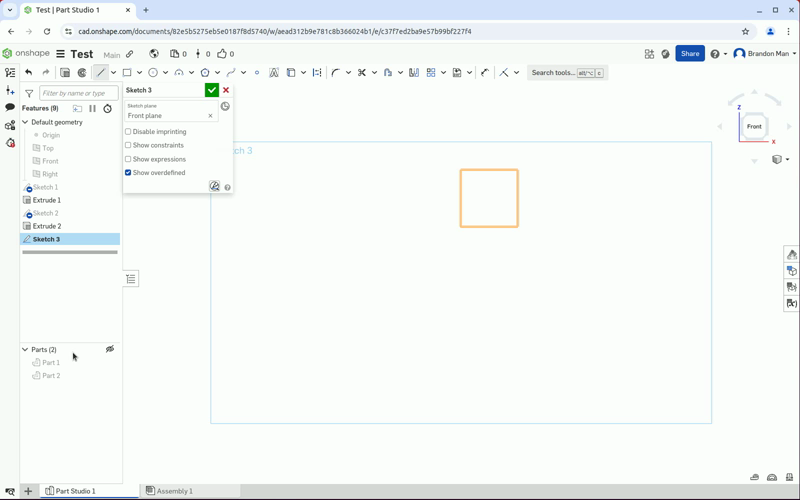
mouse_move(460, 282)
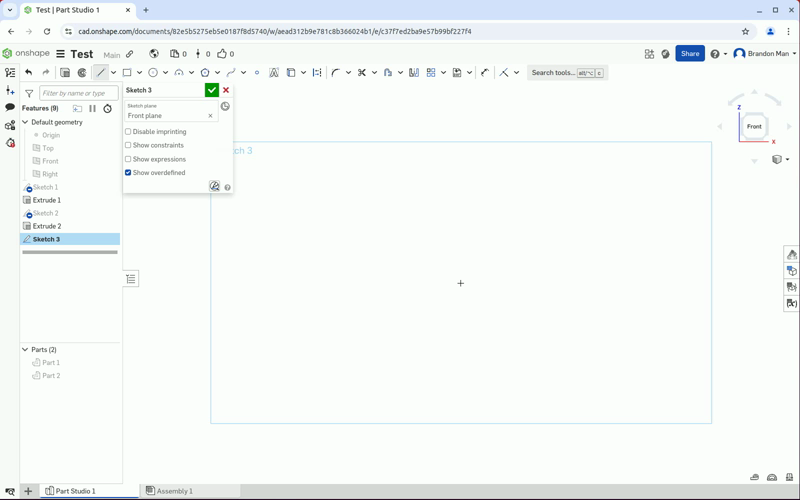
click(460, 282)
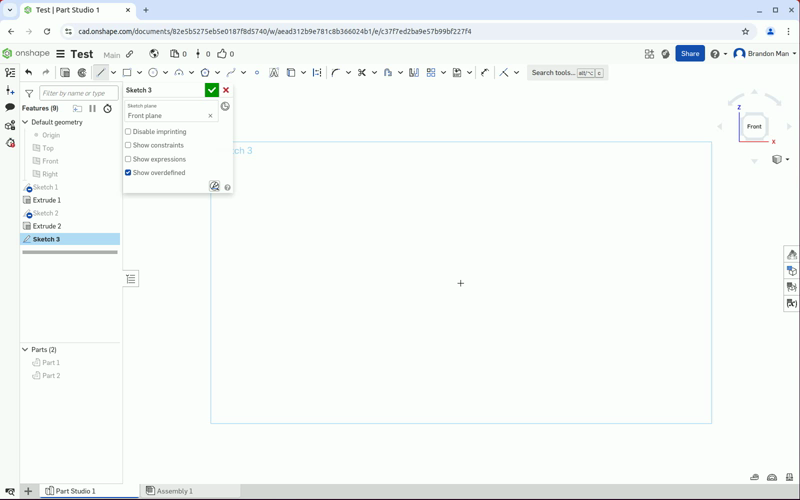
key_up(shift)
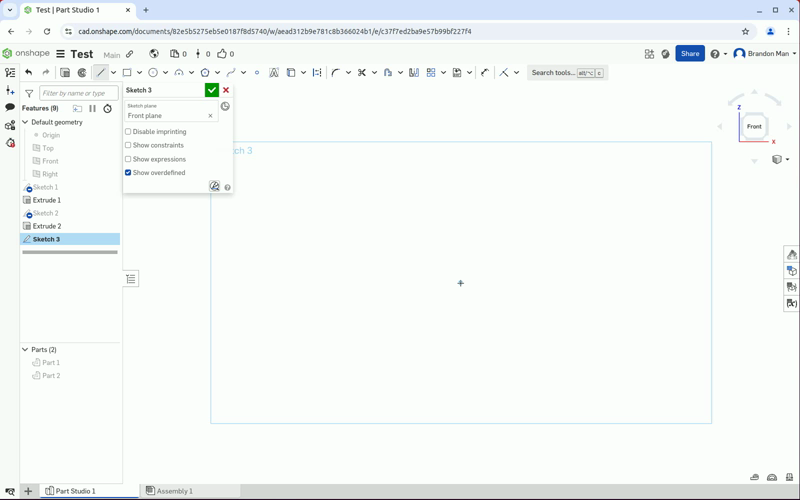
key_down(shift)
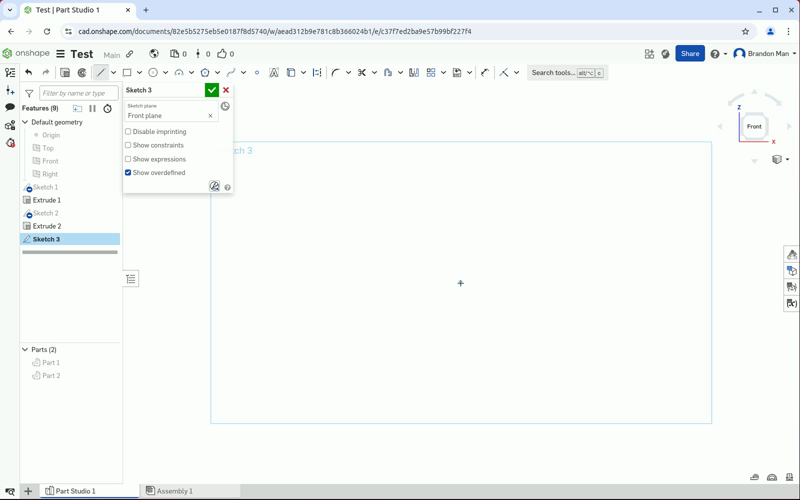
mouse_move(490, 282)
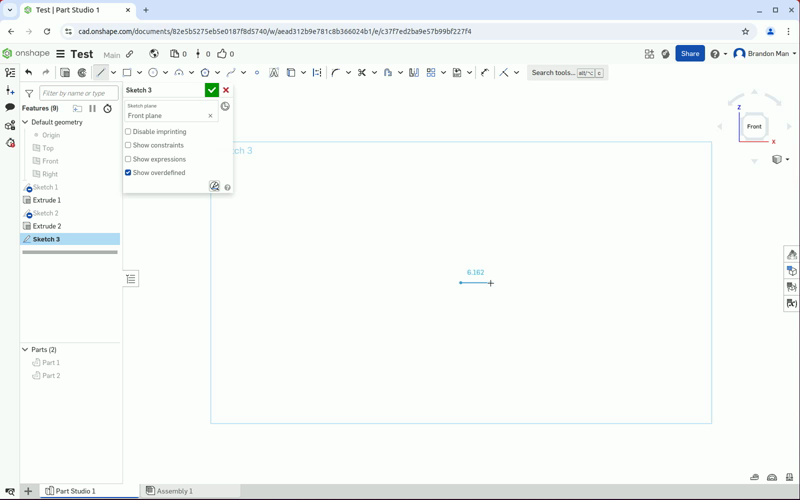
mouse_move(517, 282)
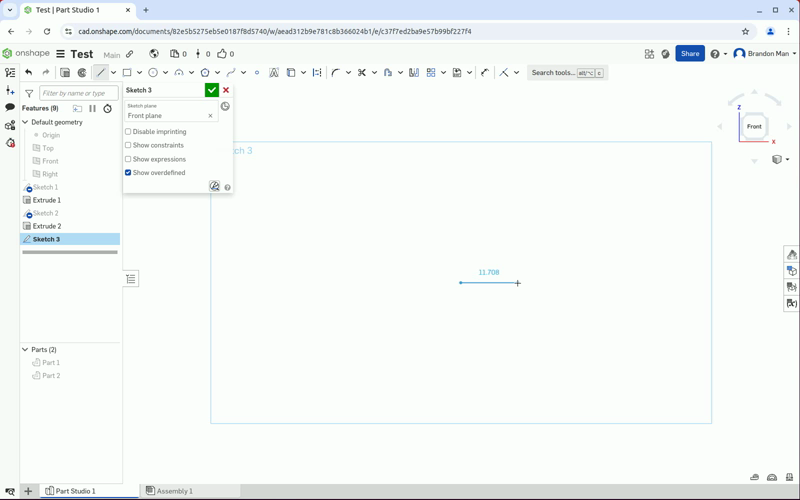
click(517, 282)
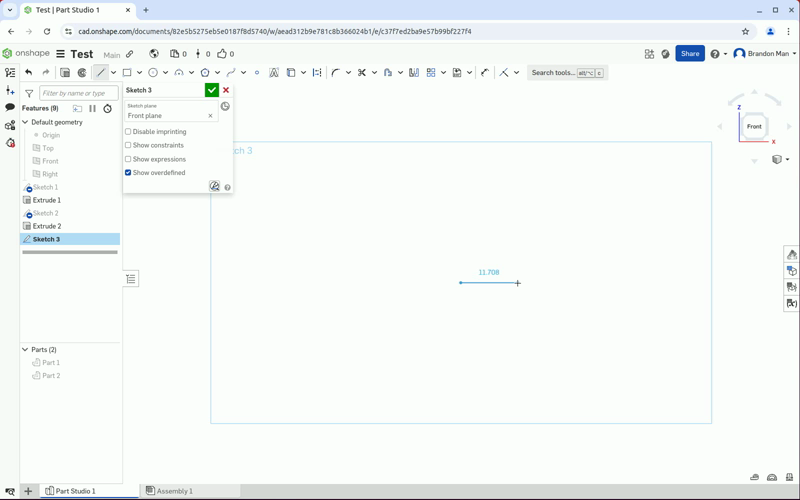
key_up(shift)
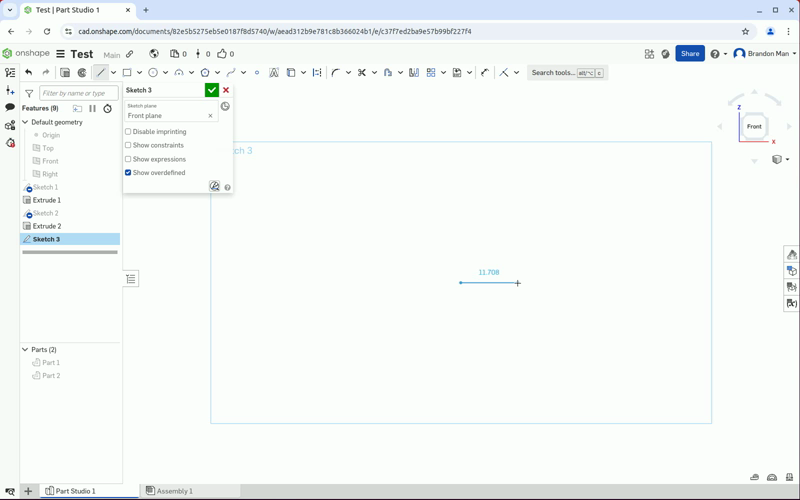
key_down(shift)
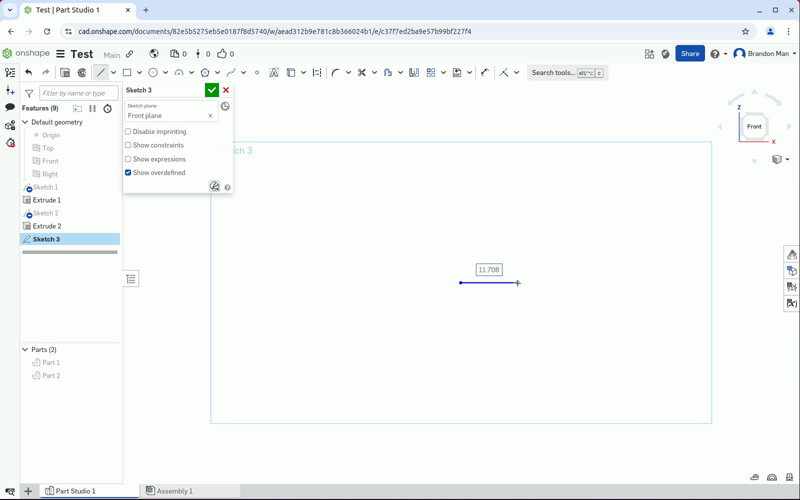
mouse_move(547, 282)
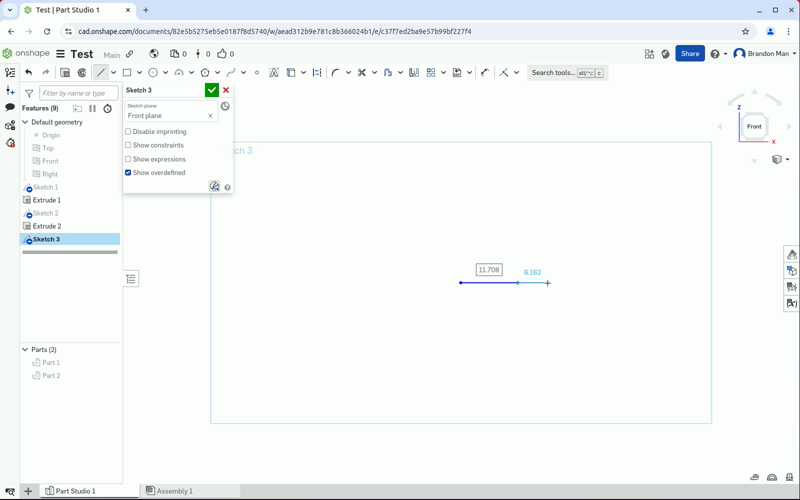
mouse_move(517, 226)
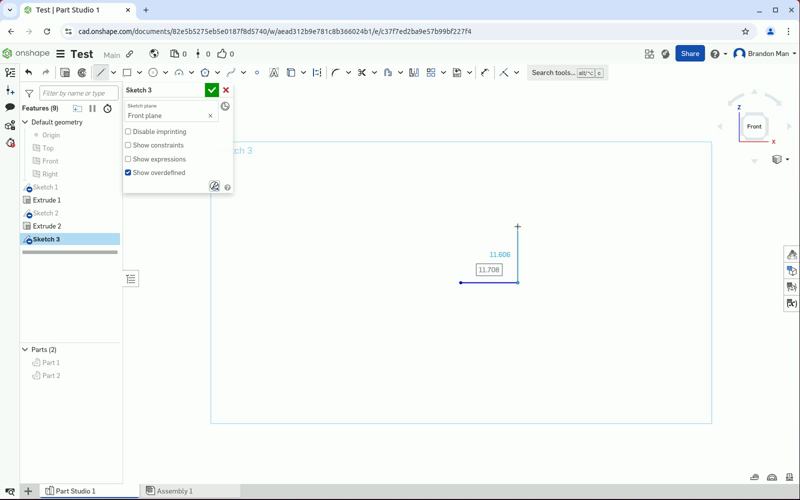
click(517, 226)
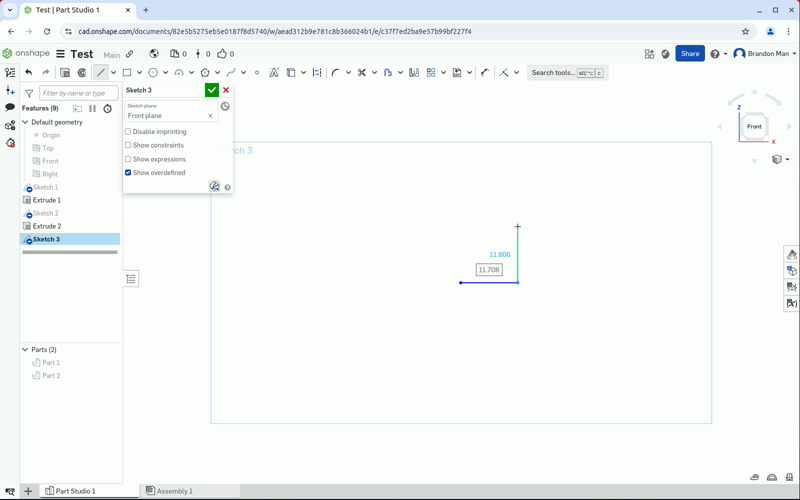
key_up(shift)
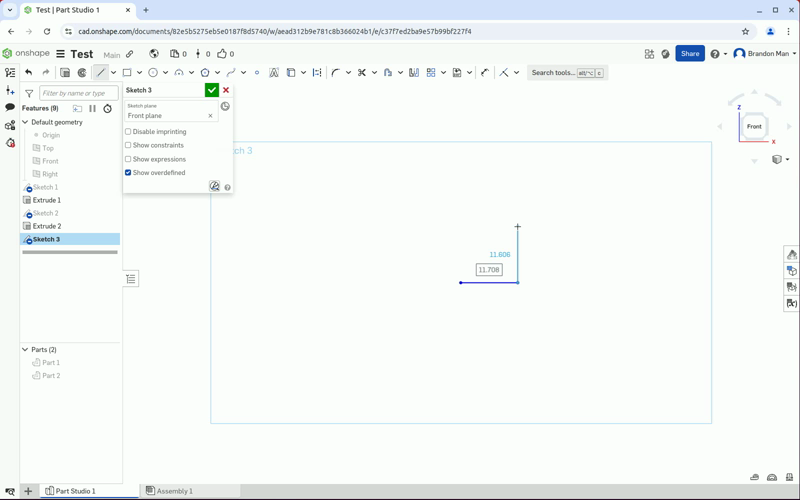
key_down(shift)
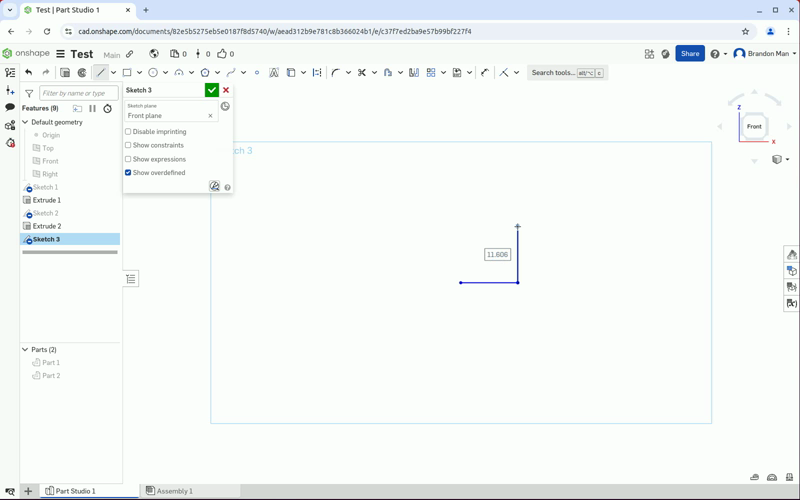
mouse_move(547, 226)
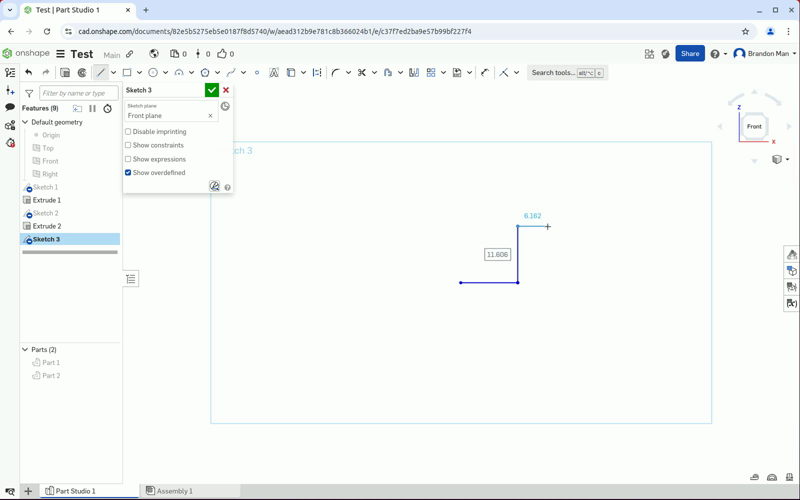
mouse_move(460, 226)
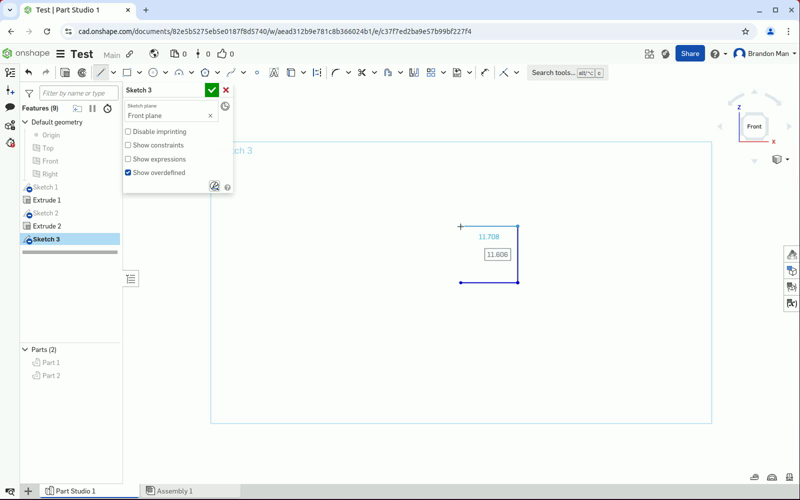
click(460, 226)
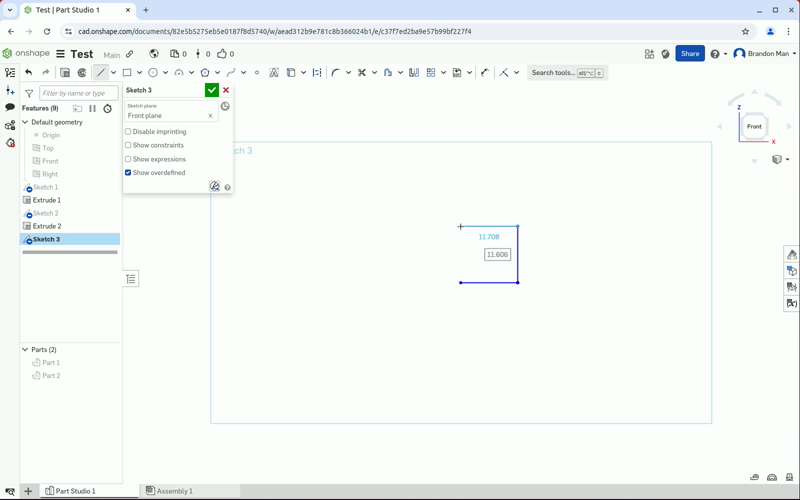
key_up(shift)
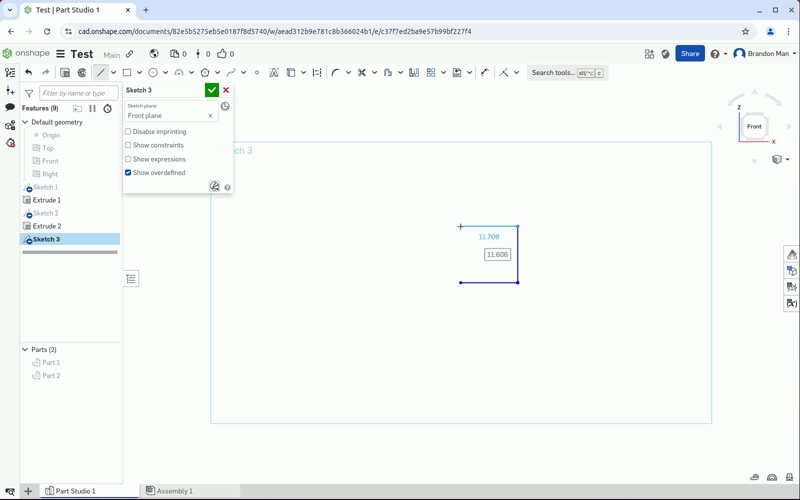
mouse_move(490, 226)
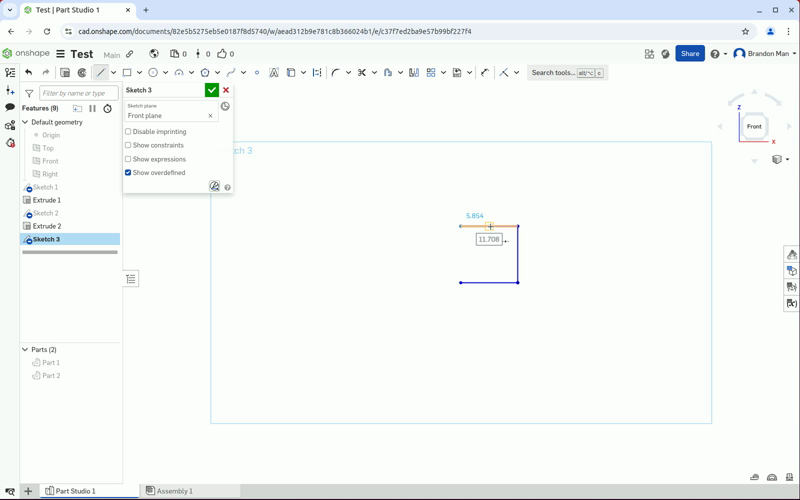
key_down(shift)
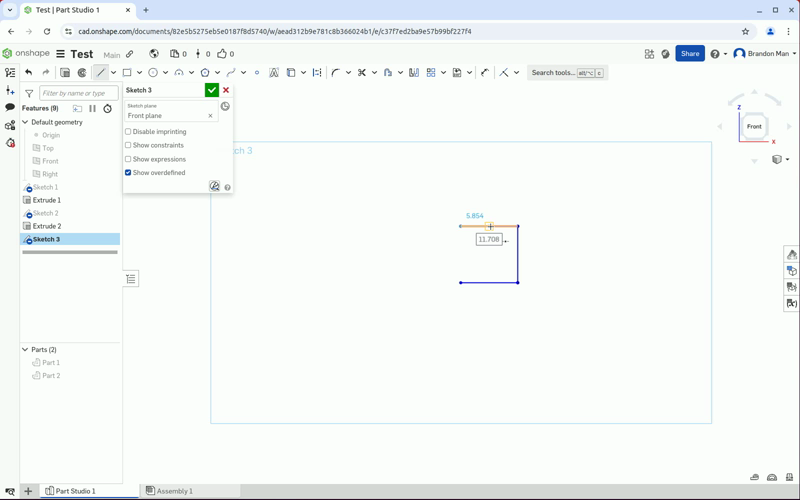
mouse_move(460, 282)
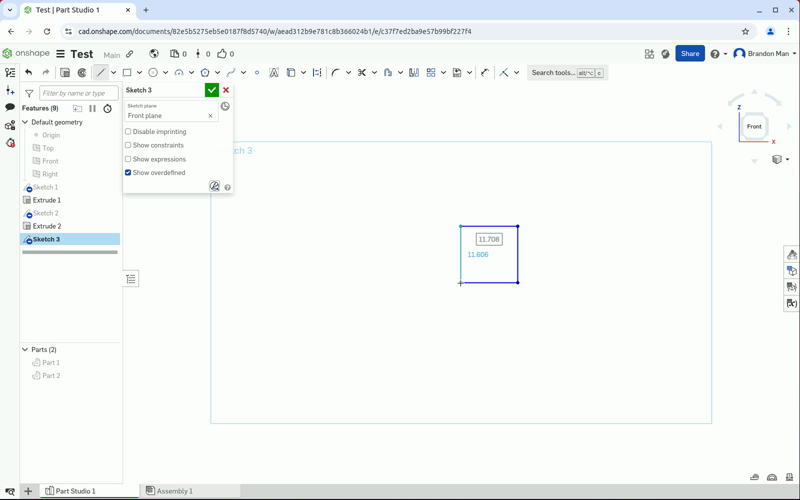
key_up(shift)
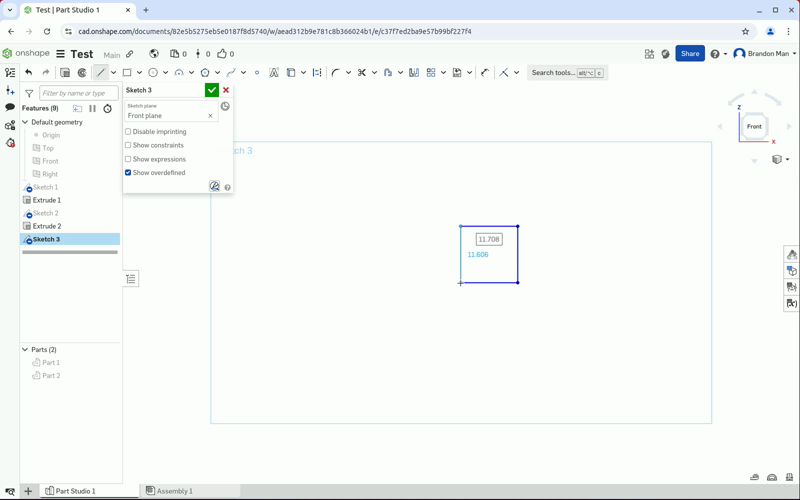
click(460, 282)
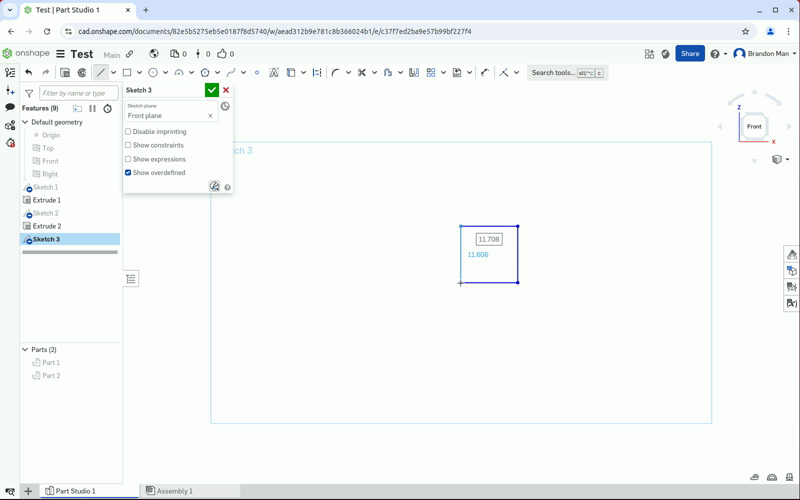
key(esc)
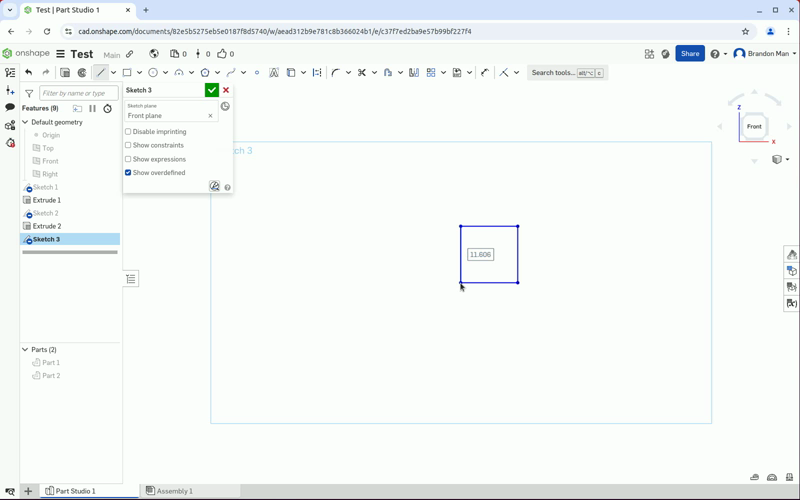
mouse_move(509, 261)
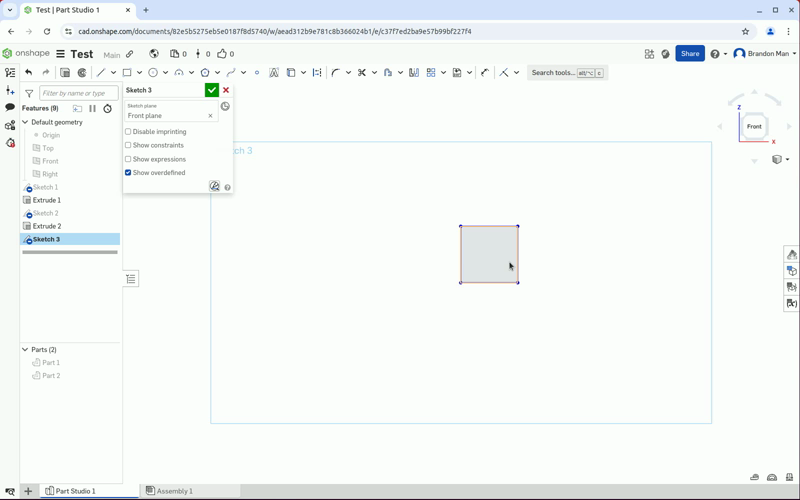
click(509, 261)
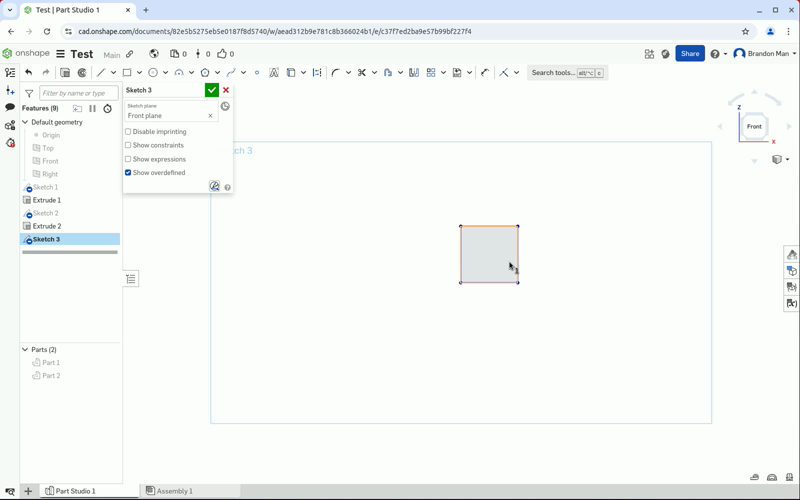
mouse_move(73, 352)
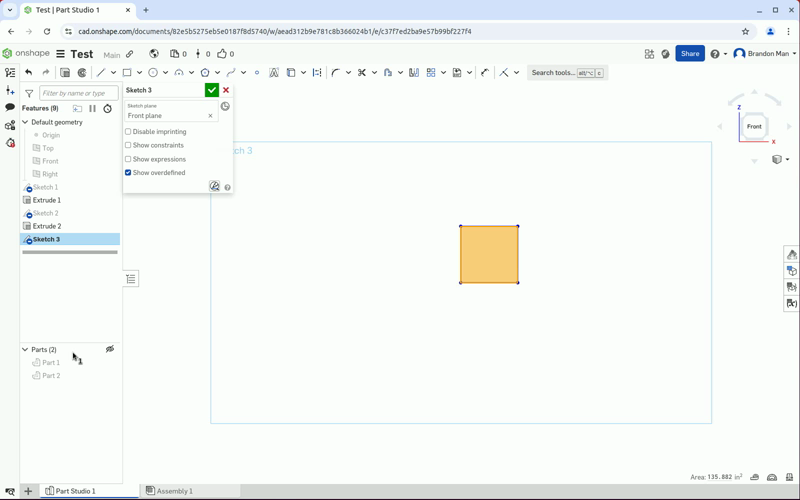
key(shift+y)
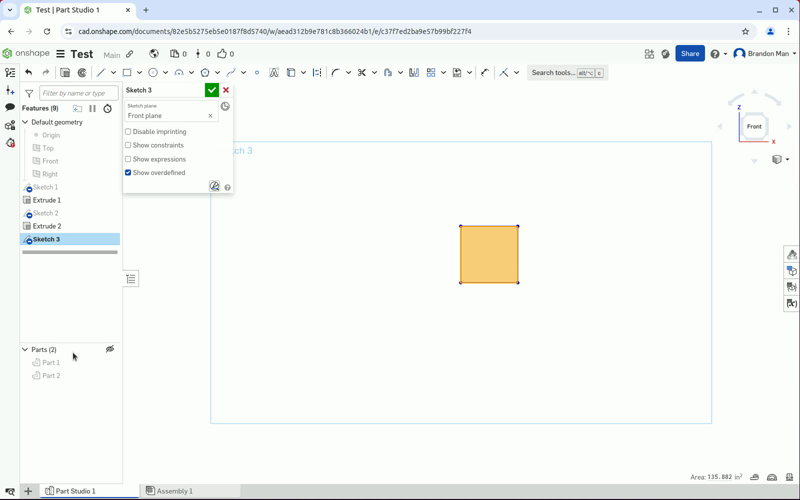
key(shift+e)
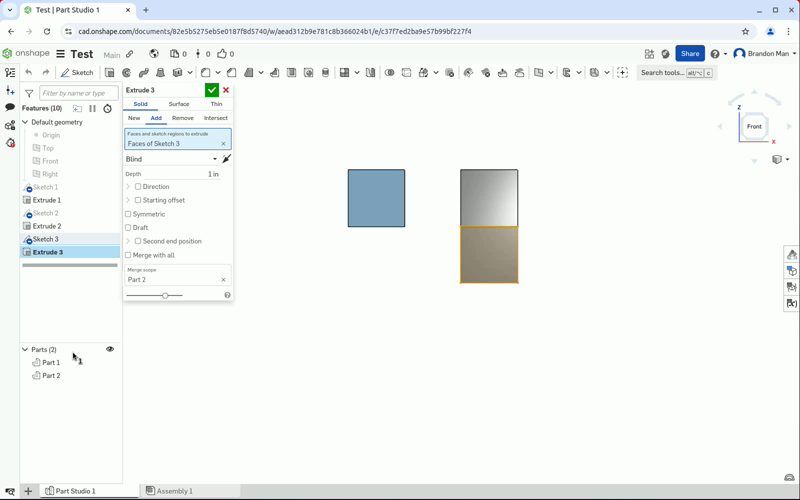
mouse_move(143, 106)
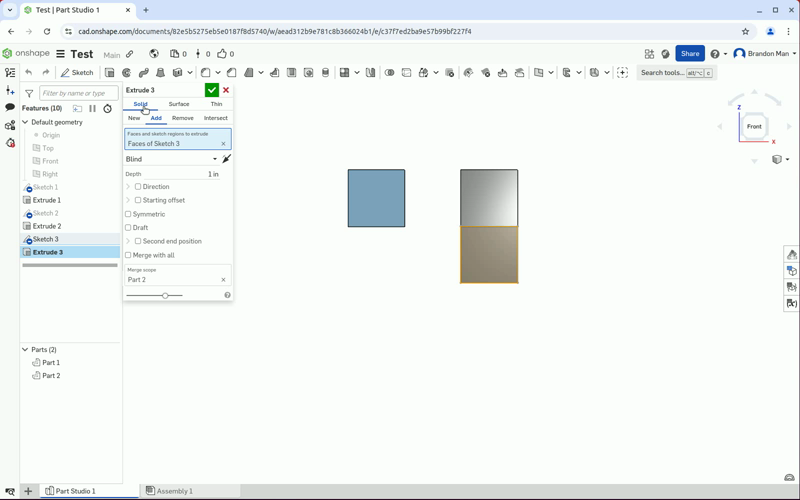
click(143, 106)
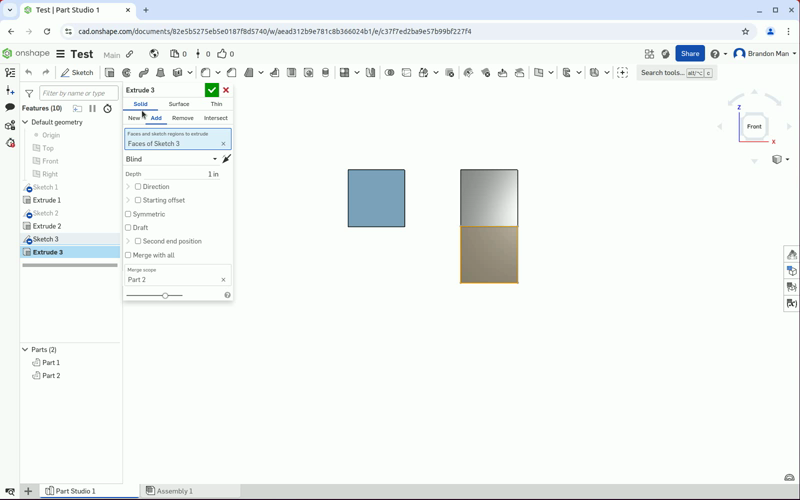
mouse_move(137, 120)
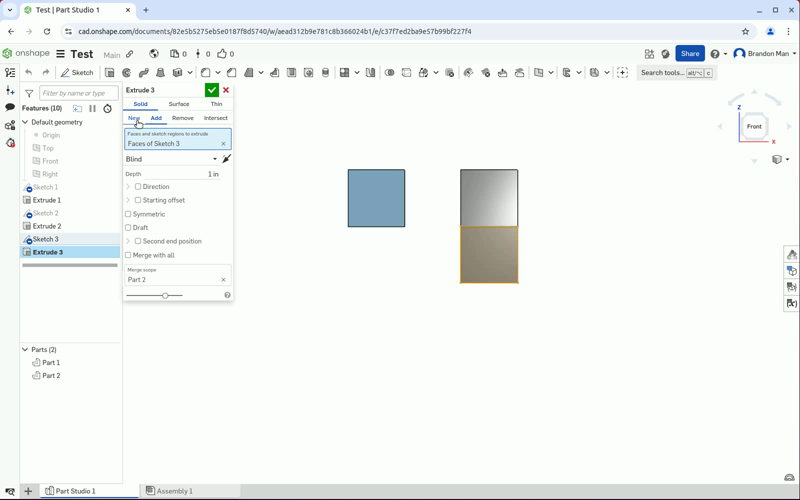
click(137, 120)
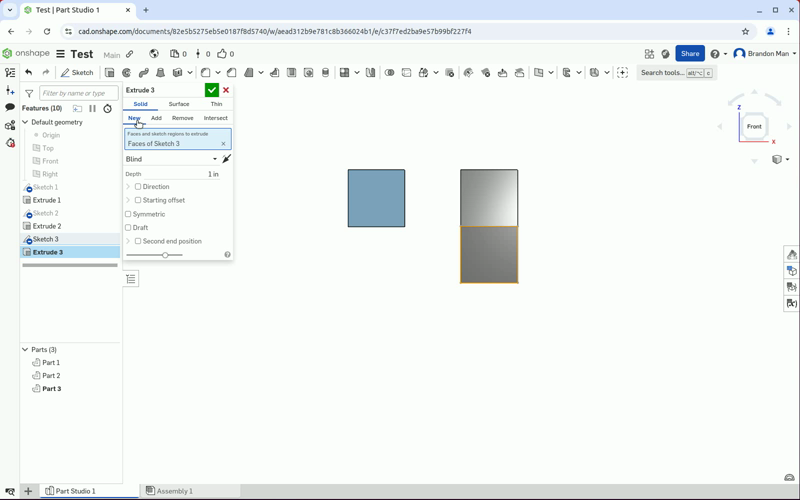
key(tab, 4)
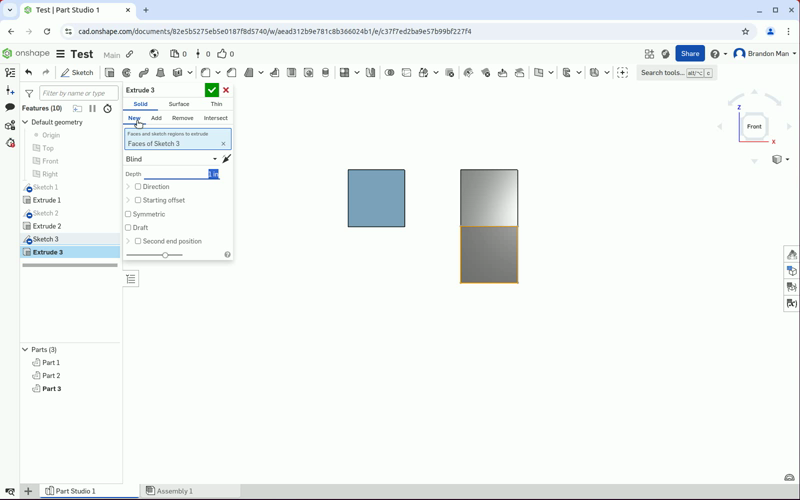
text(11.554)
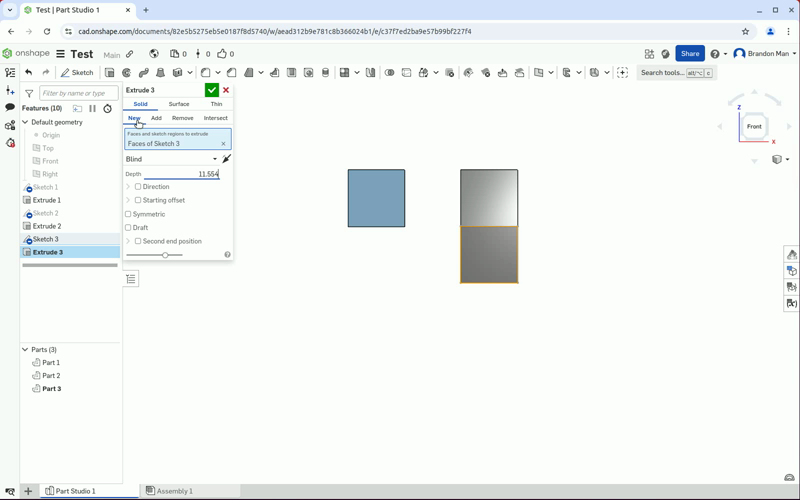
key(enter)
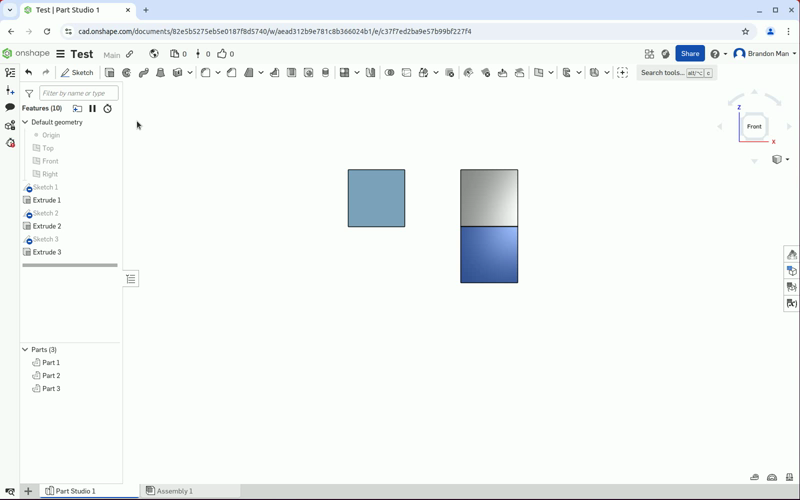
key(shift+h)
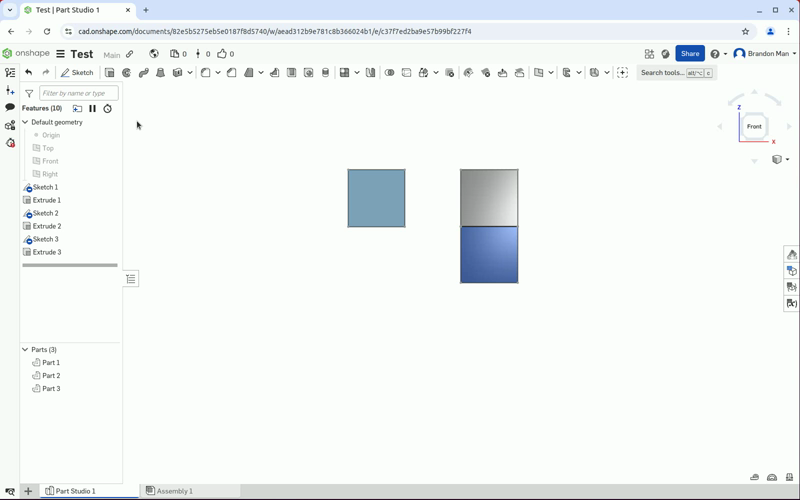
key(shift+h)
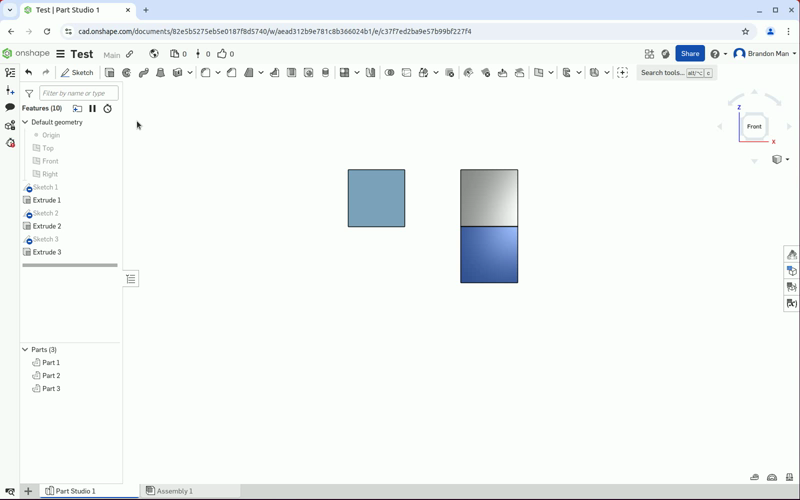
mouse_move(73, 189)
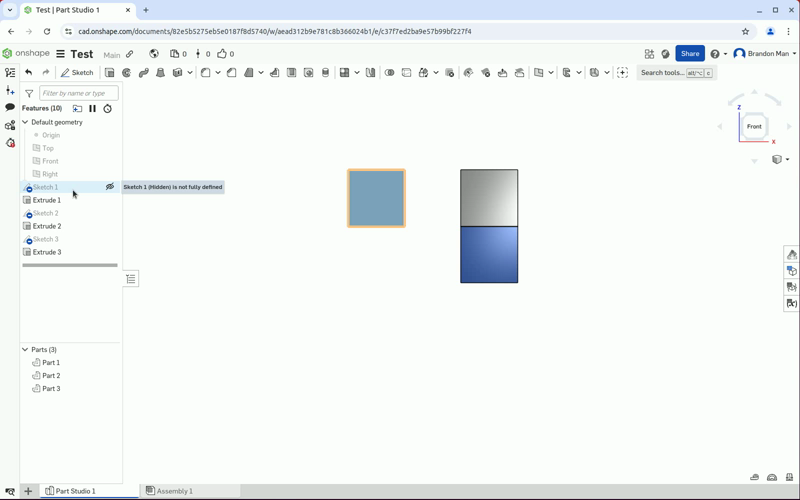
click(73, 189)
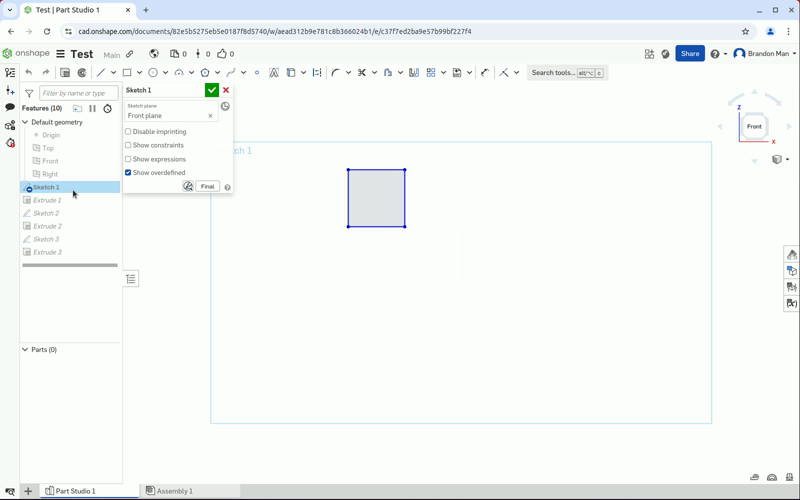
mouse_move(229, 92)
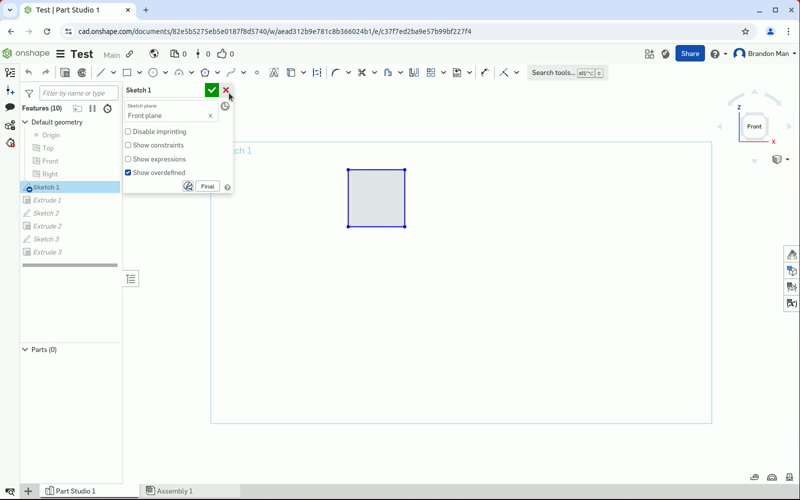
click(229, 92)
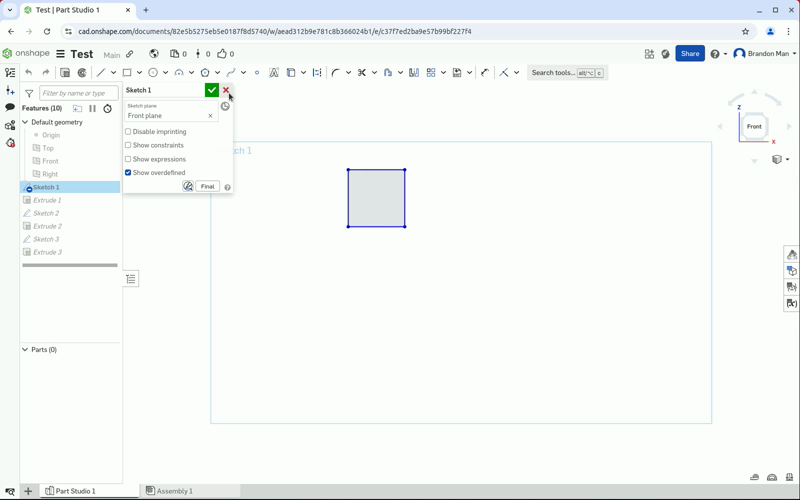
key(shift+s)
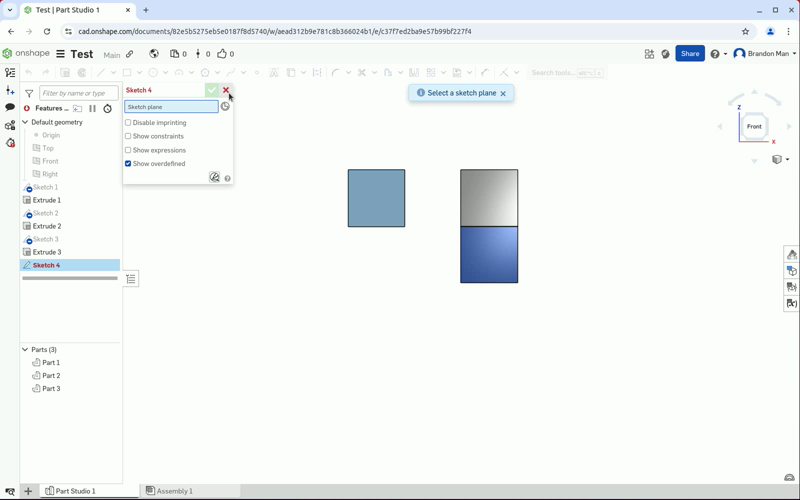
mouse_move(73, 163)
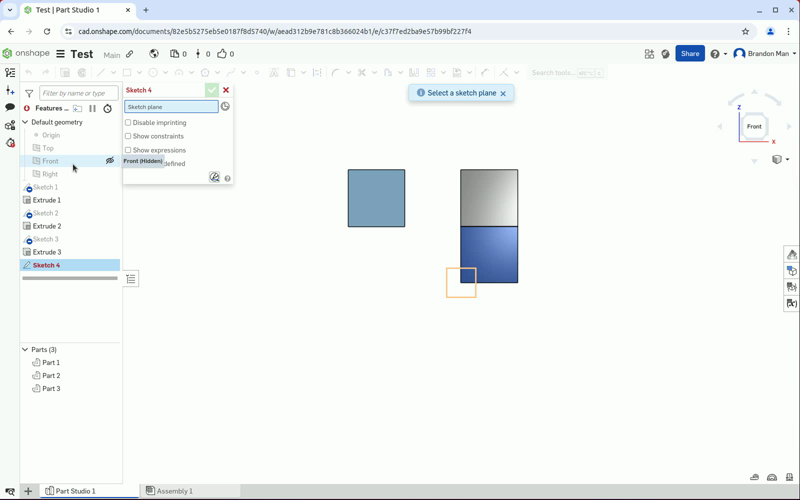
click(73, 163)
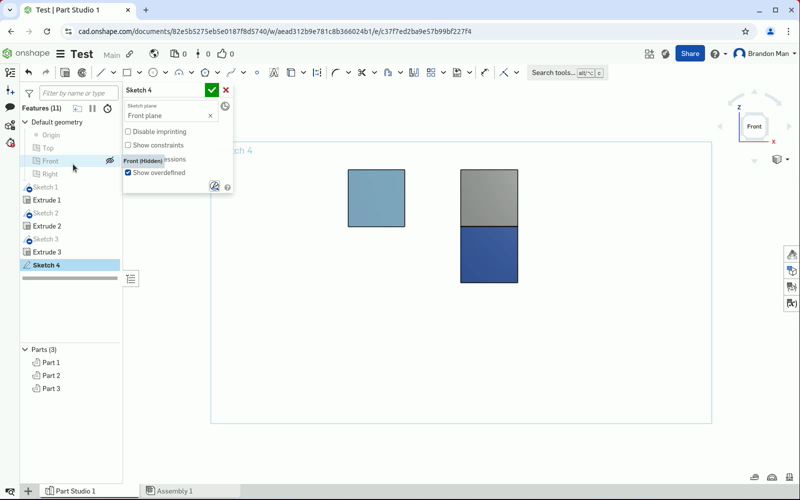
mouse_move(73, 352)
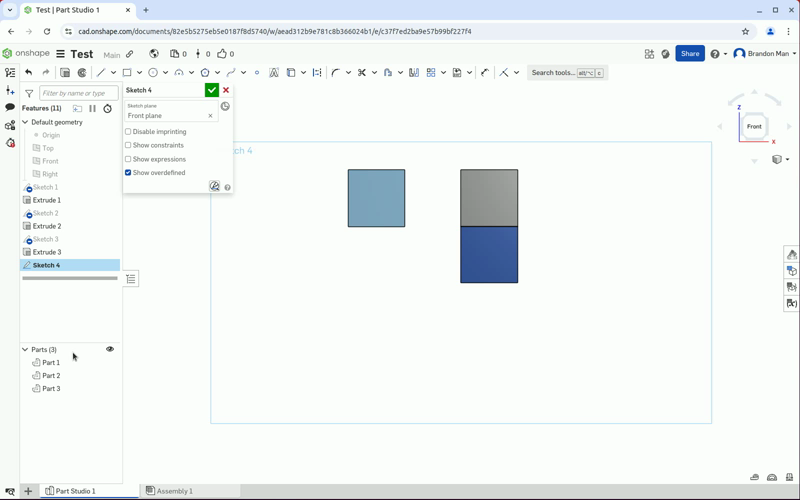
key(y)
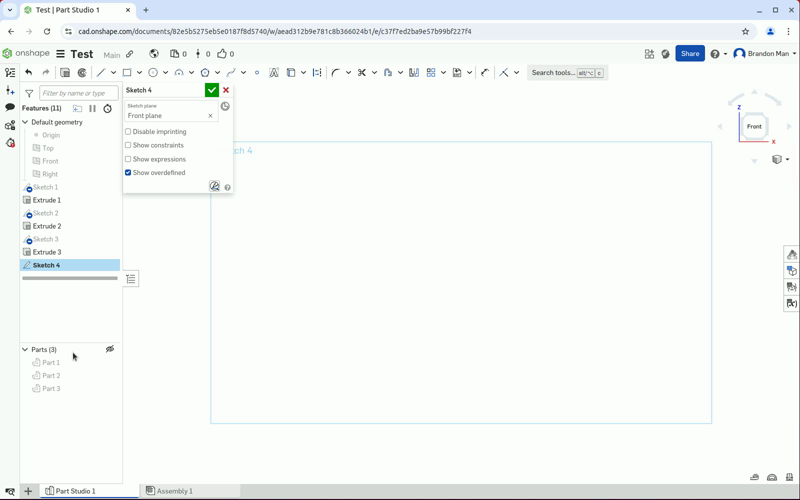
key(l)
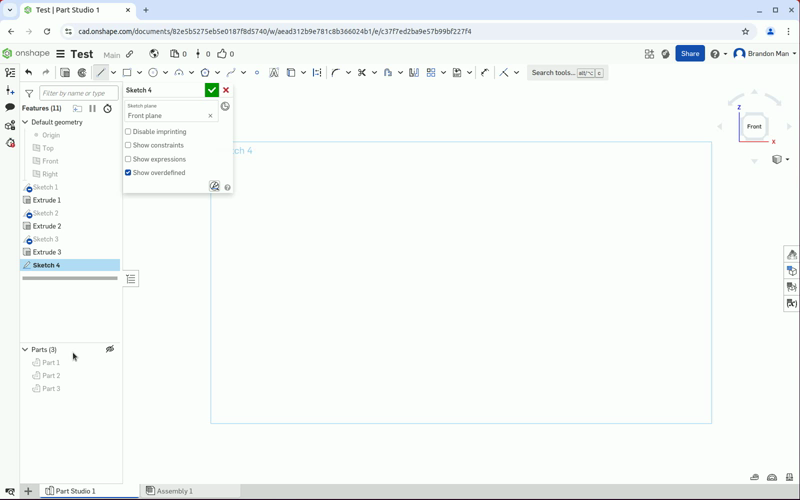
key_down(shift)
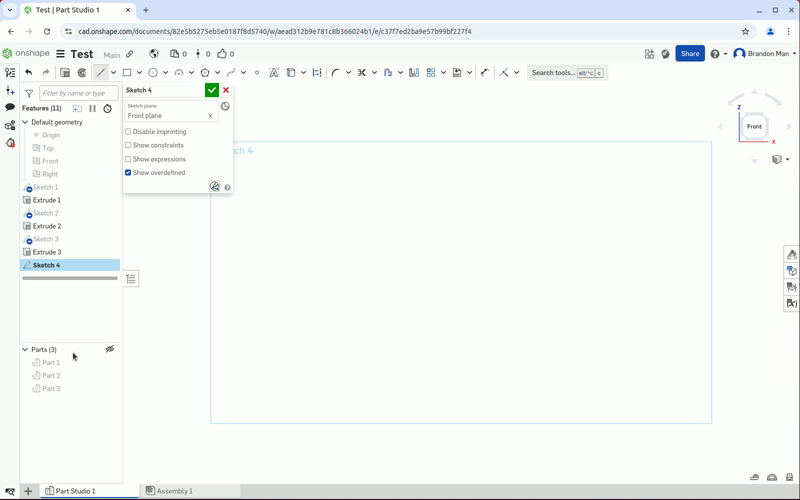
mouse_move(404, 282)
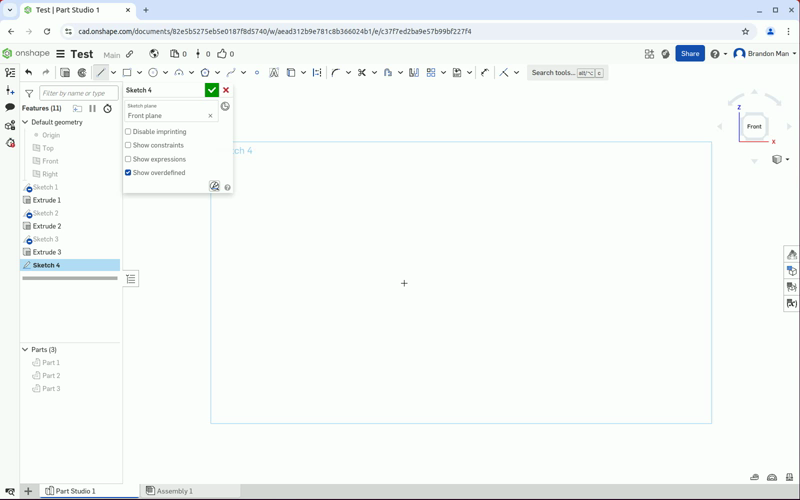
click(404, 282)
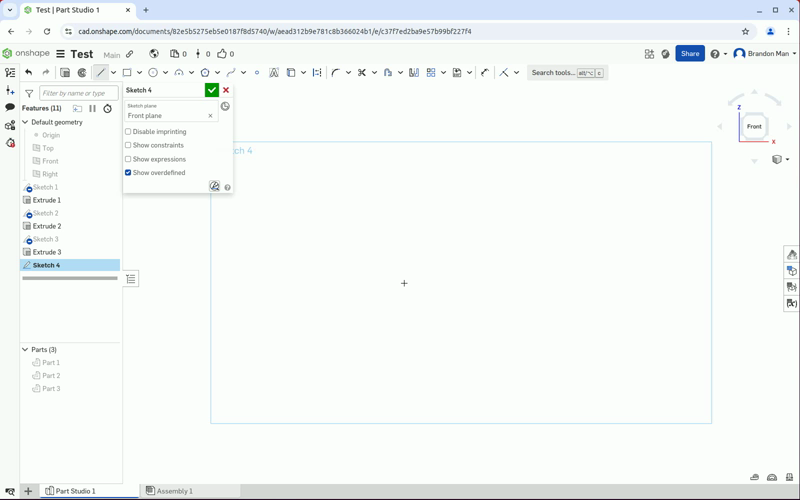
key_up(shift)
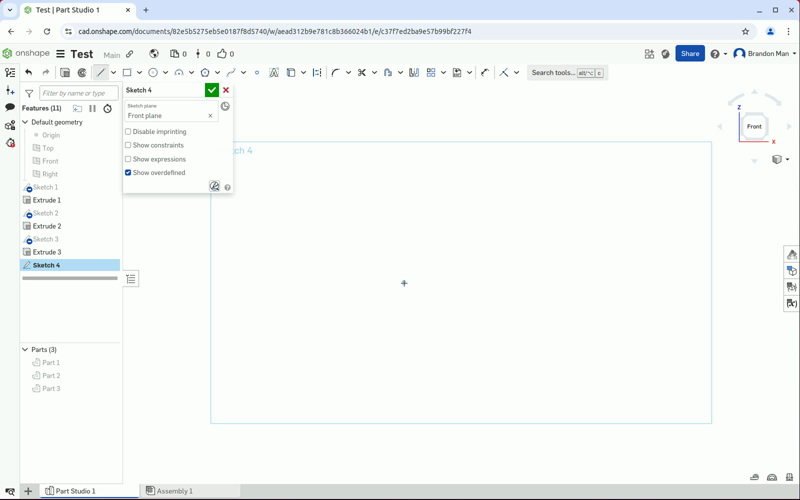
key_down(shift)
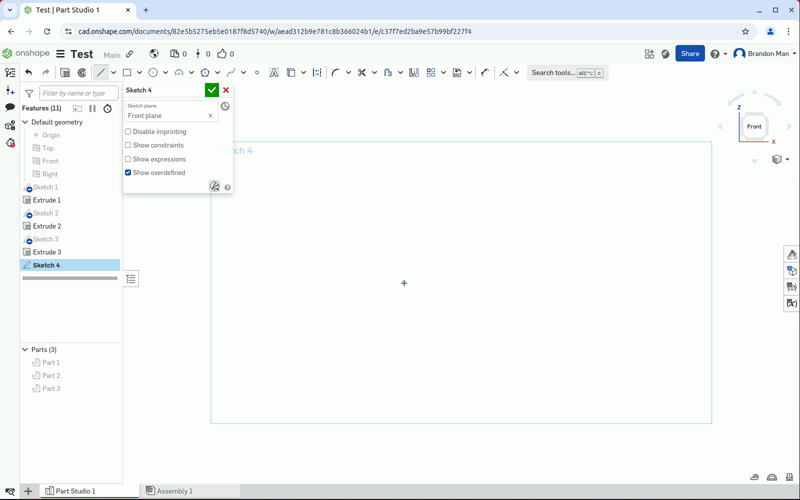
mouse_move(434, 282)
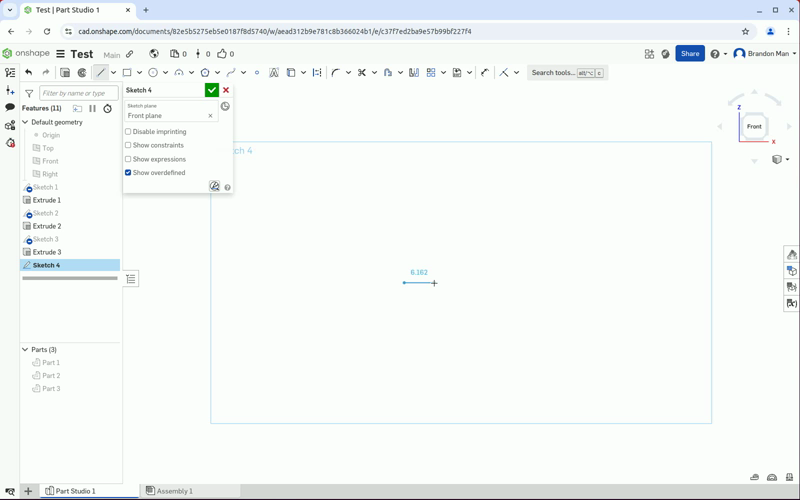
mouse_move(461, 282)
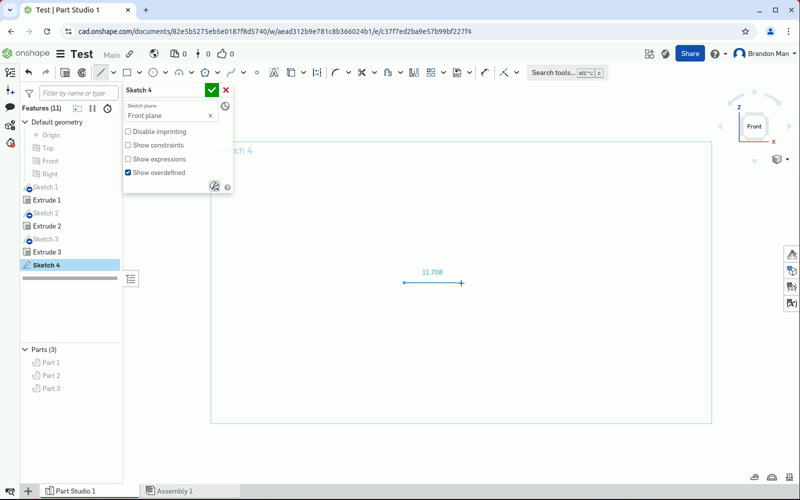
click(461, 282)
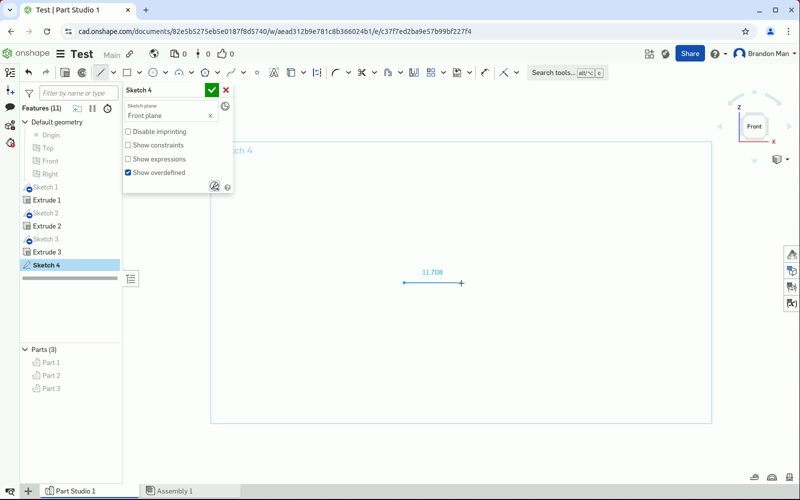
key_up(shift)
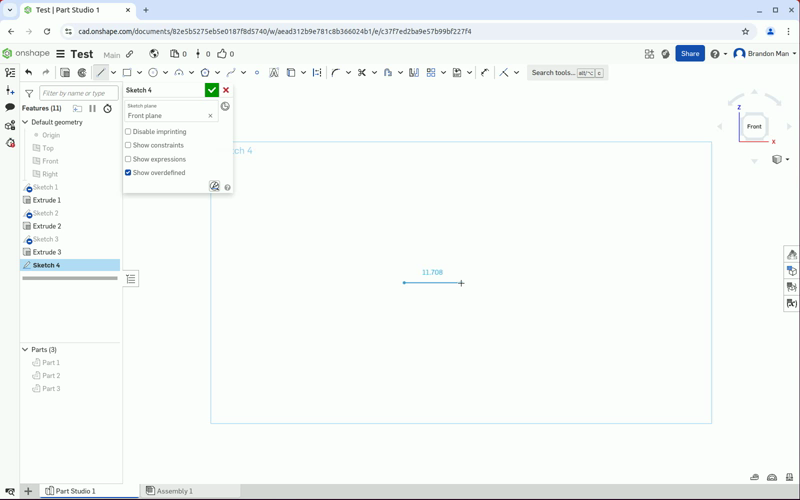
key_down(shift)
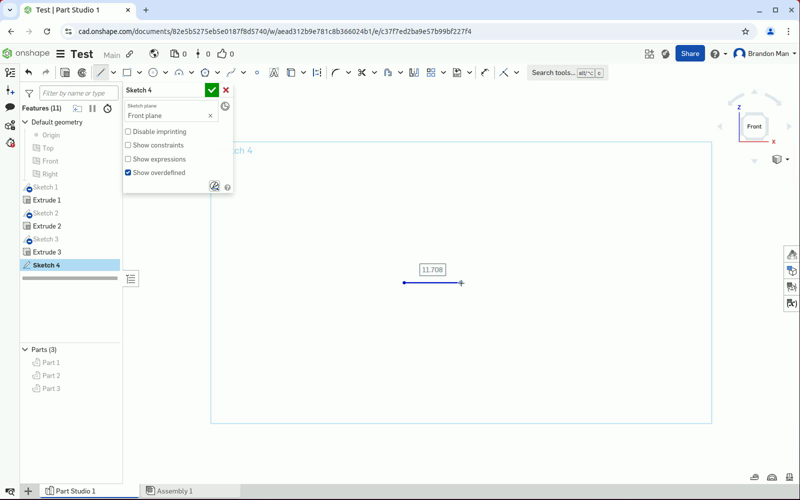
mouse_move(491, 282)
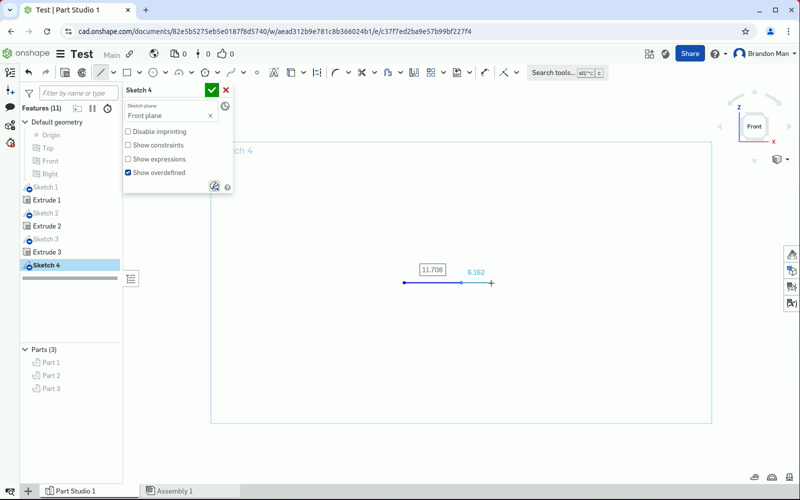
mouse_move(461, 226)
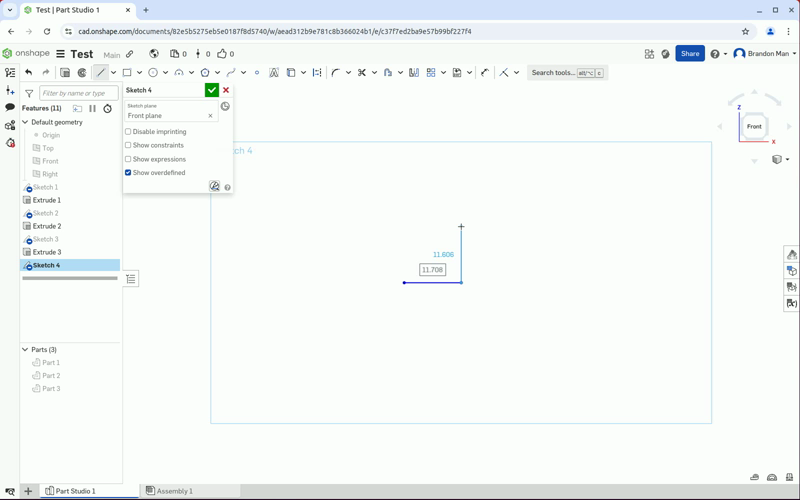
click(461, 226)
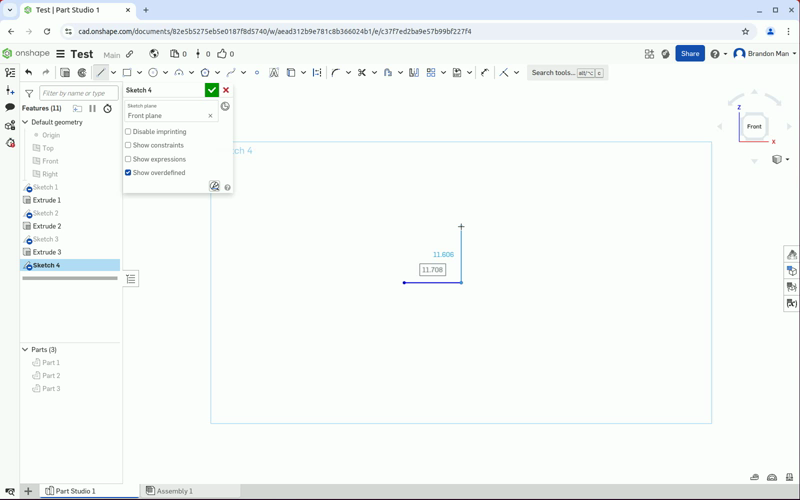
key_up(shift)
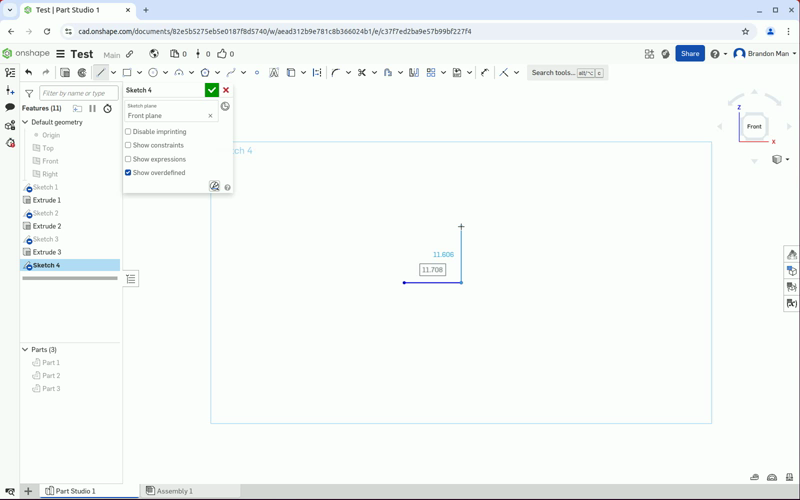
key_down(shift)
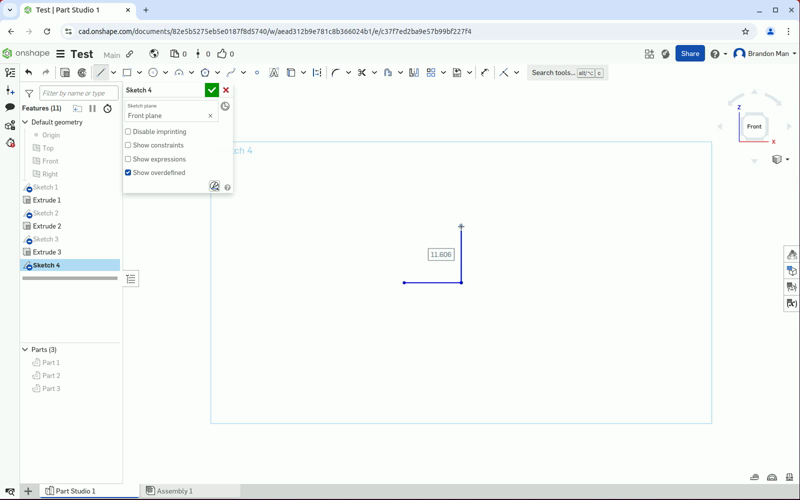
mouse_move(491, 226)
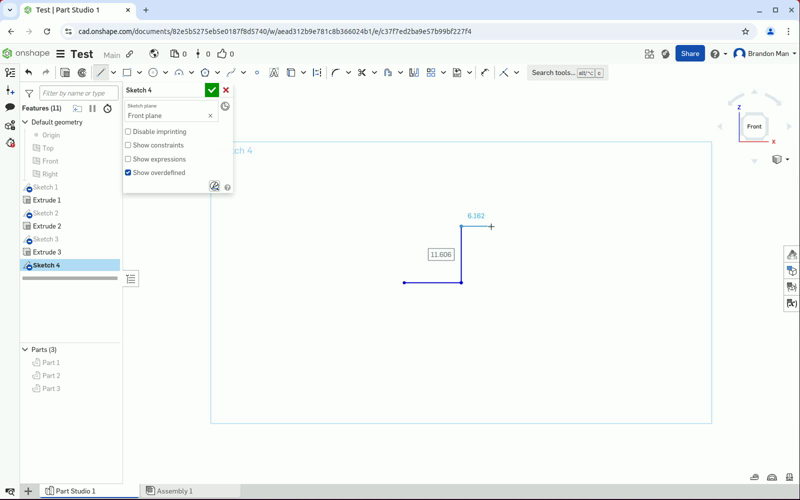
mouse_move(404, 226)
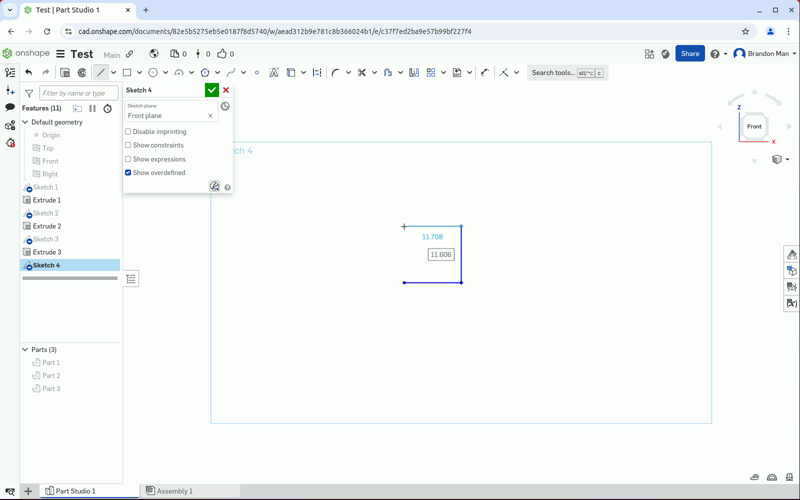
click(404, 226)
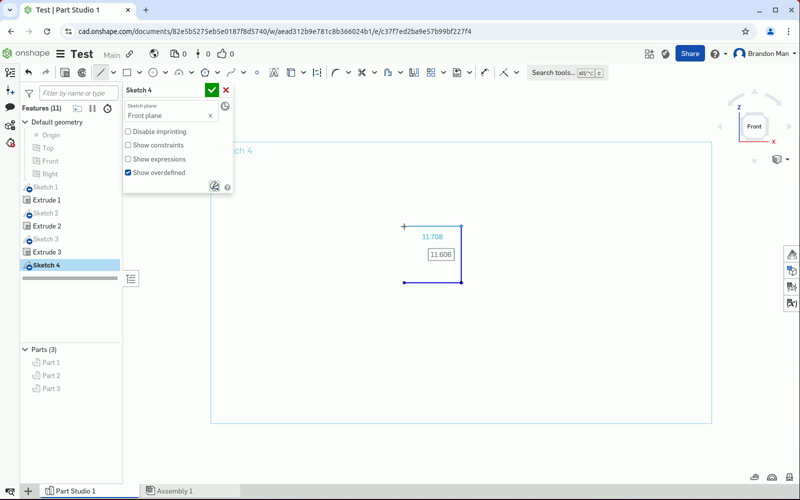
key_up(shift)
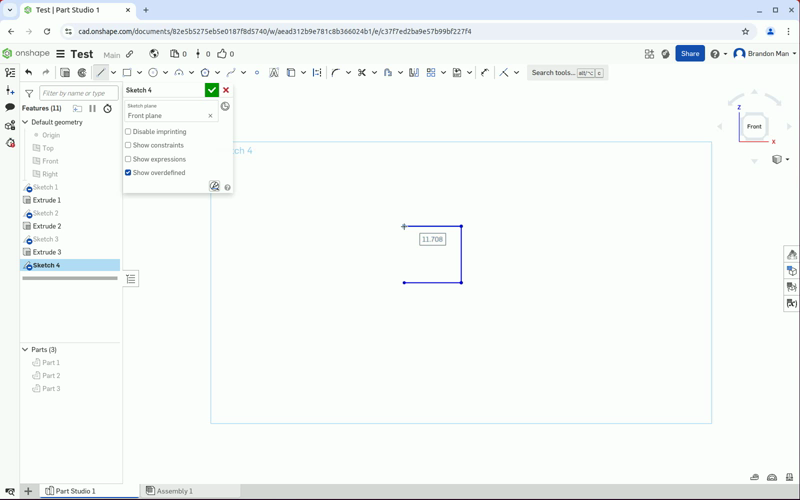
mouse_move(434, 226)
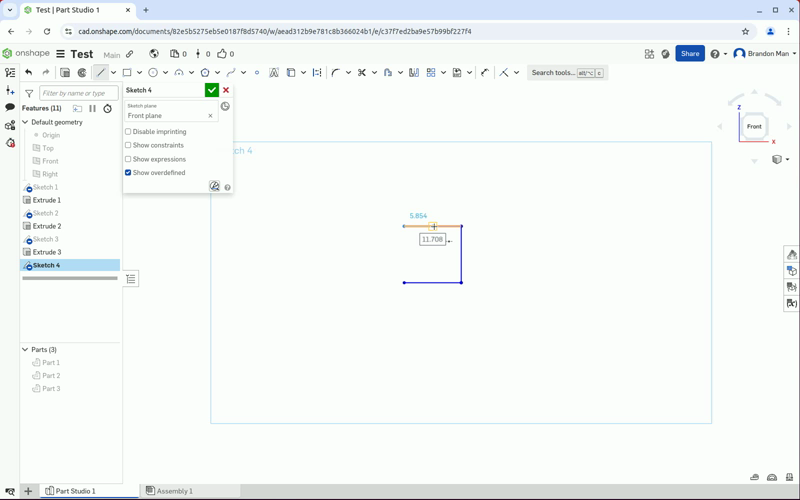
key_down(shift)
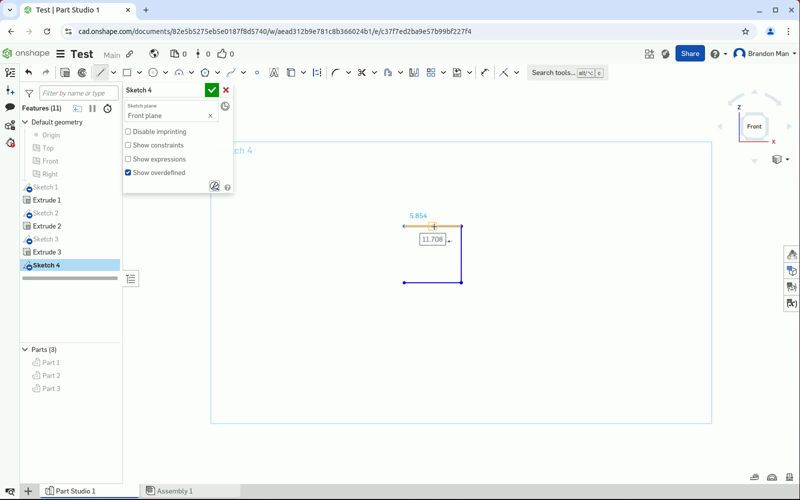
mouse_move(404, 282)
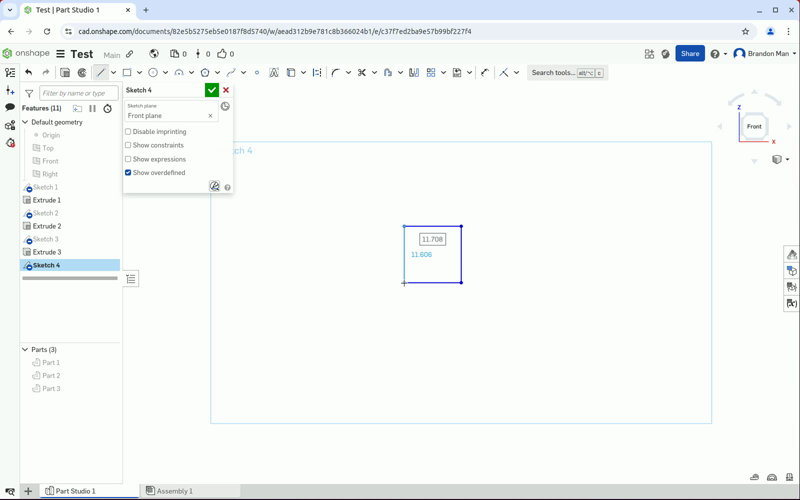
key_up(shift)
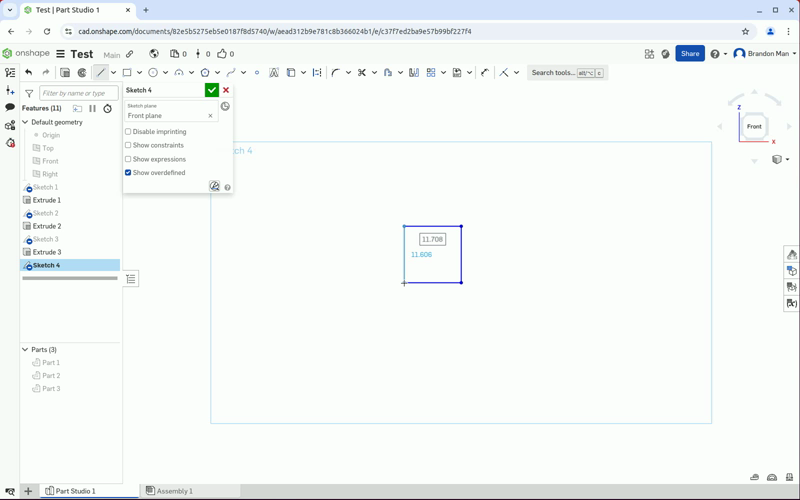
click(404, 282)
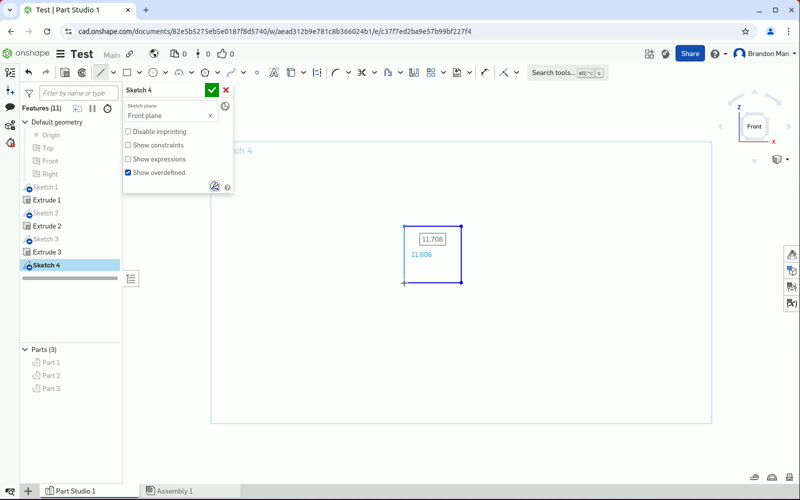
key(esc)
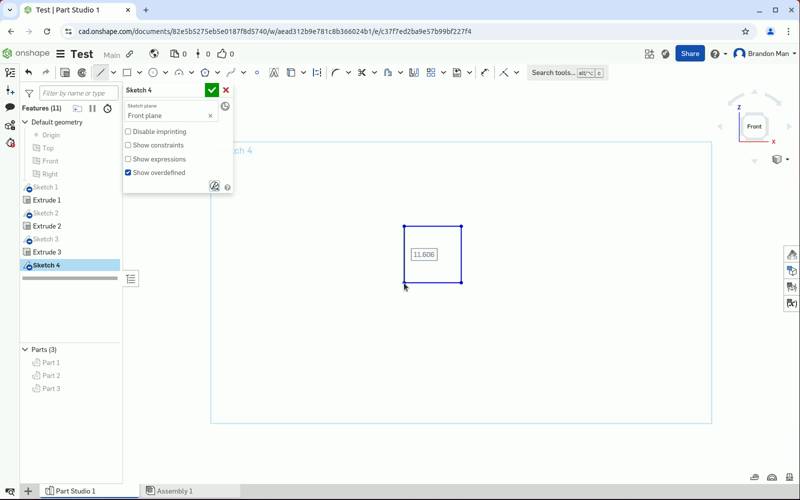
mouse_move(429, 247)
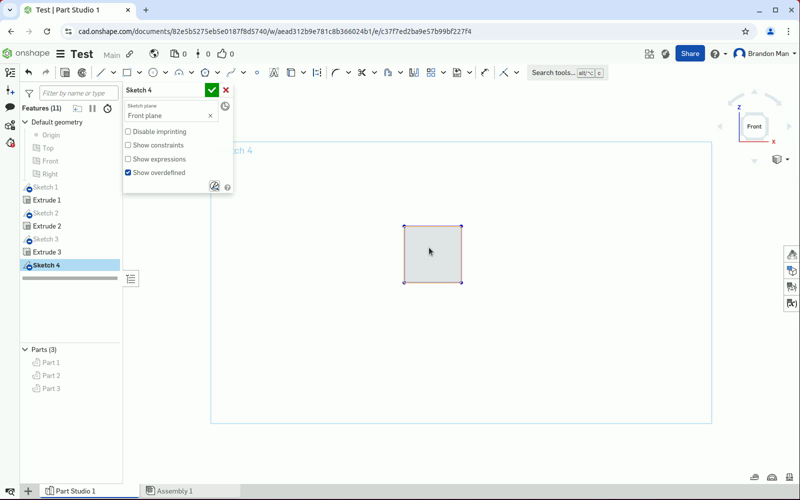
click(429, 247)
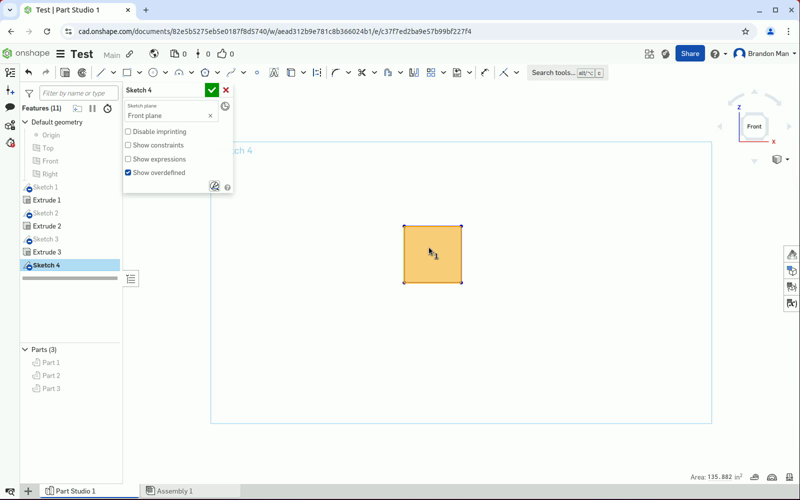
mouse_move(73, 352)
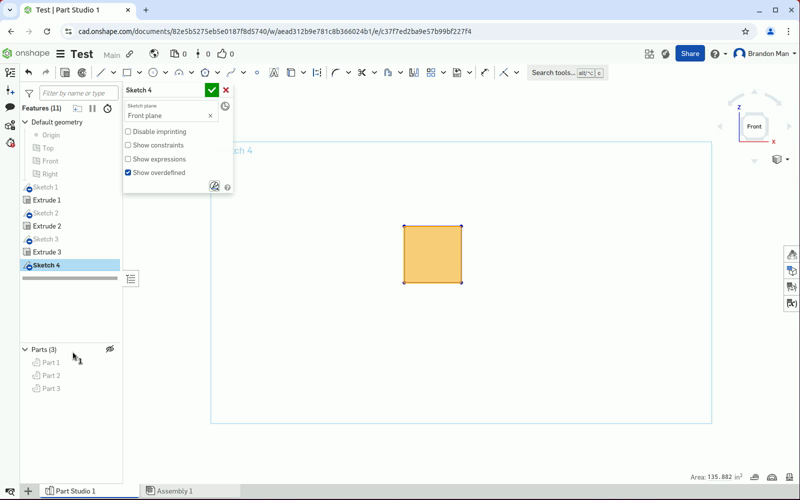
key(shift+y)
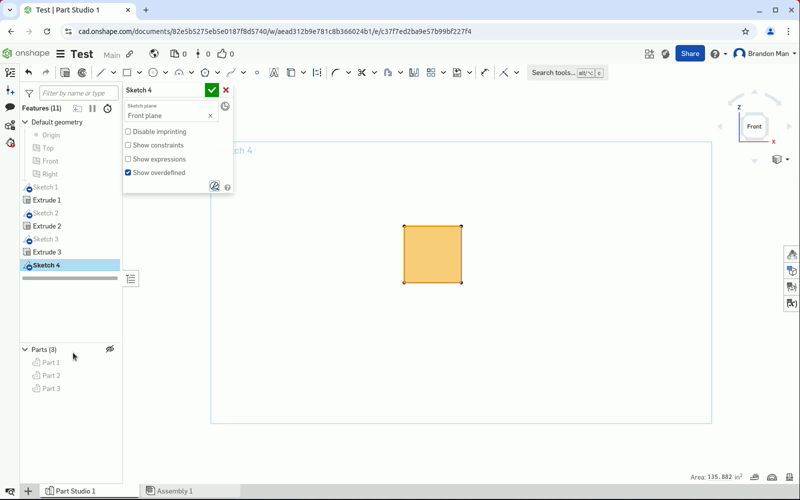
key(shift+e)
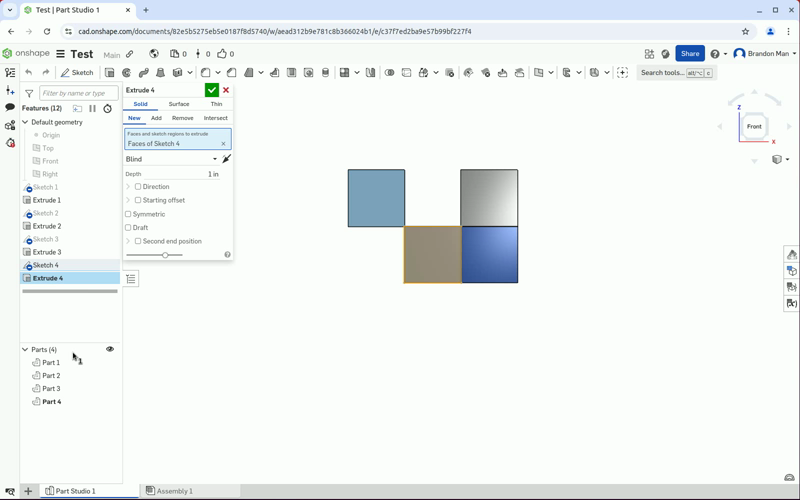
mouse_move(143, 106)
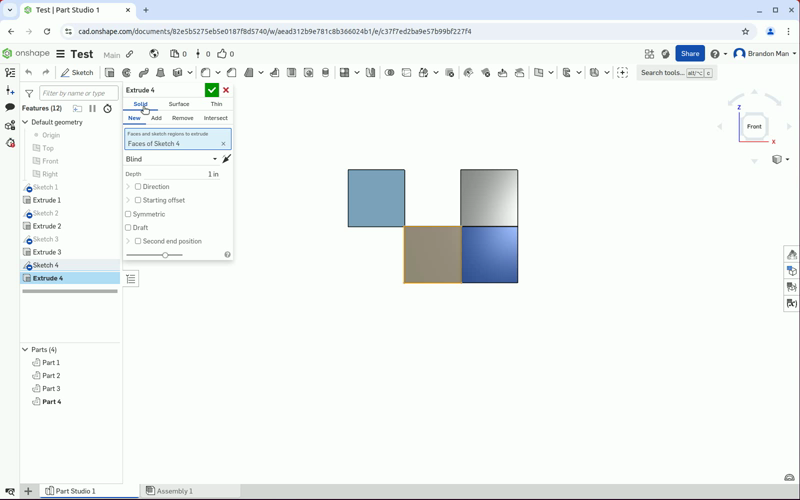
click(143, 106)
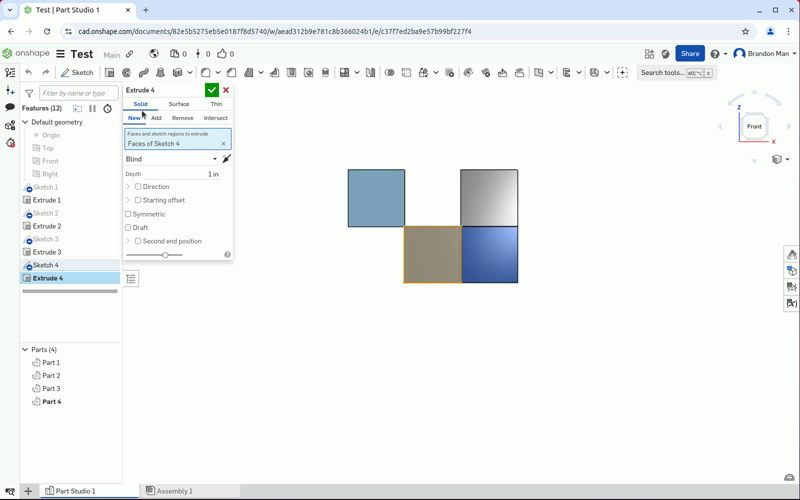
mouse_move(137, 120)
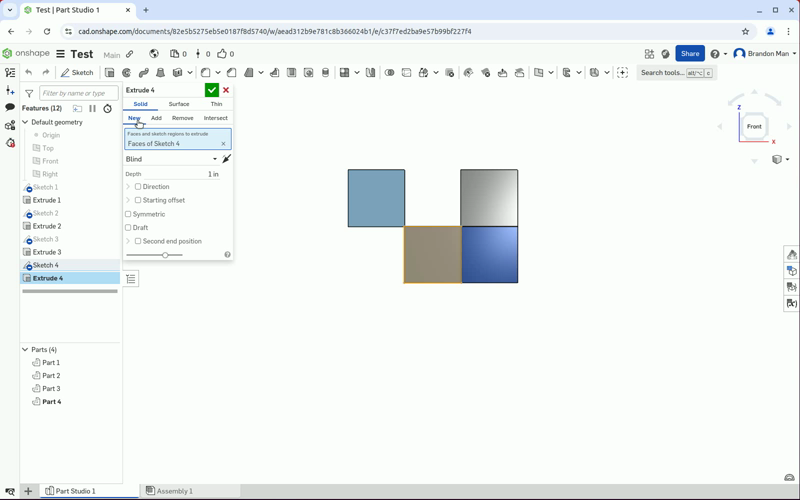
click(137, 120)
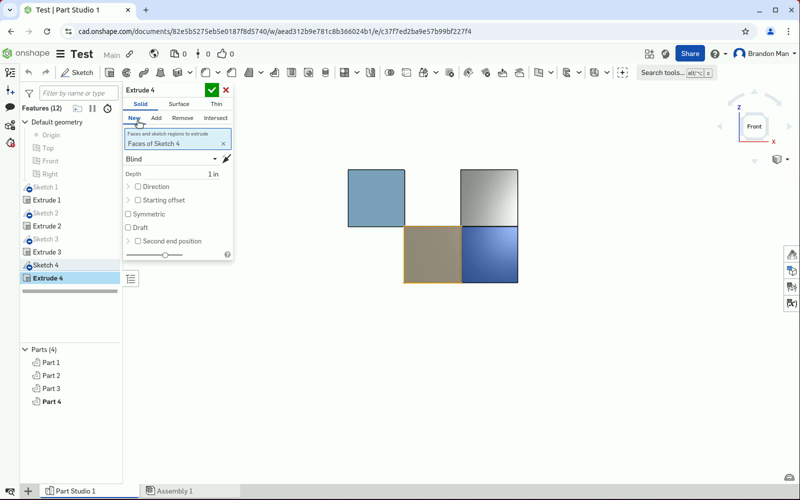
key(tab, 4)
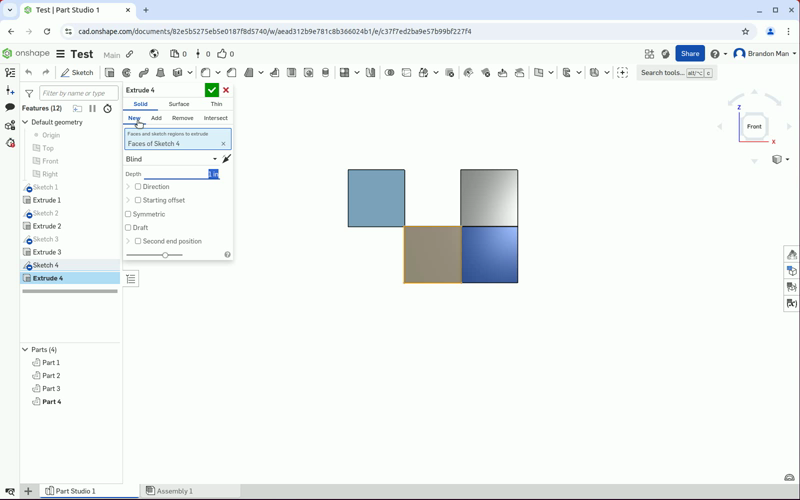
text(11.554)
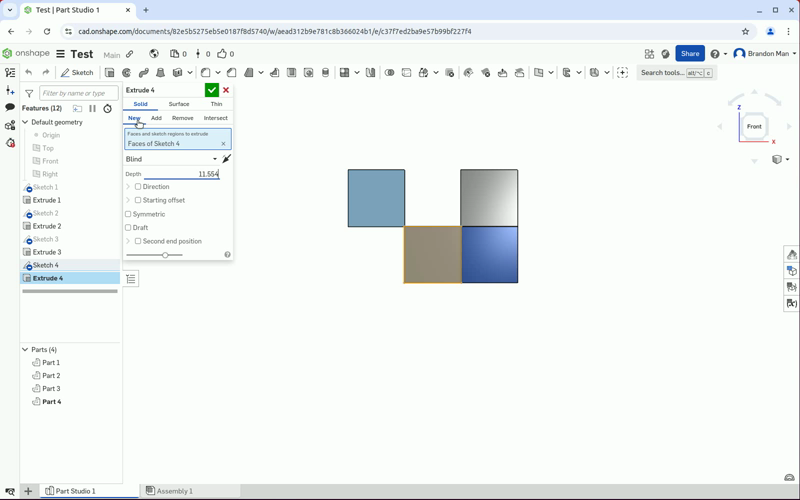
key(enter)
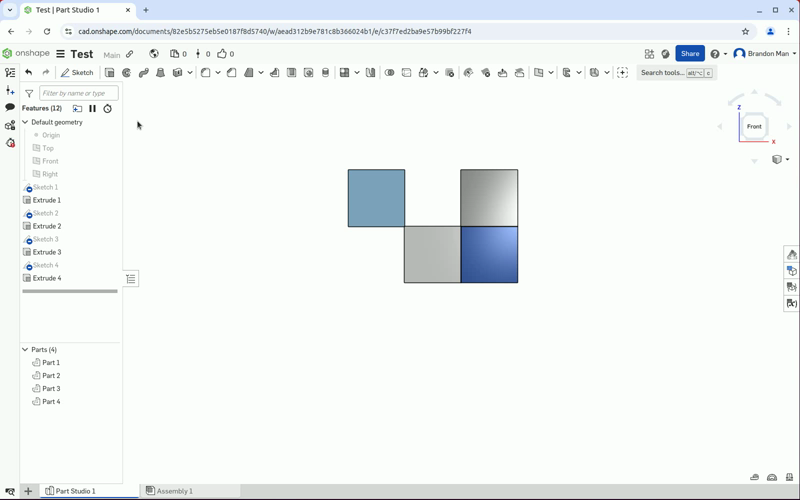
key(shift+h)
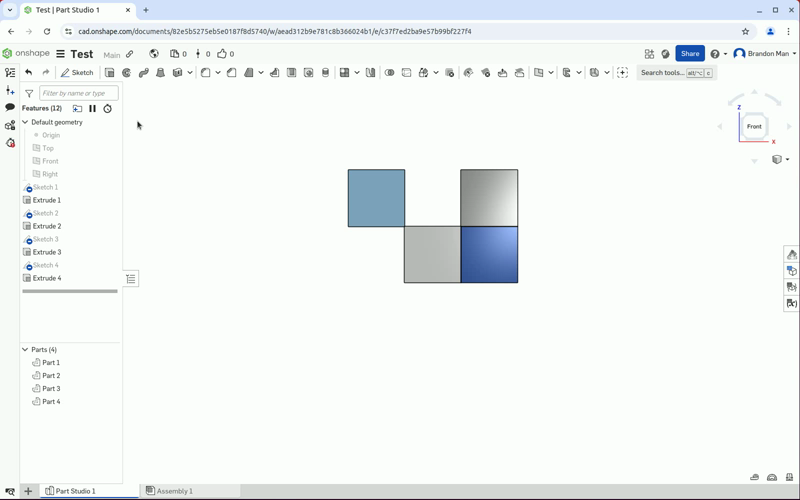
key(shift+h)
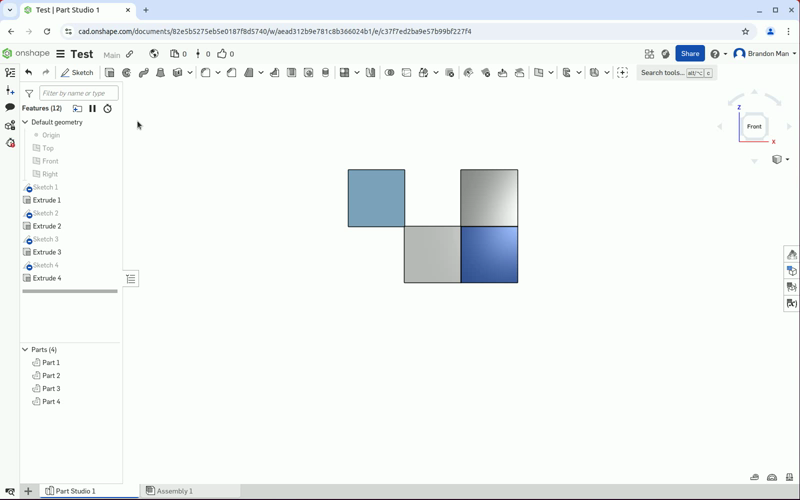
mouse_move(73, 189)
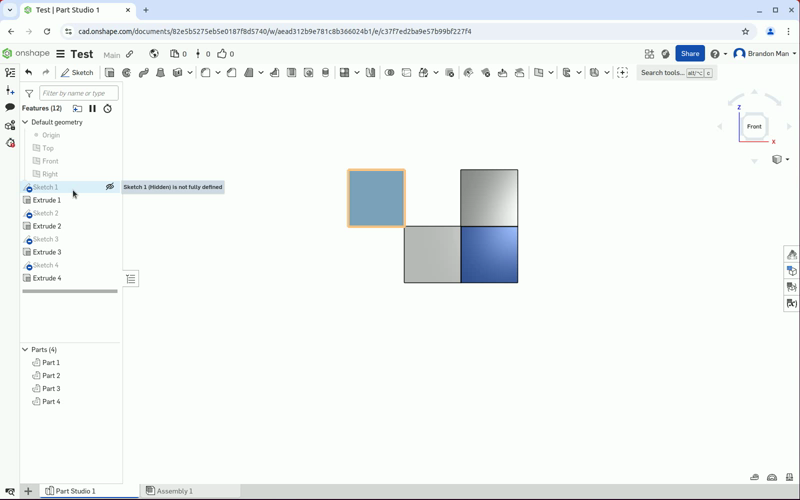
click(73, 189)
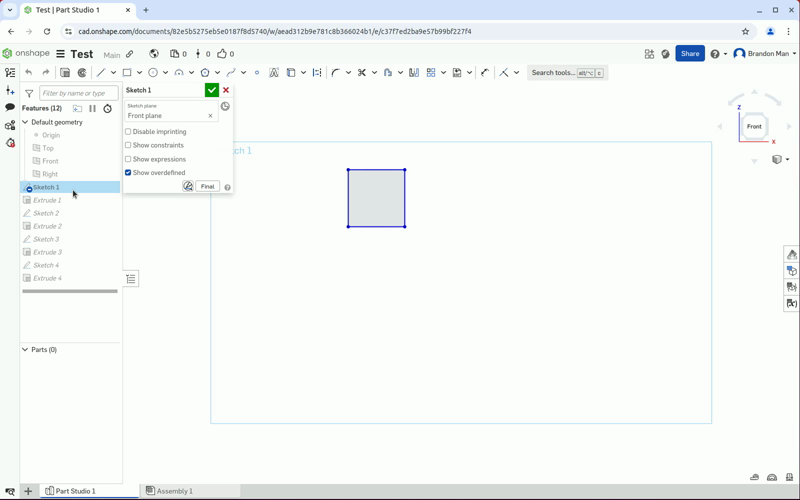
mouse_move(229, 92)
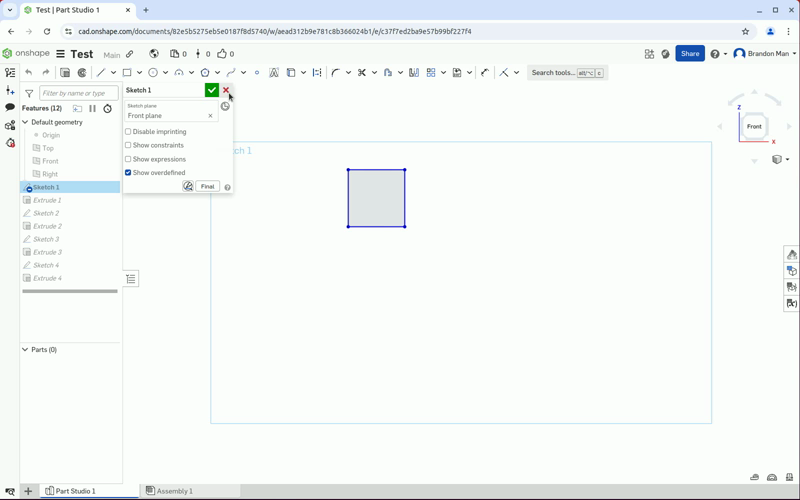
click(229, 92)
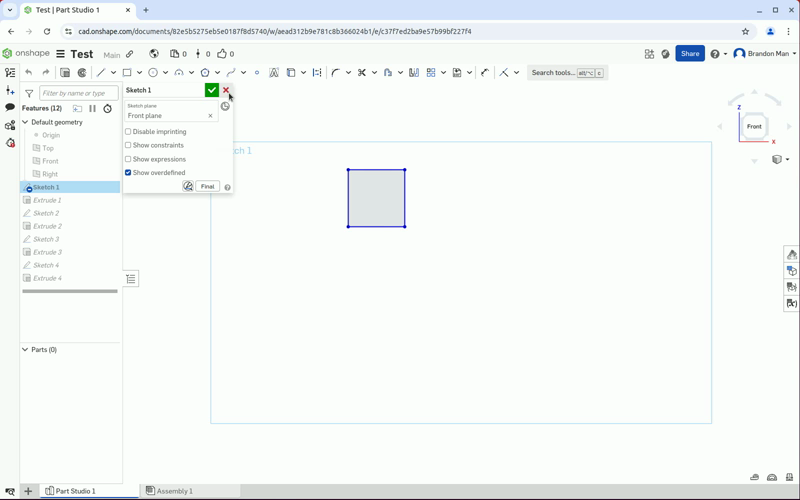
key(shift+s)
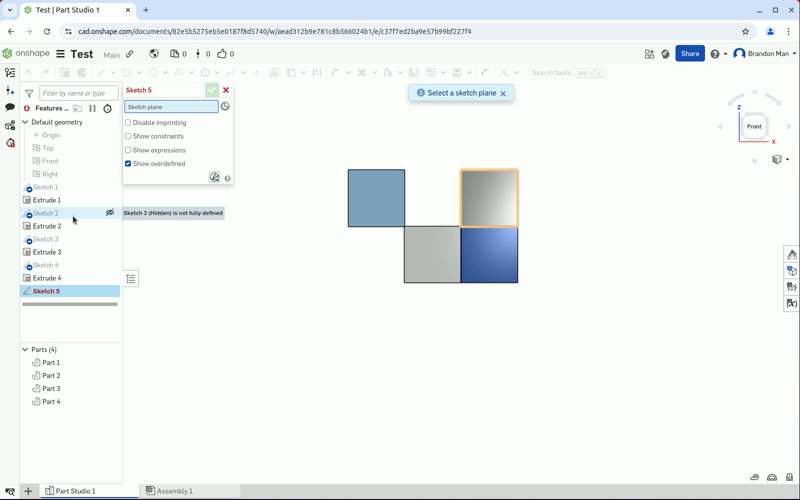
scroll(3)
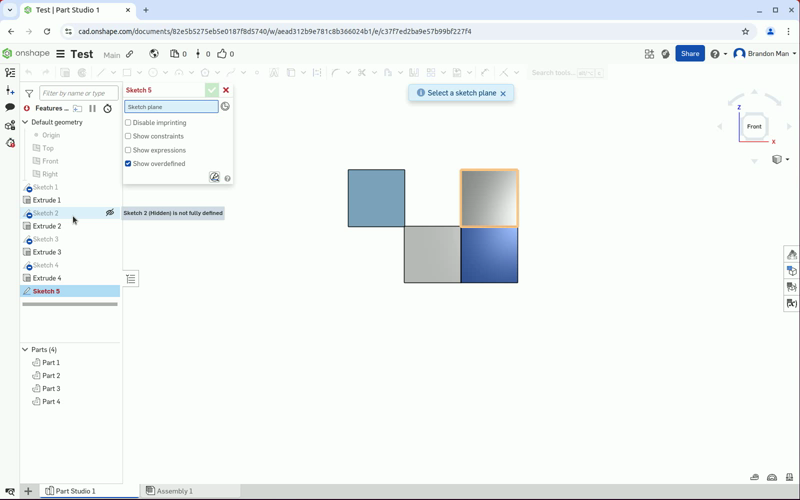
mouse_move(73, 163)
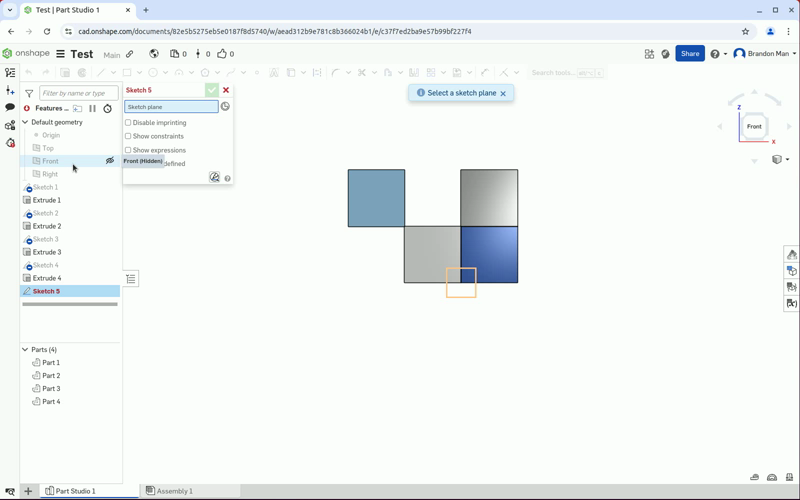
click(73, 163)
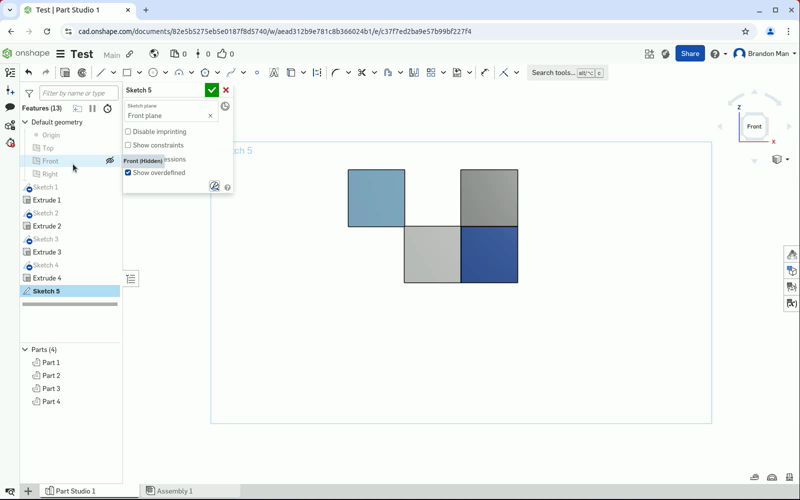
mouse_move(73, 352)
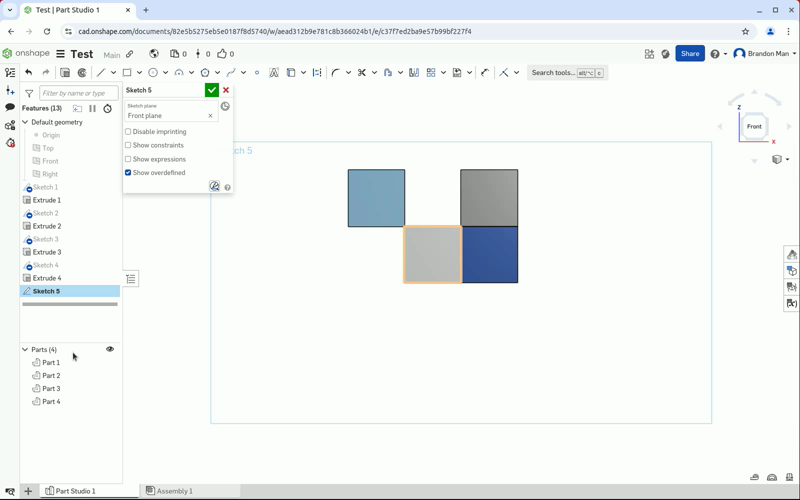
key(y)
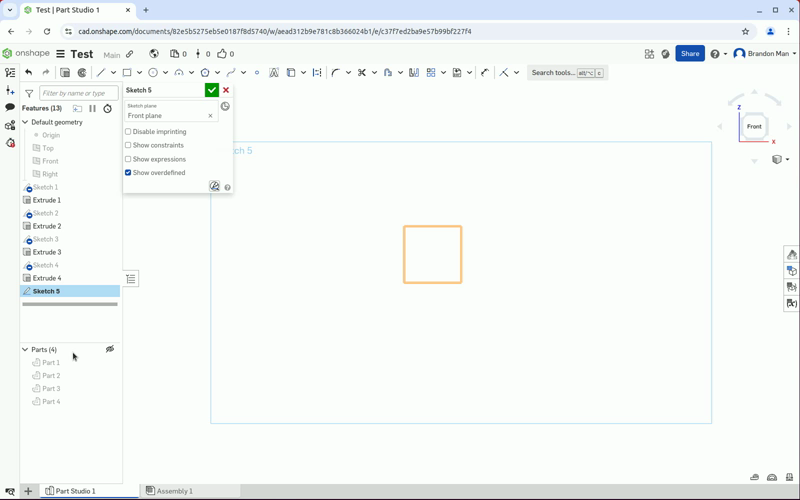
key(l)
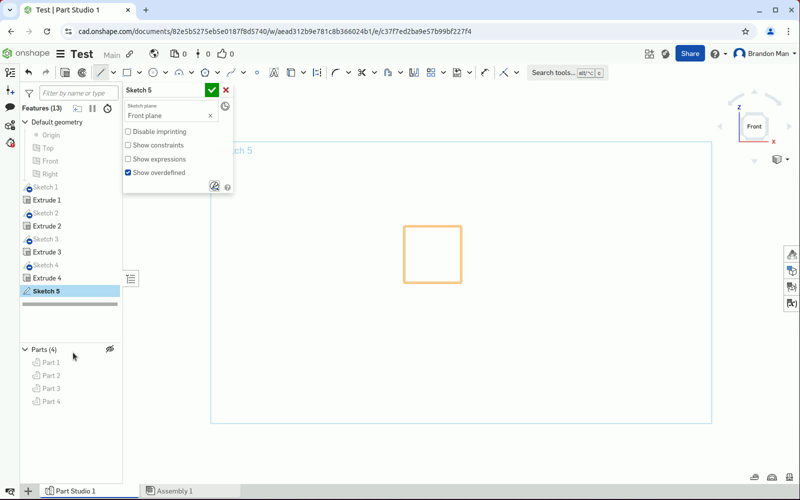
key_down(shift)
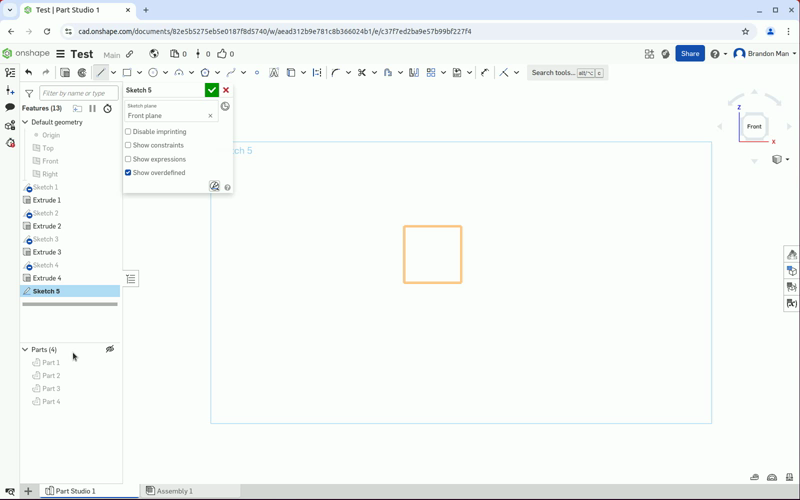
mouse_move(348, 282)
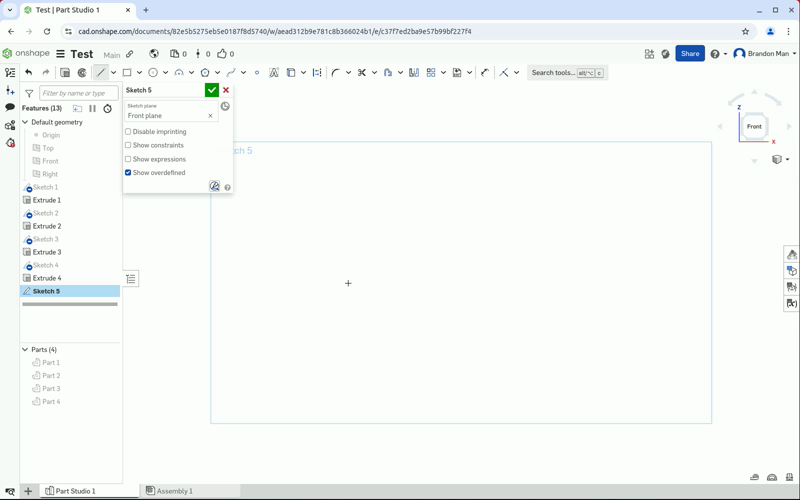
click(348, 282)
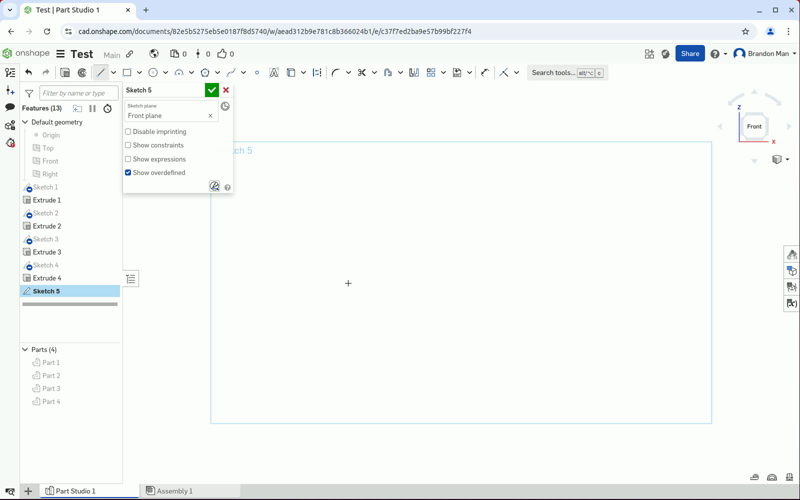
key_up(shift)
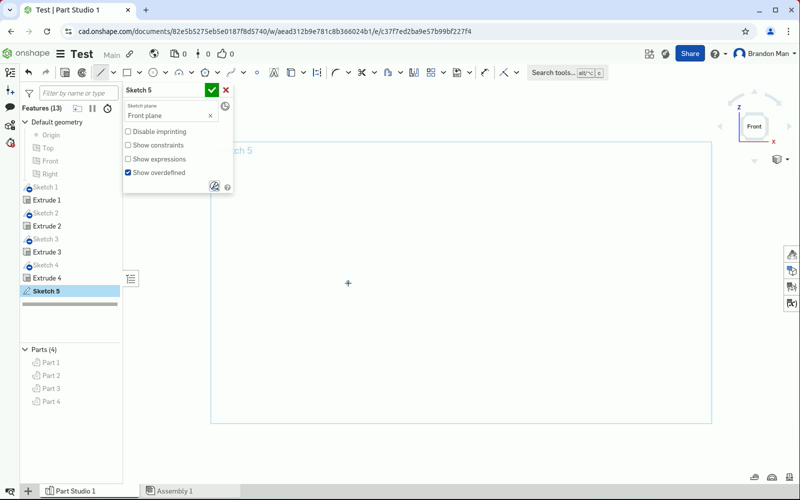
key_down(shift)
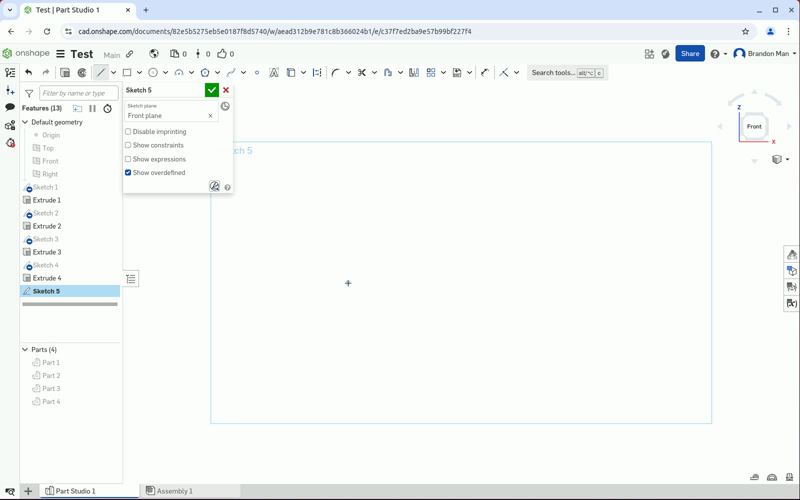
mouse_move(378, 282)
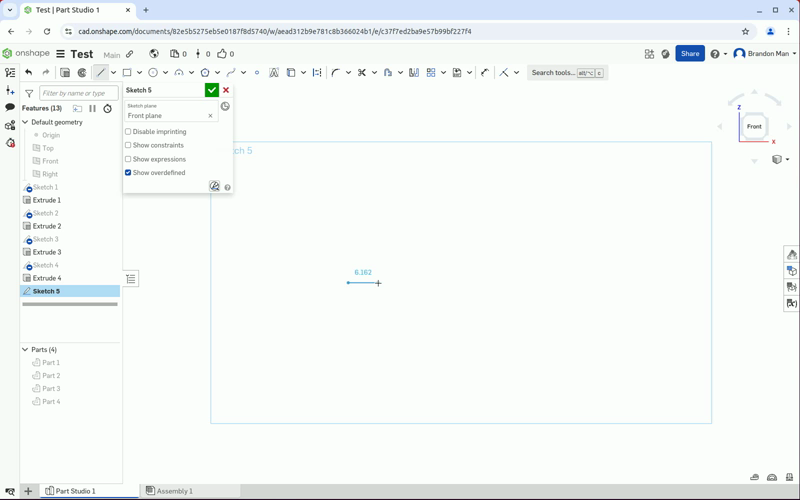
mouse_move(404, 282)
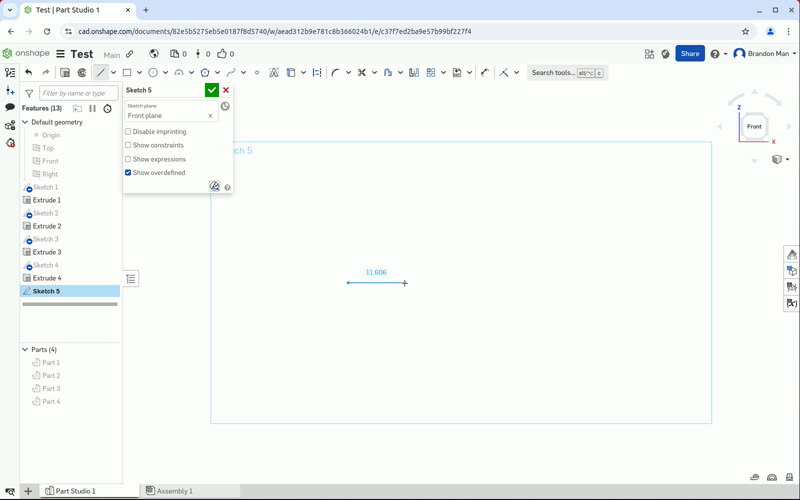
click(404, 282)
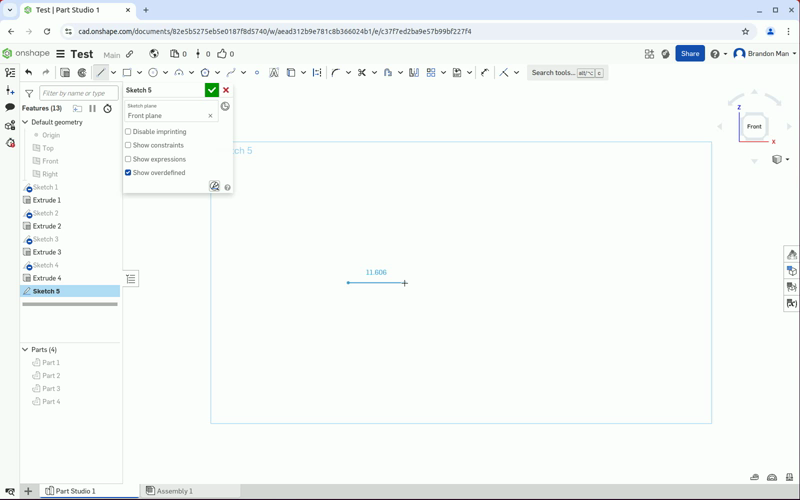
key_up(shift)
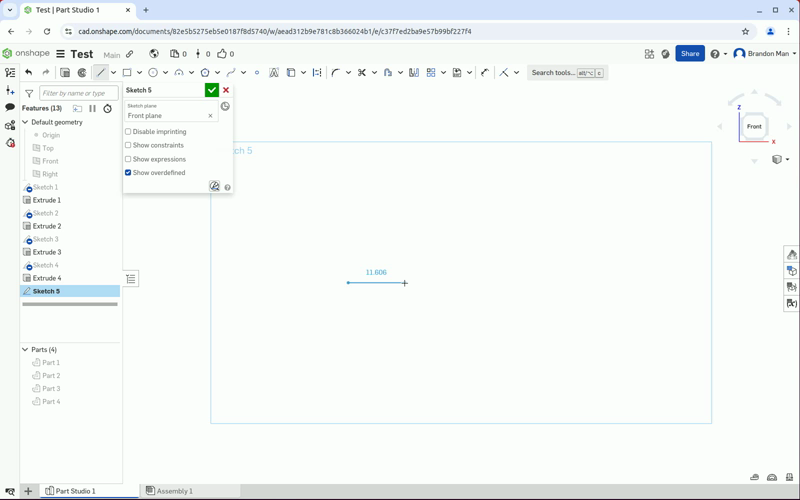
key_down(shift)
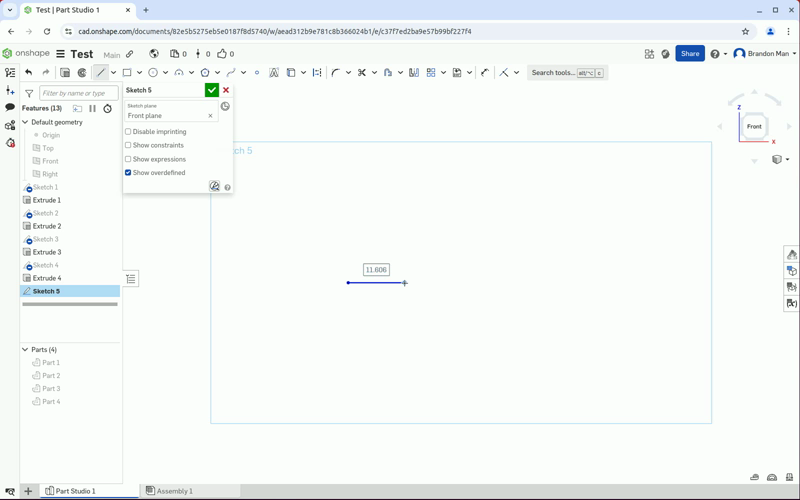
mouse_move(434, 282)
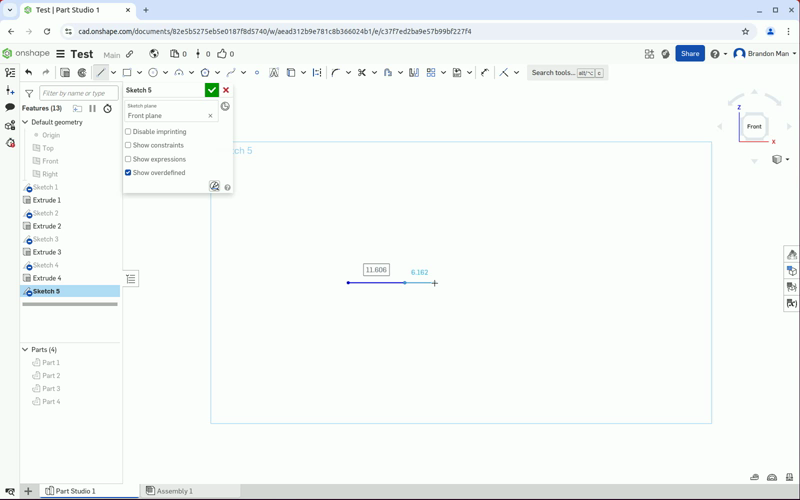
mouse_move(404, 226)
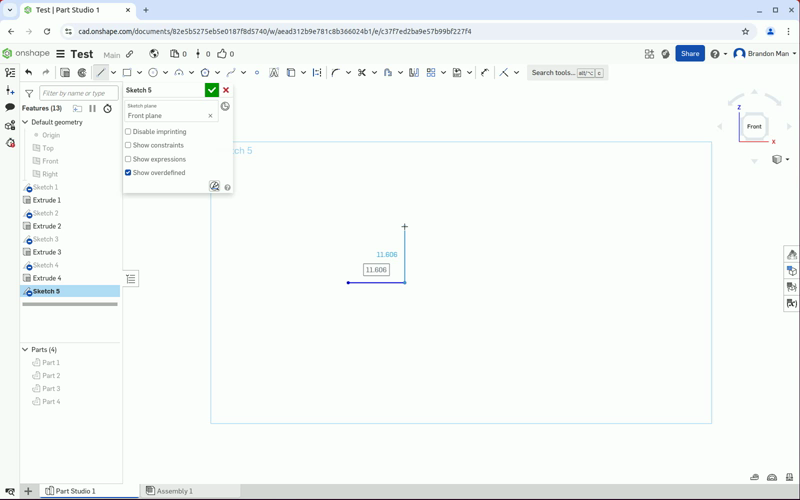
click(404, 226)
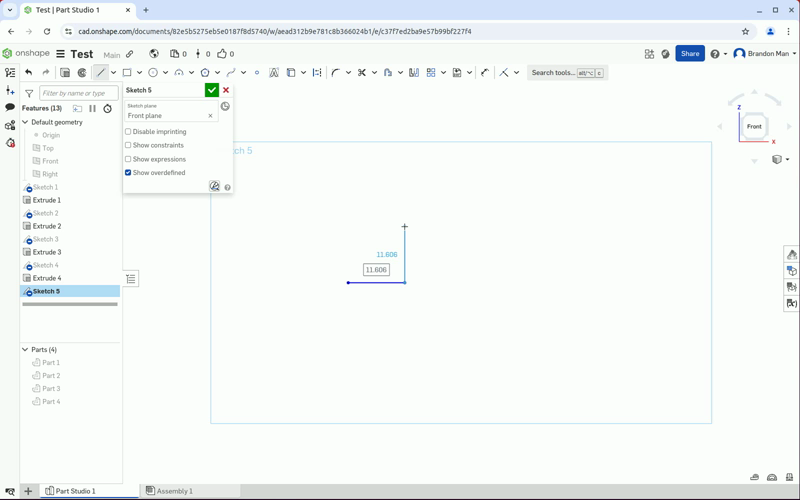
key_up(shift)
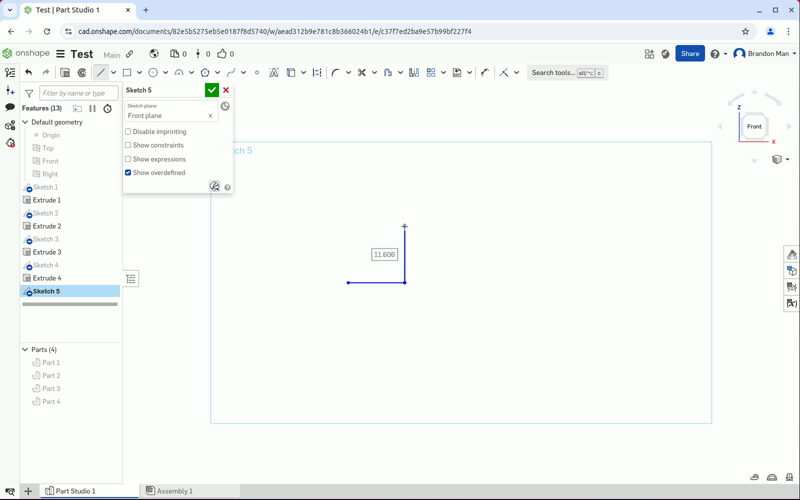
key_down(shift)
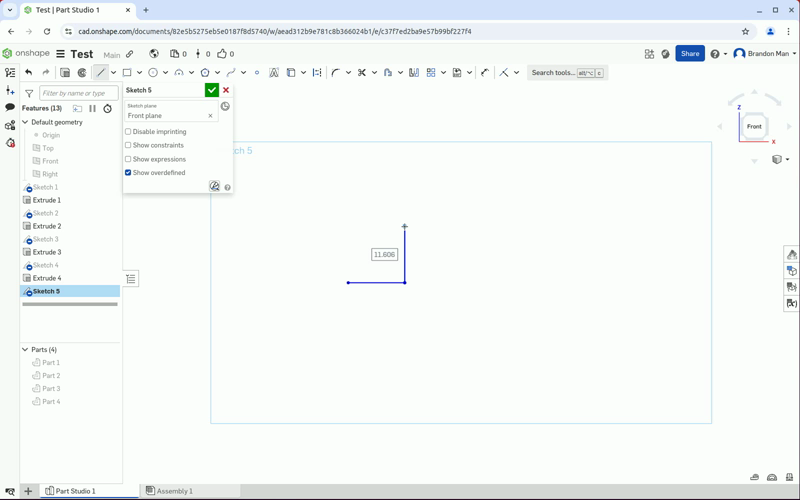
mouse_move(434, 226)
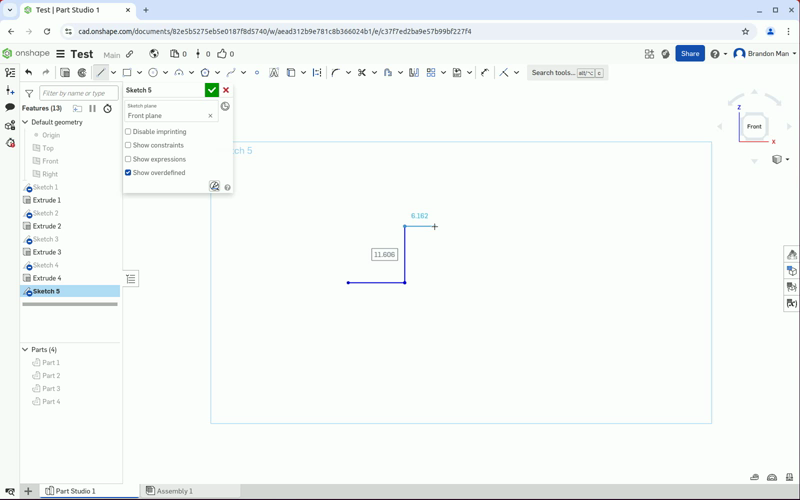
mouse_move(348, 226)
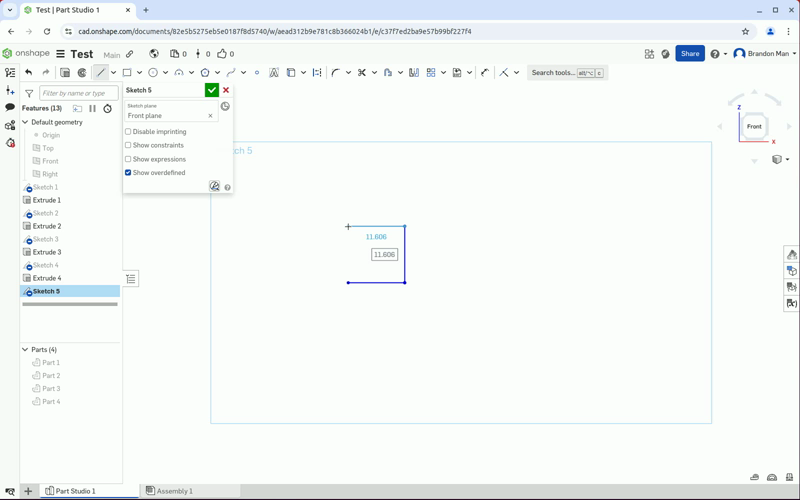
click(348, 226)
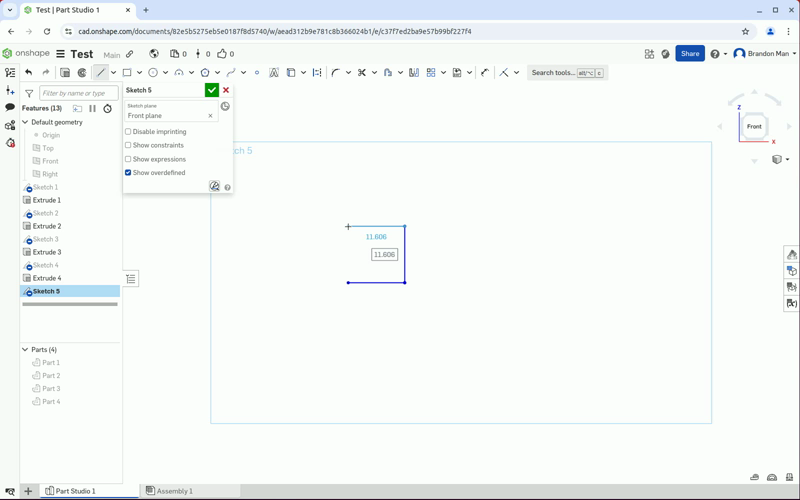
key_up(shift)
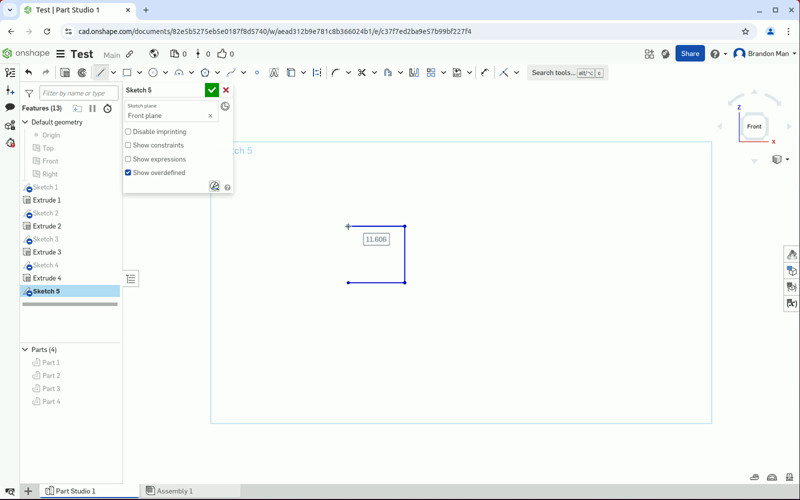
mouse_move(378, 226)
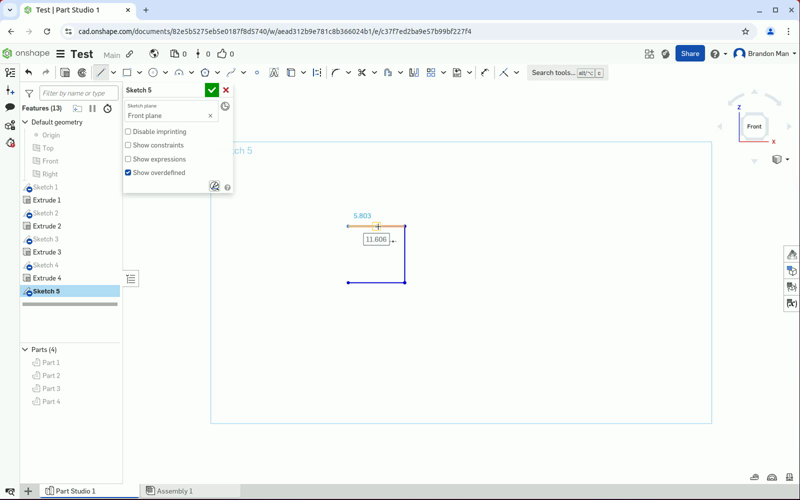
key_down(shift)
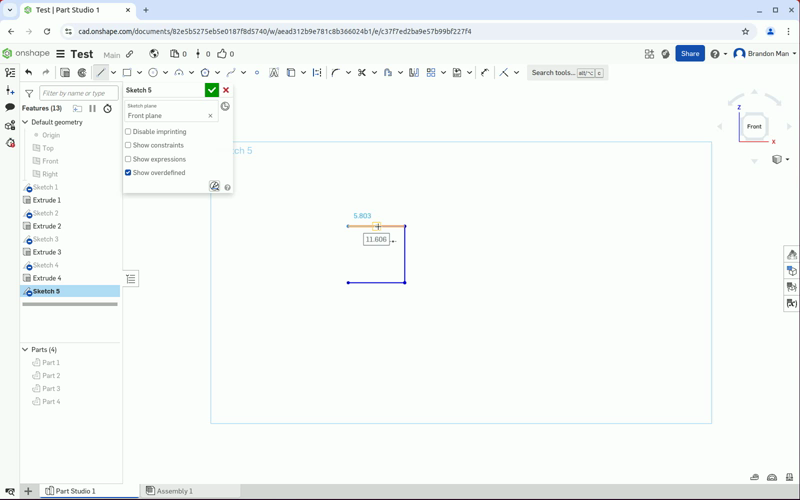
mouse_move(348, 282)
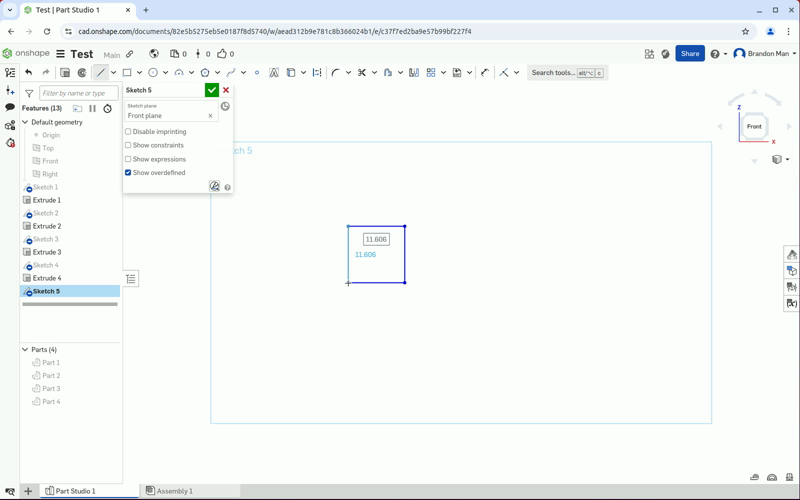
key_up(shift)
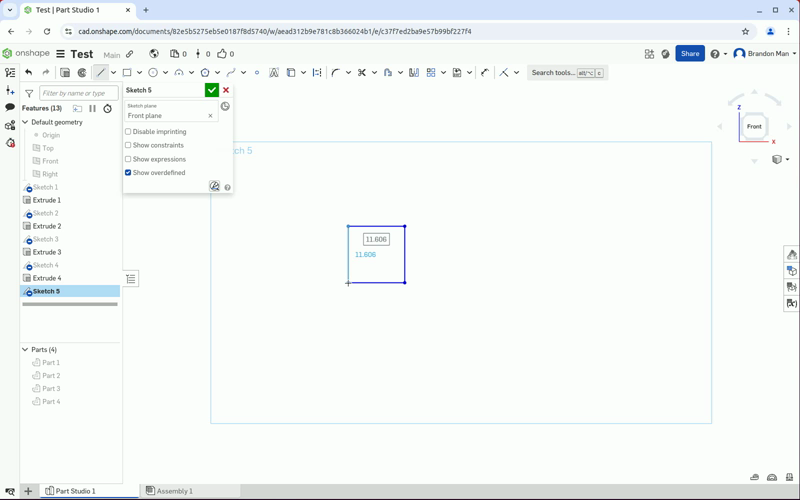
click(348, 282)
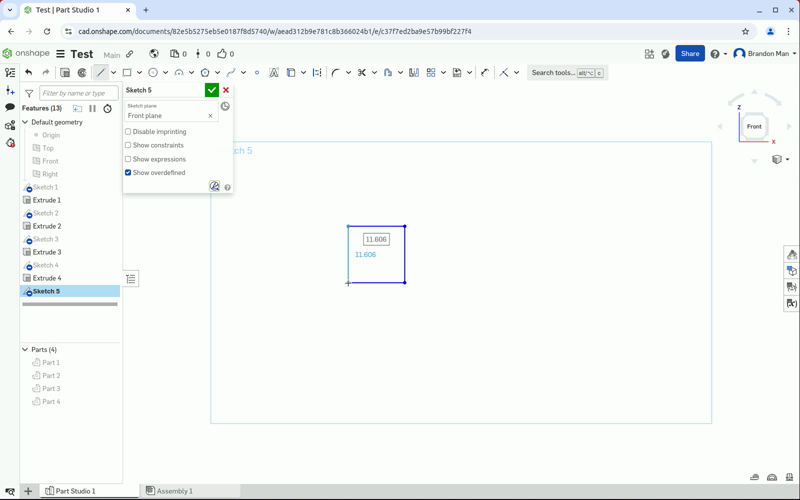
key(esc)
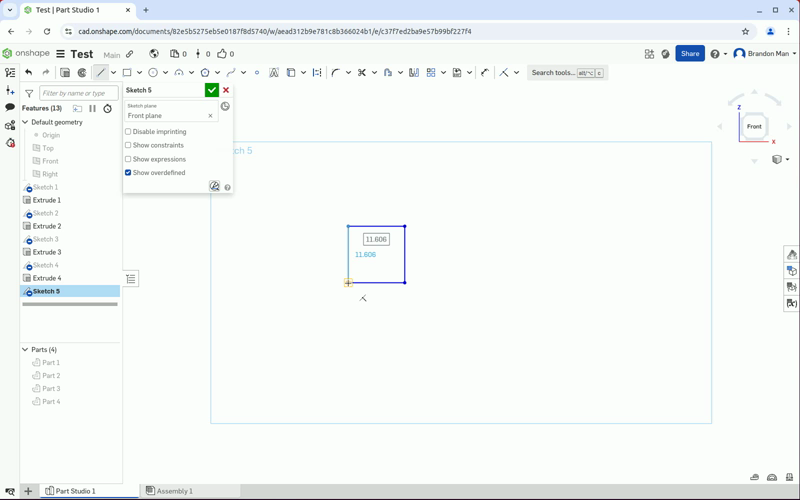
mouse_move(400, 247)
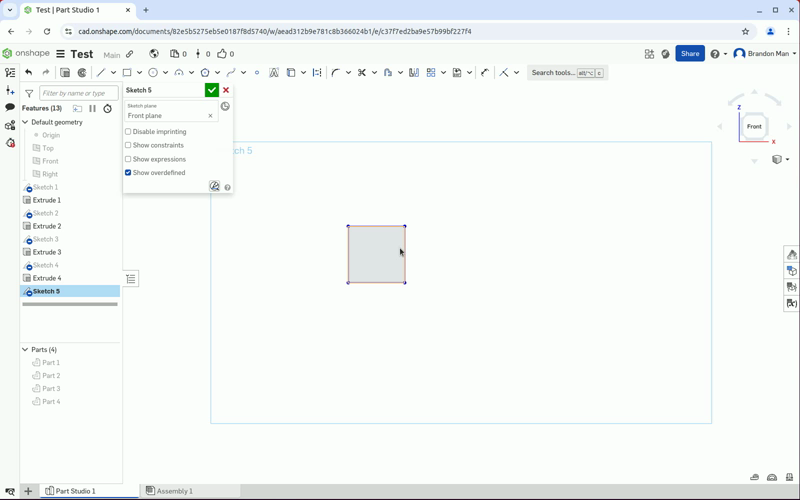
click(400, 247)
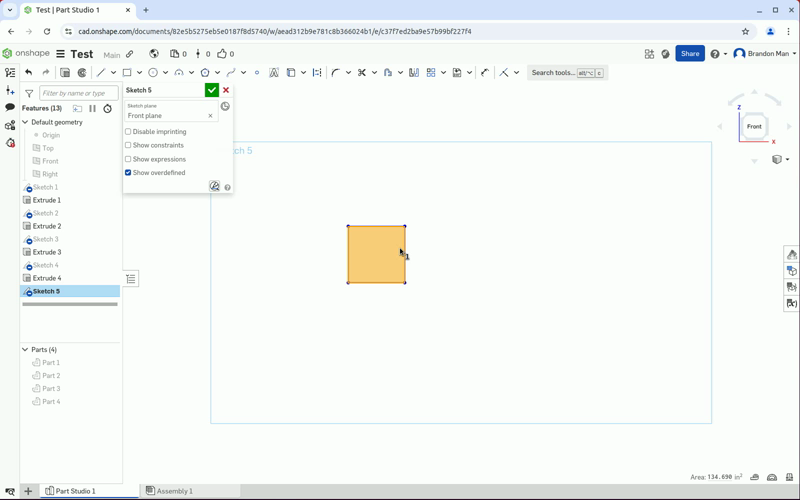
mouse_move(73, 352)
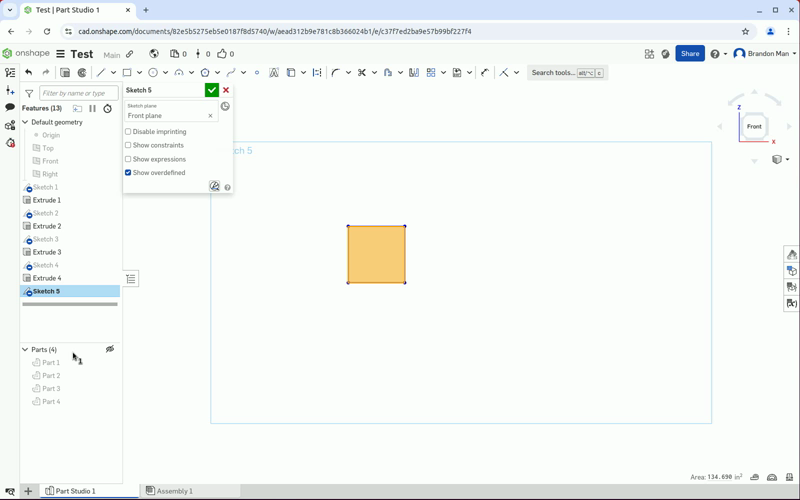
key(shift+y)
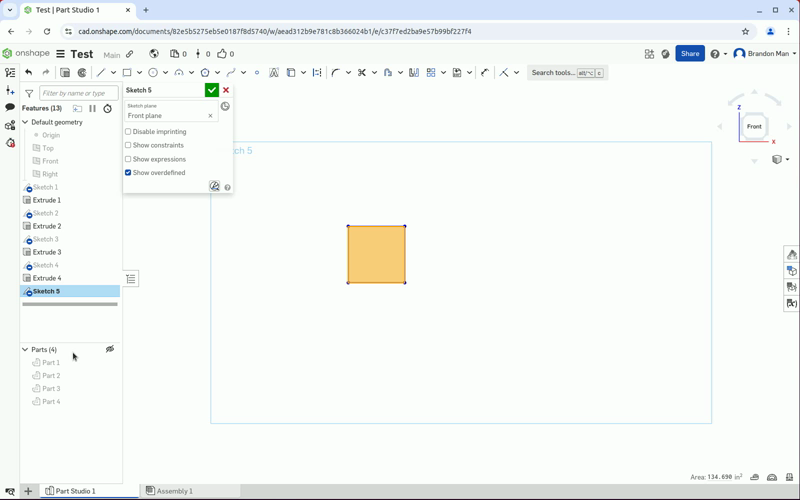
key(shift+e)
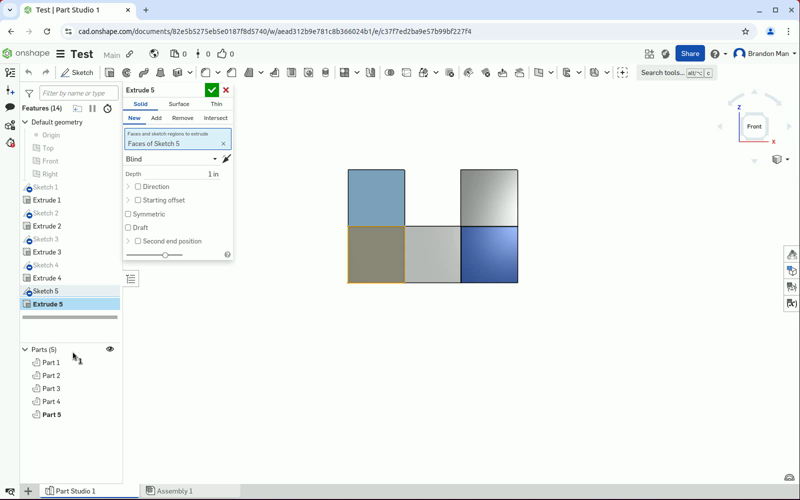
mouse_move(143, 106)
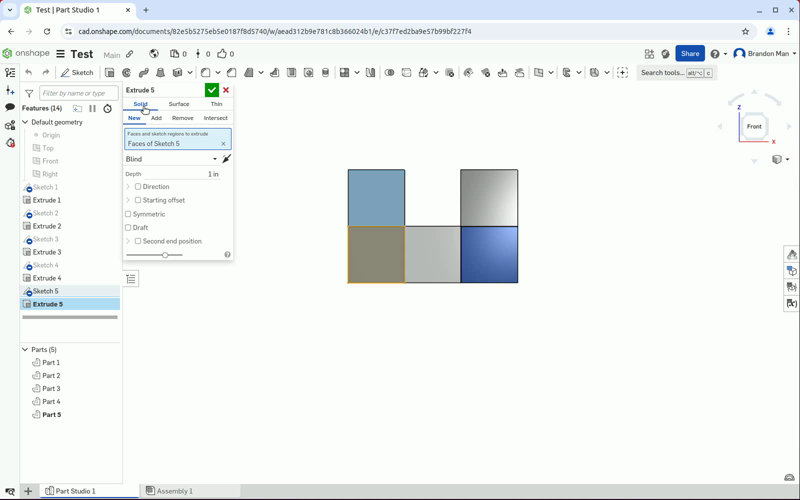
click(143, 106)
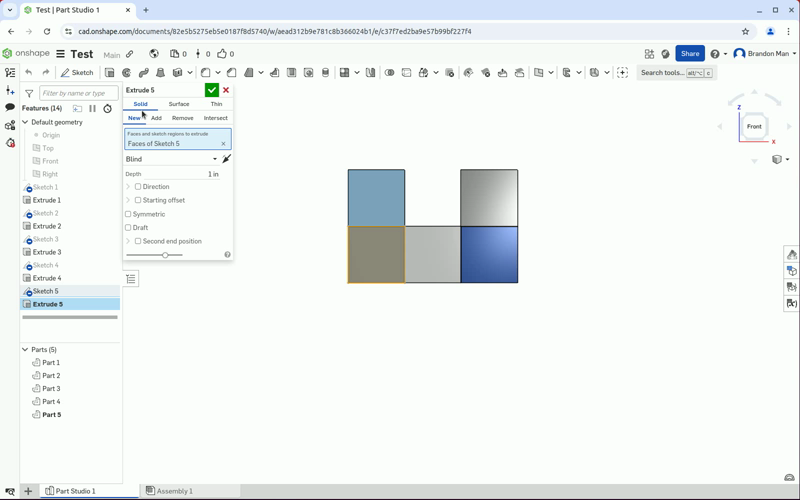
mouse_move(137, 120)
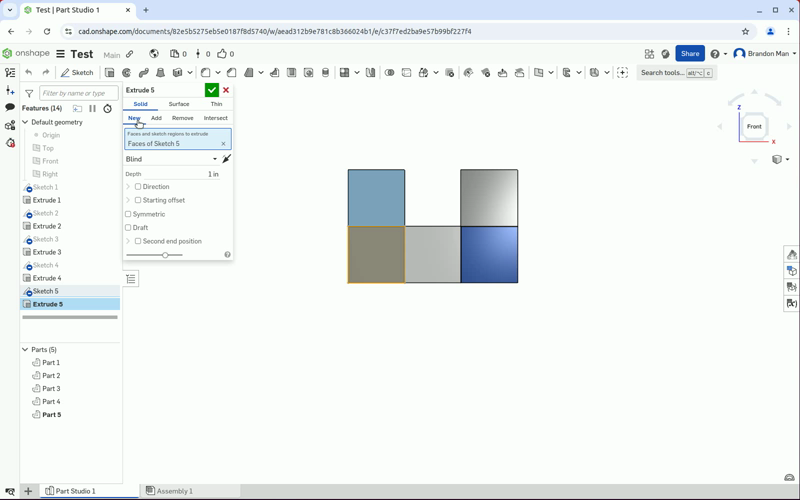
click(137, 120)
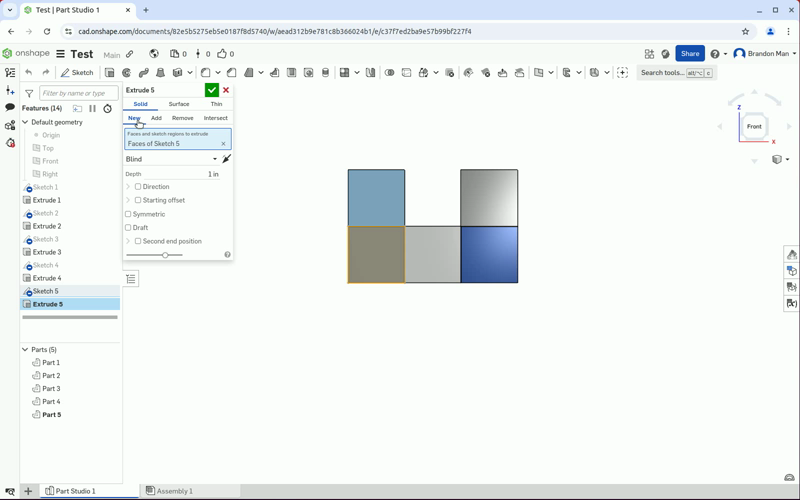
key(tab, 4)
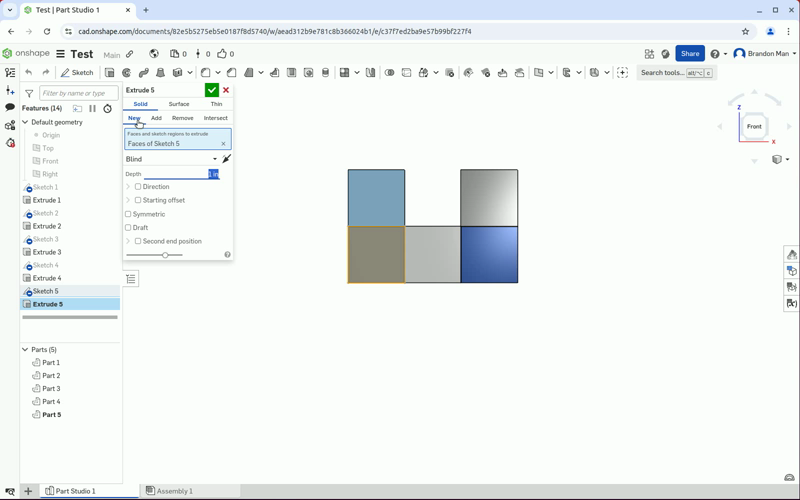
text(11.554)
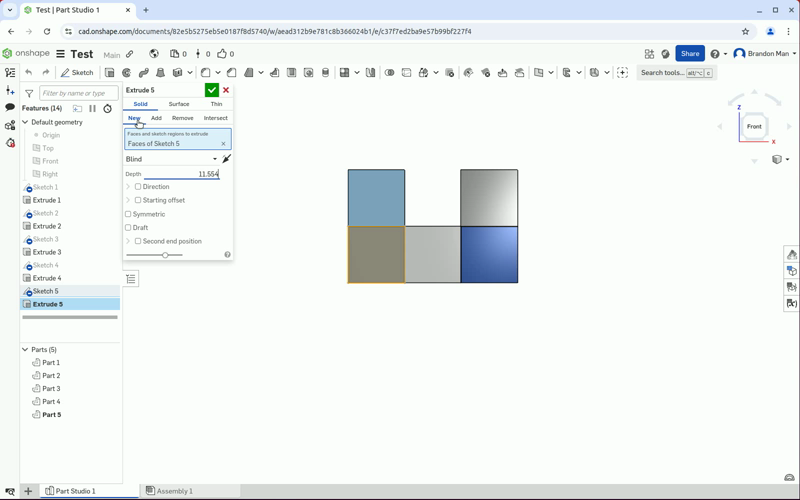
key(enter)
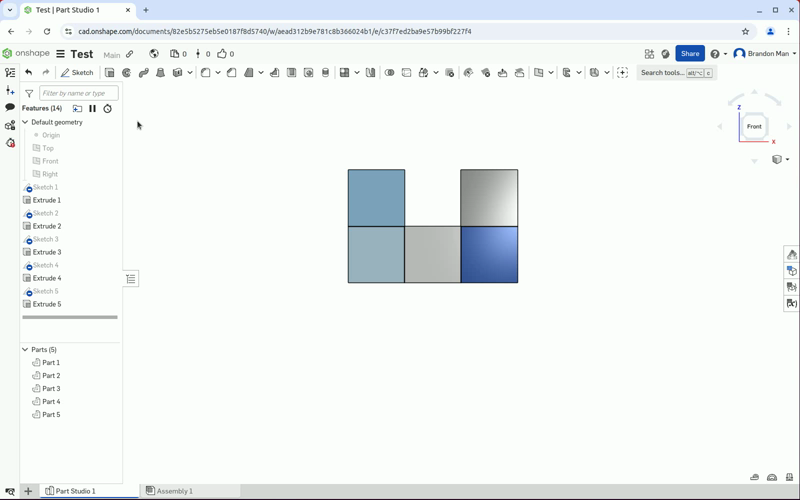
key(shift+h)
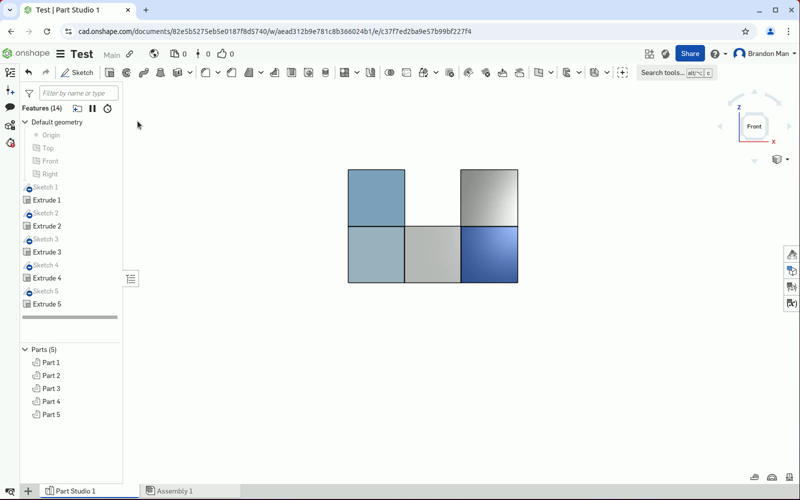
key(shift+h)
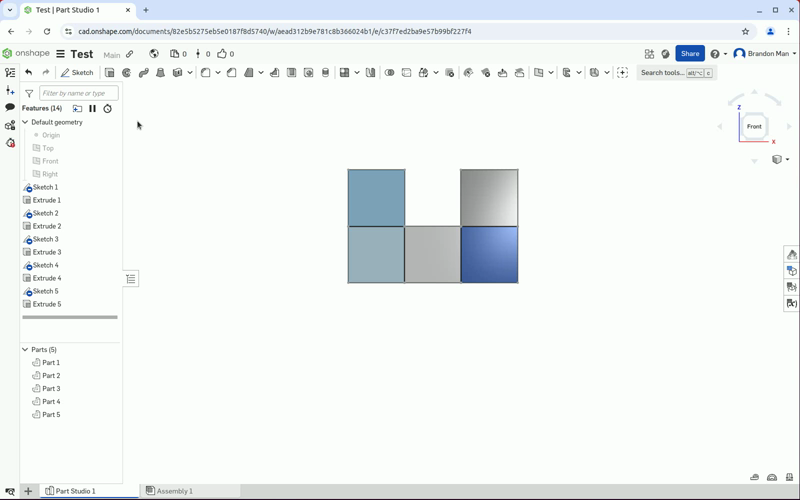
key(shift+7)
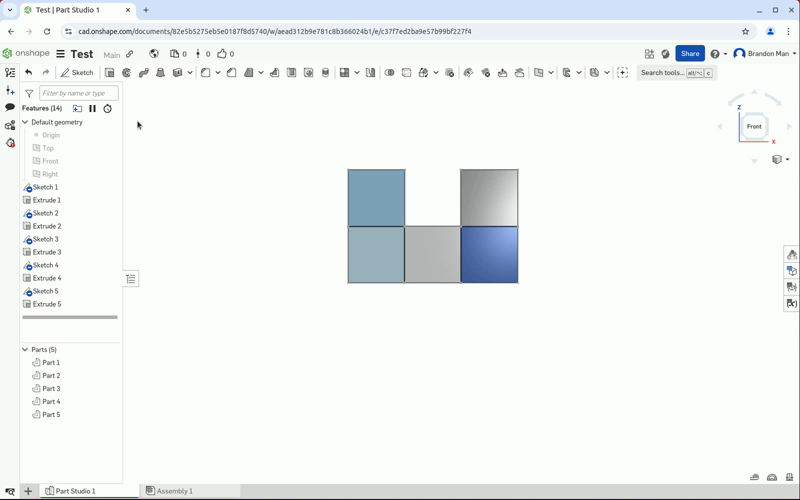
key(left, 2)
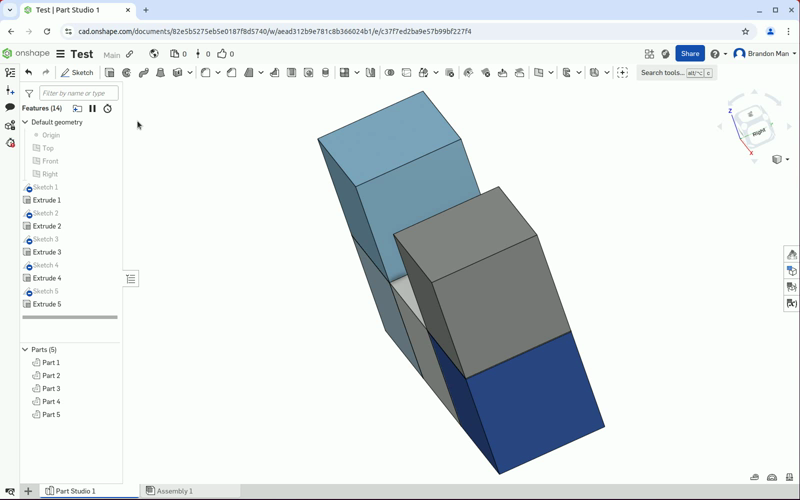
key(down, 2)
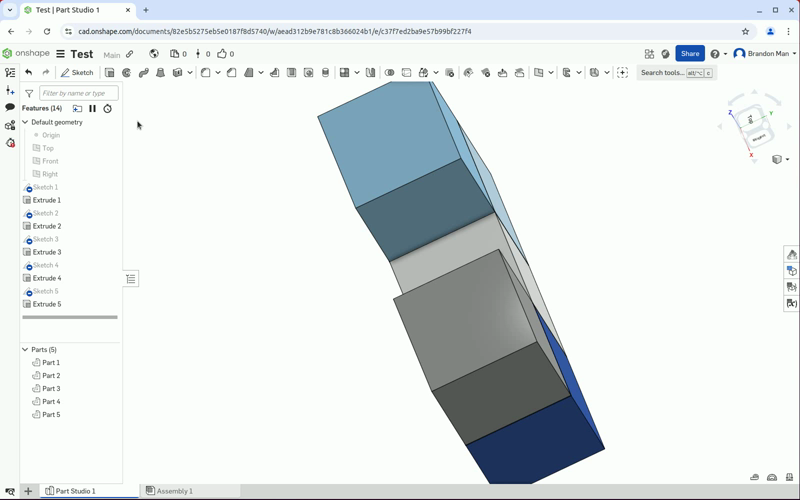
key(up, 2)
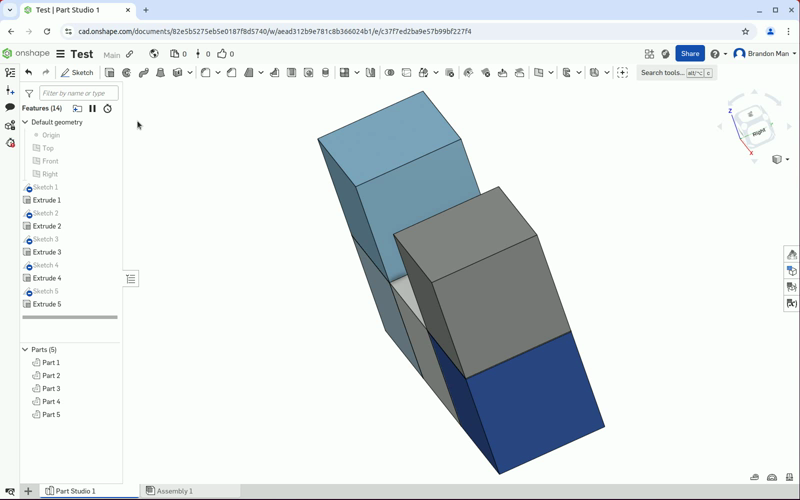
key(right, 2)
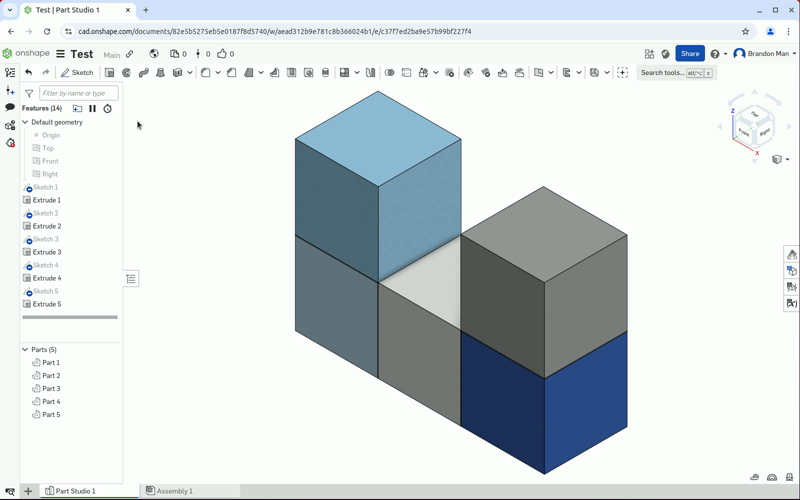
mouse_move(73, 189)
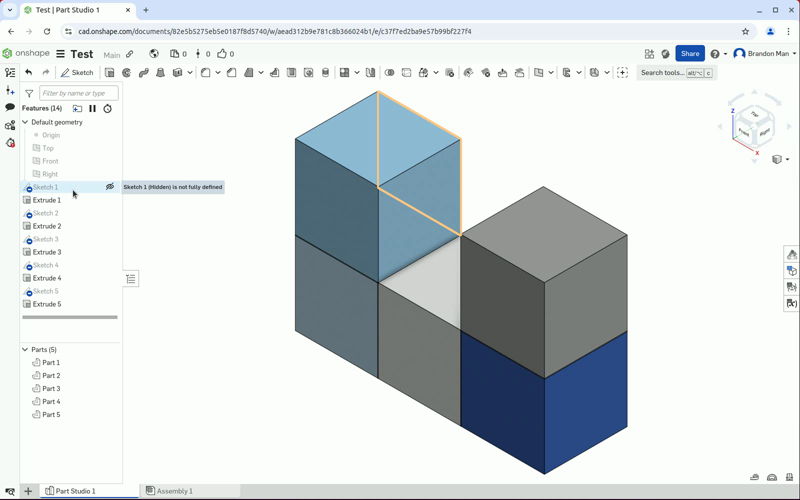
click(73, 189)